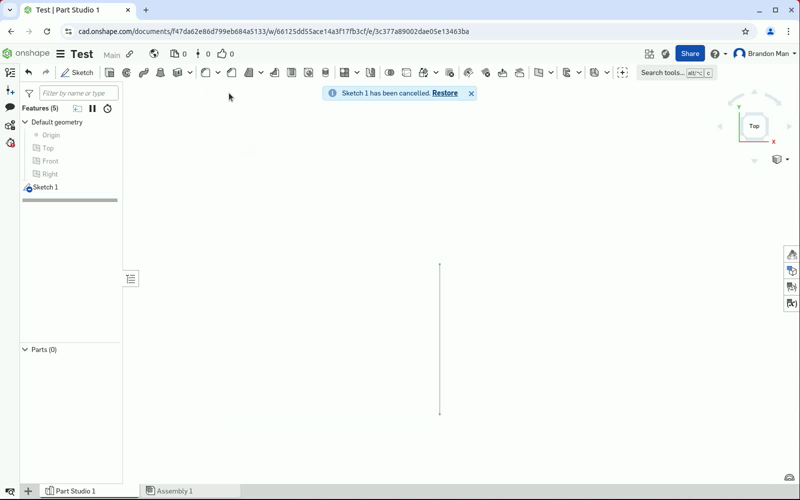
key(shift+h)
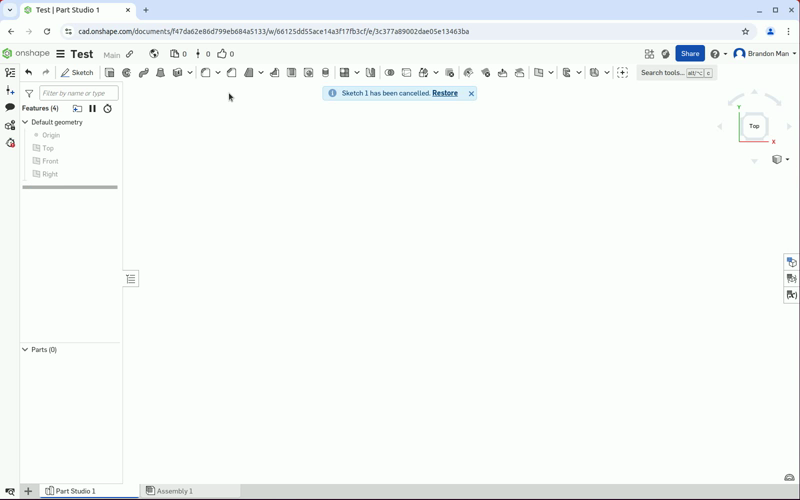
mouse_move(73, 352)
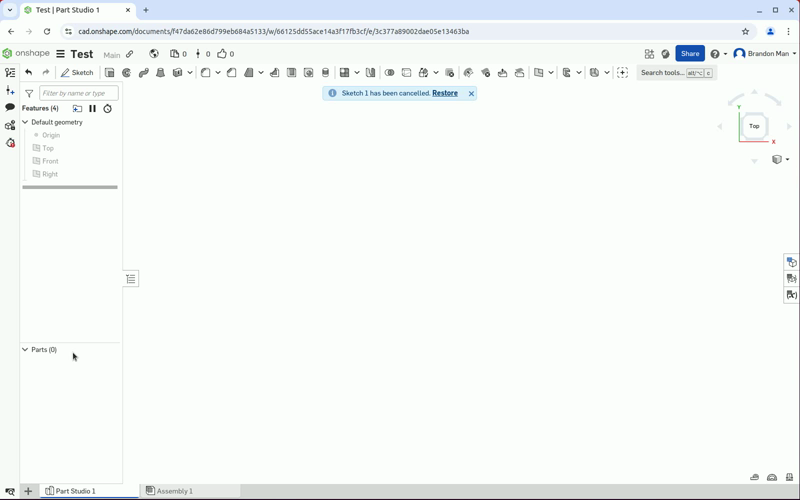
key(y)
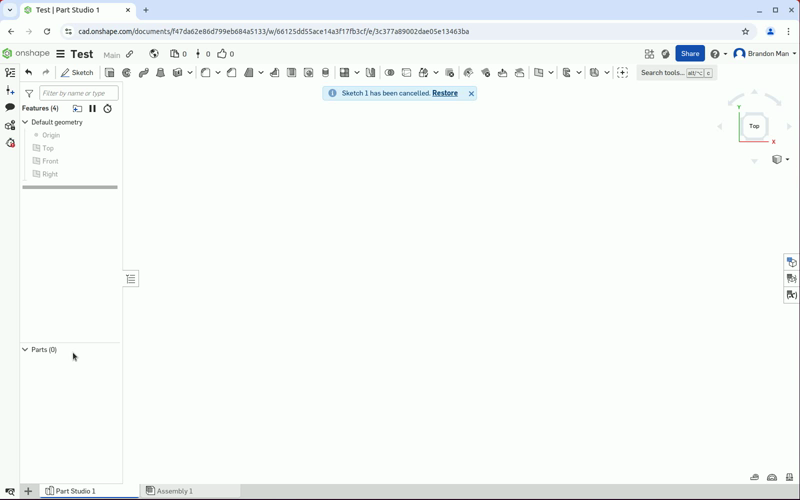
key(shift+p)
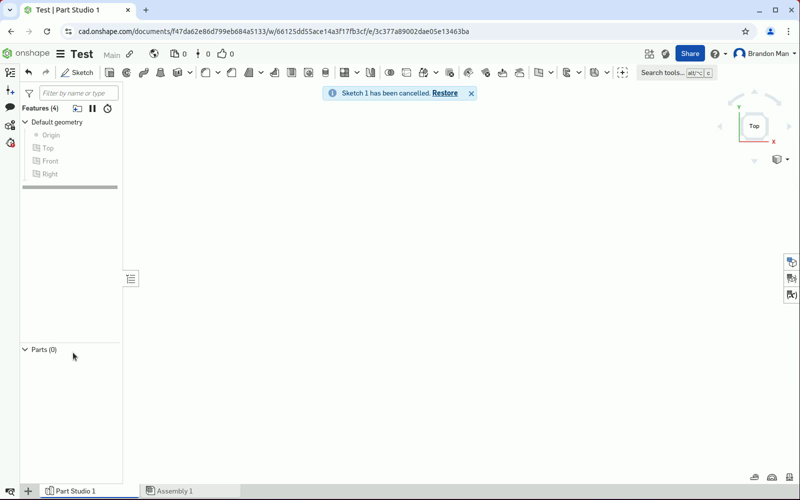
key(space)
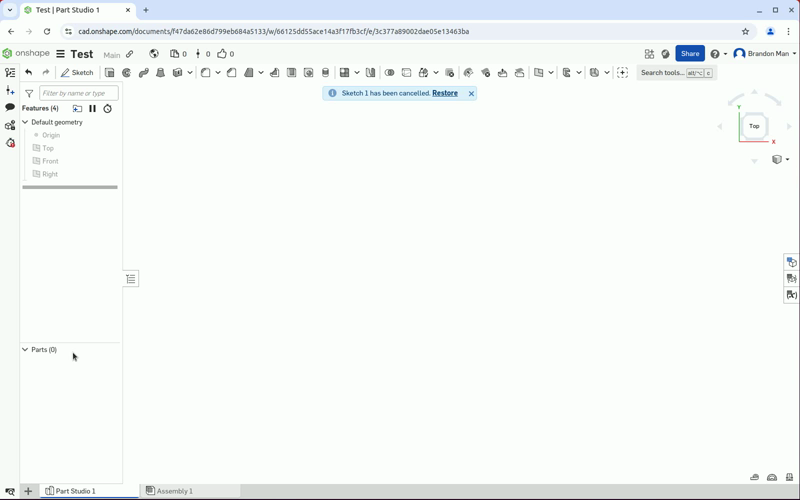
key_down(shift)
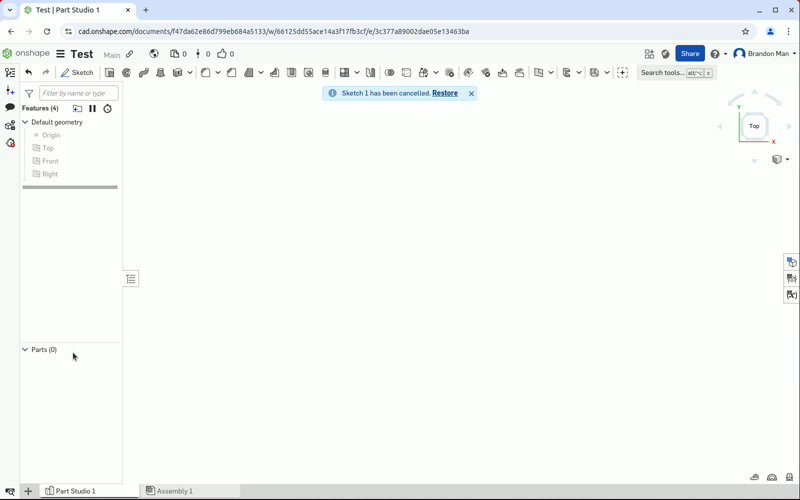
key(up)
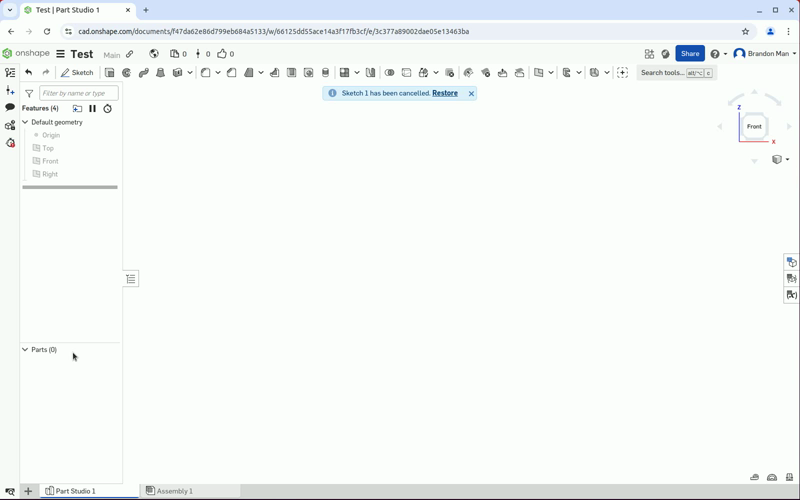
key_up(shift)
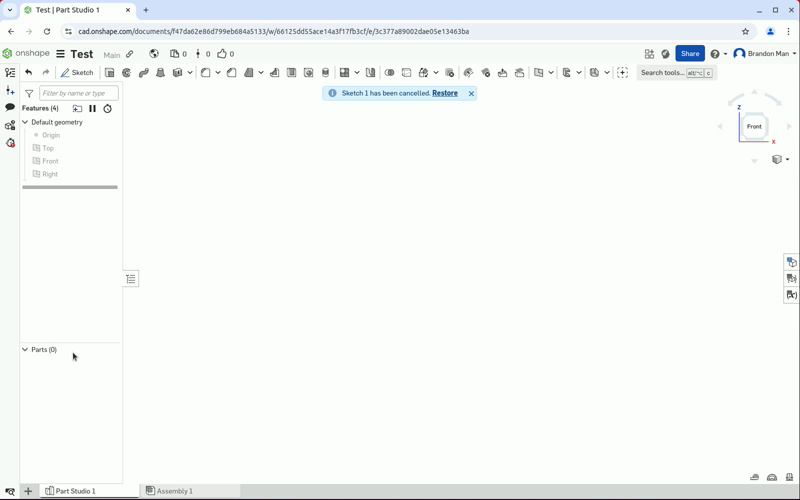
mouse_move(73, 352)
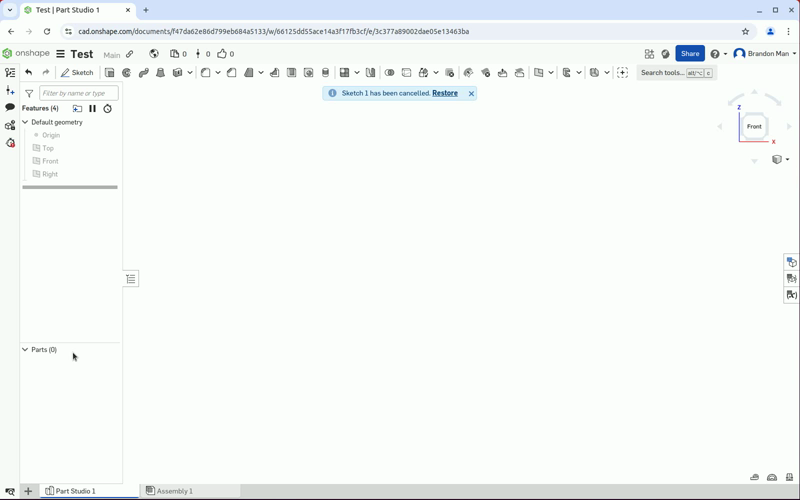
key(shift+y)
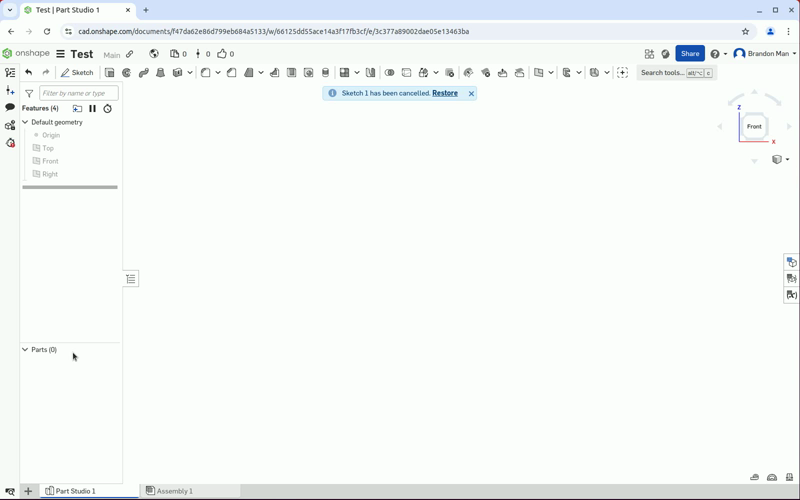
key(shift+s)
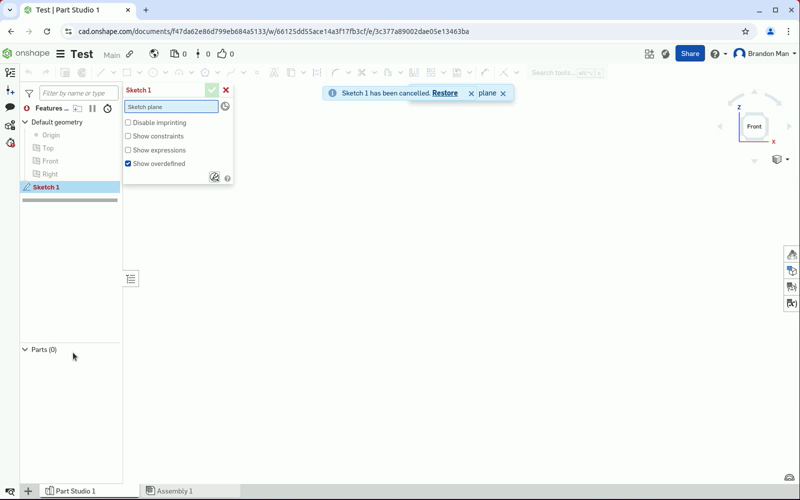
mouse_move(73, 163)
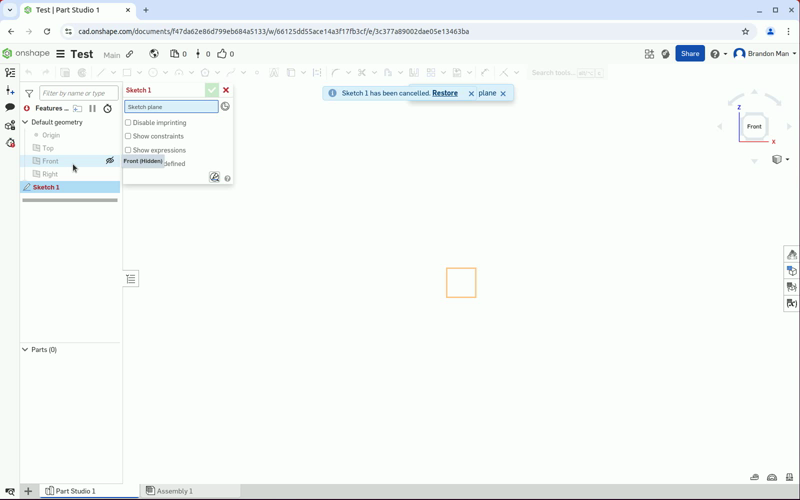
click(73, 163)
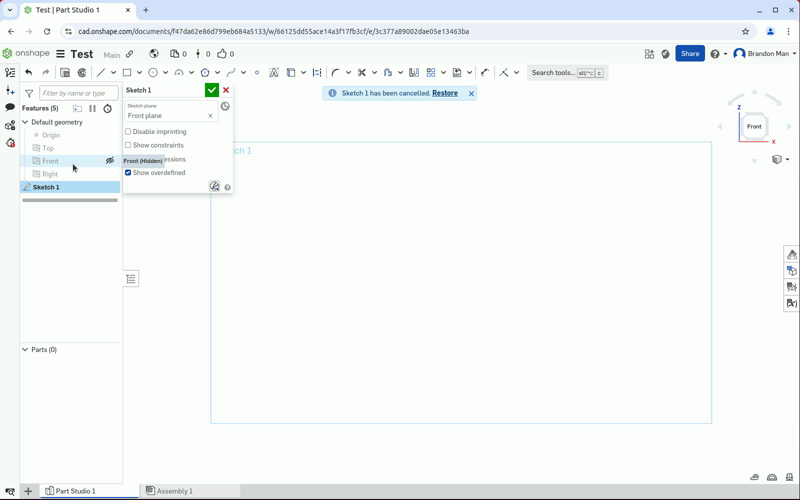
mouse_move(73, 352)
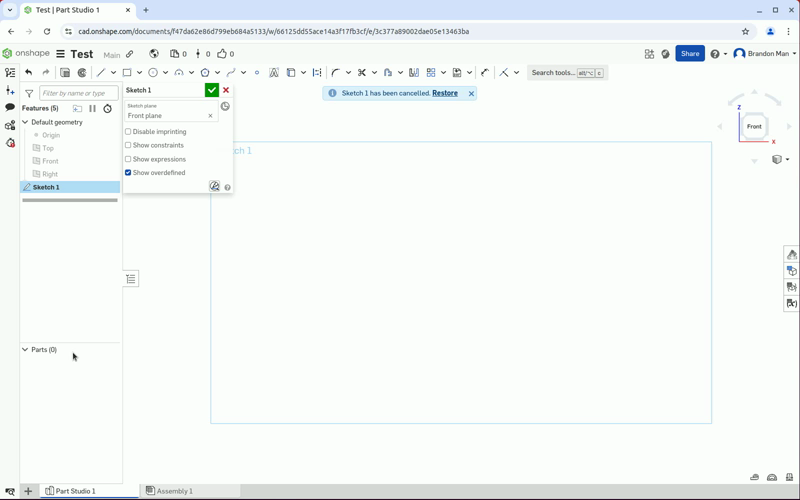
key(y)
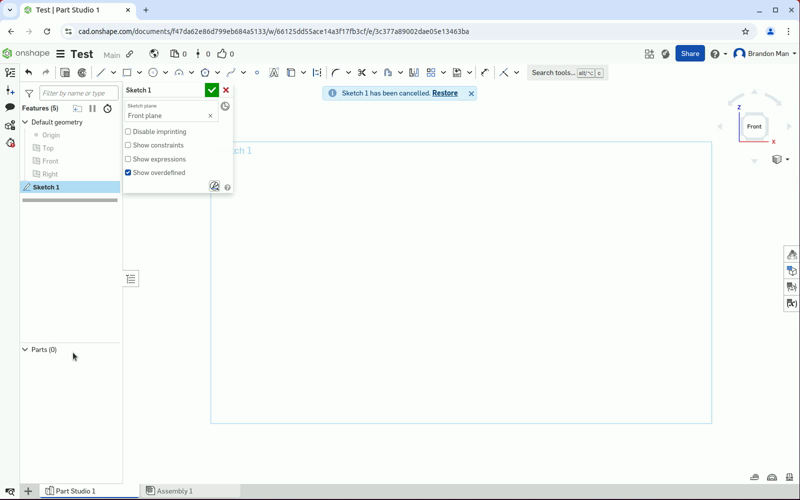
key(l)
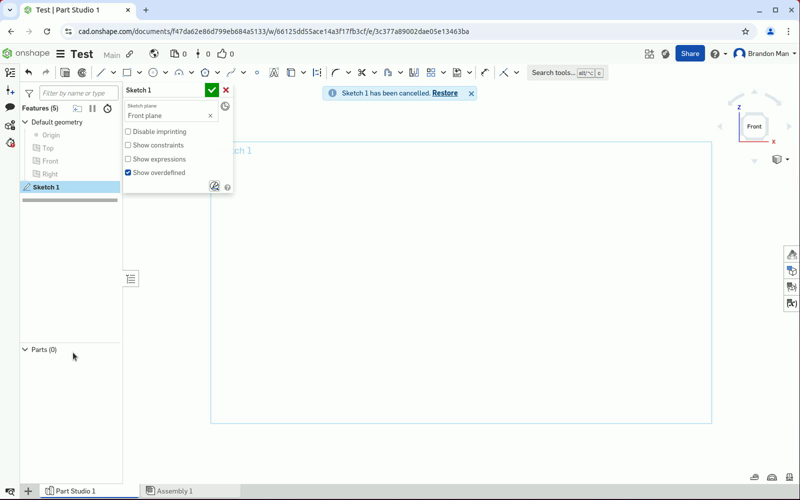
key_down(shift)
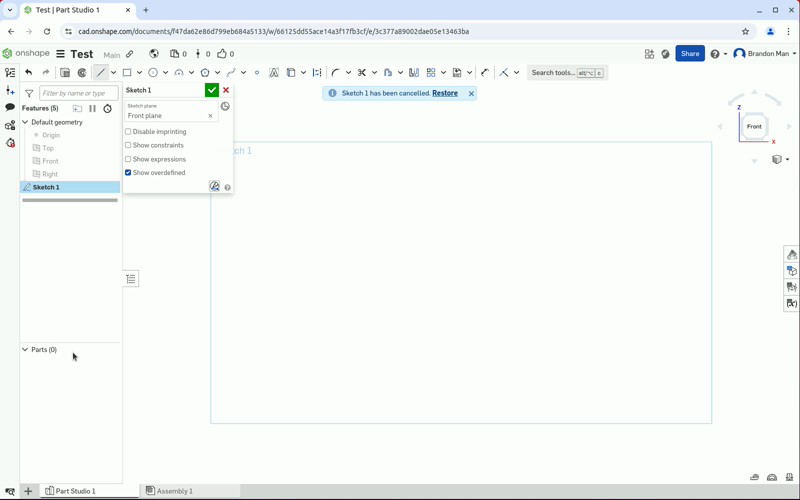
mouse_move(460, 282)
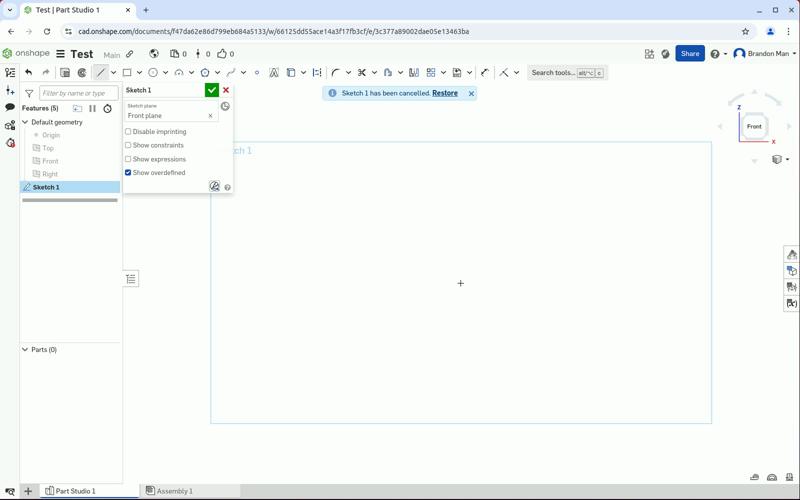
click(460, 282)
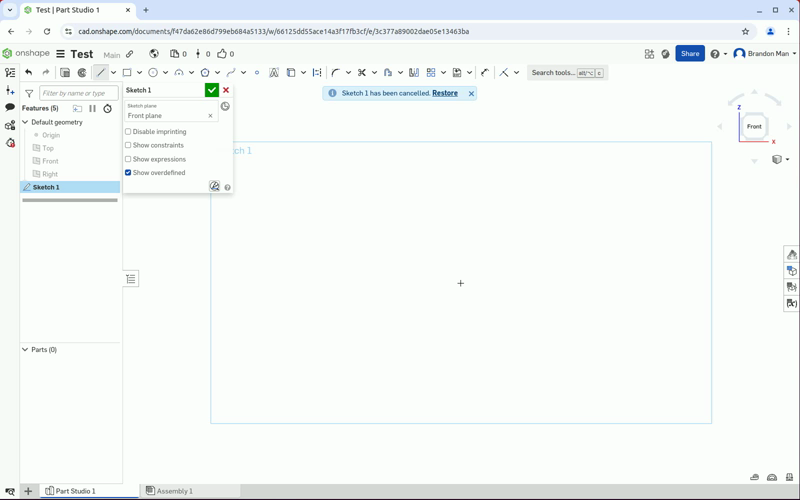
key_up(shift)
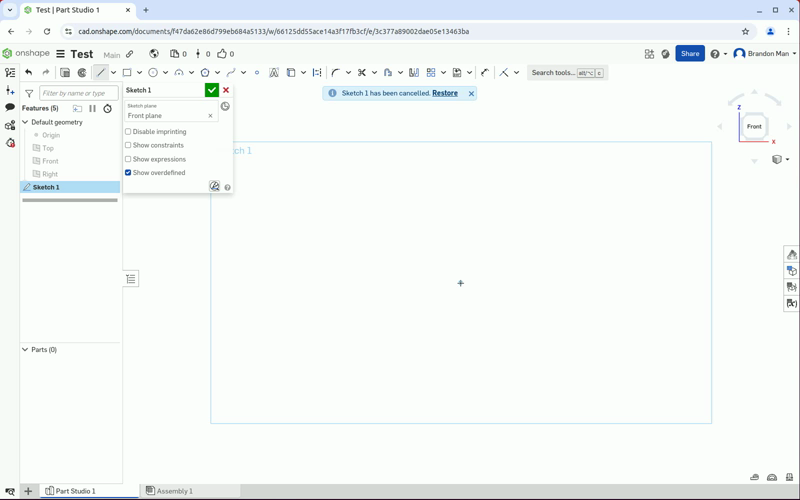
key_down(shift)
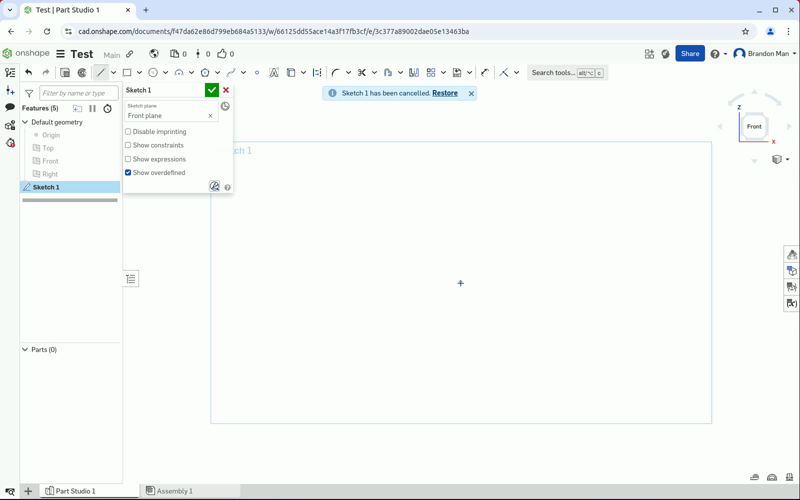
mouse_move(490, 282)
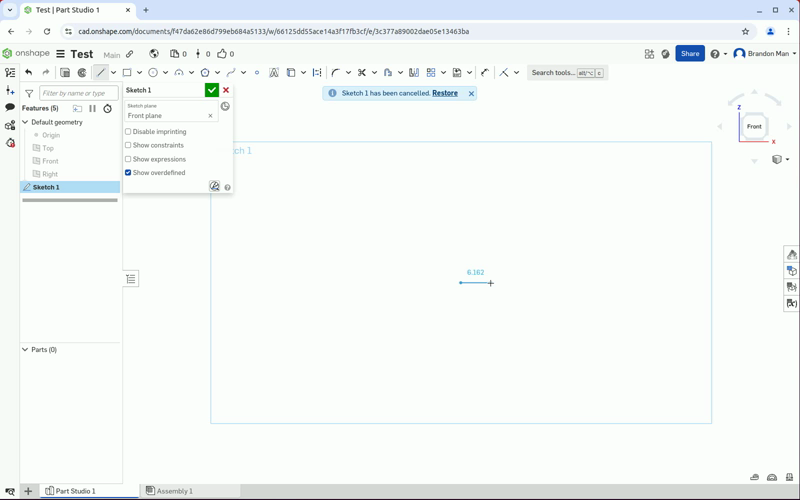
mouse_move(487, 282)
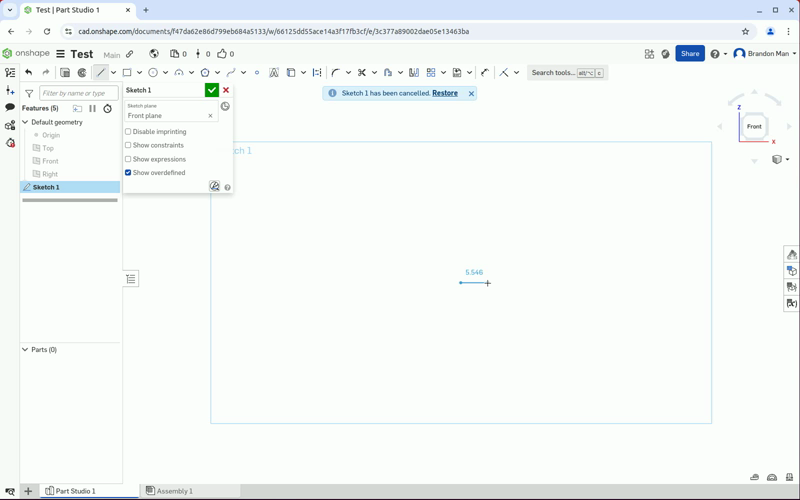
click(487, 282)
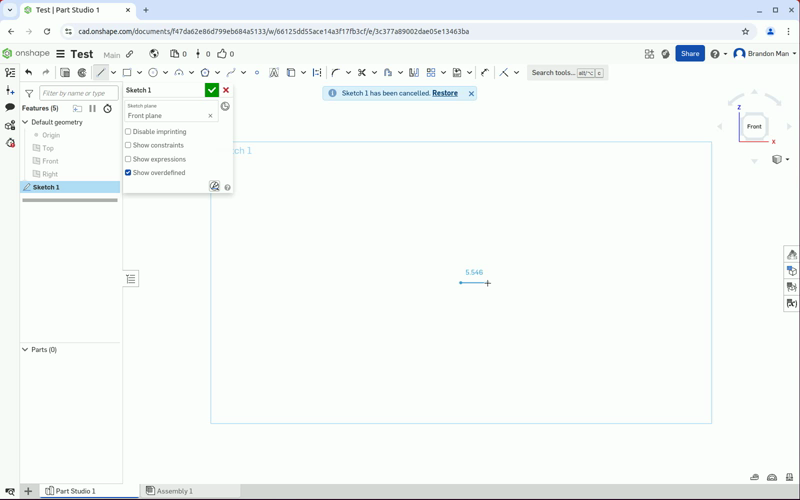
key_up(shift)
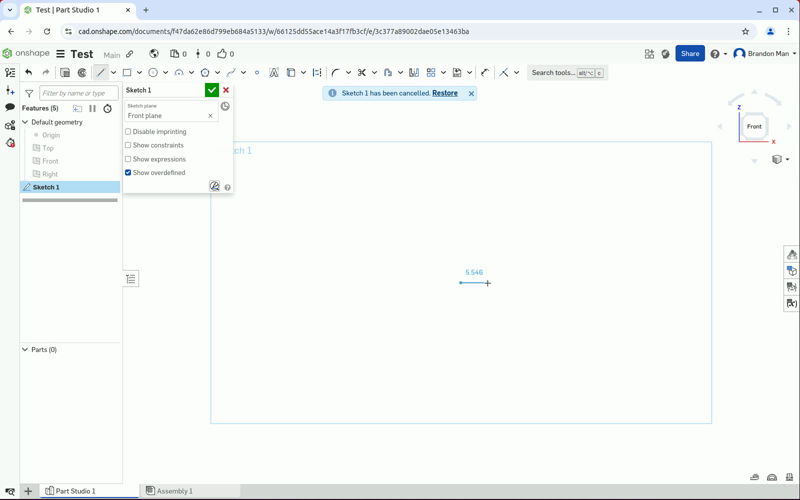
key_down(shift)
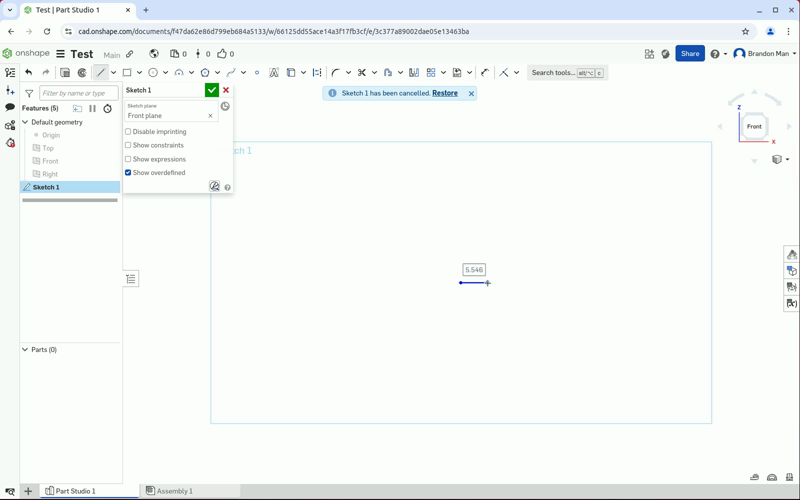
mouse_move(517, 282)
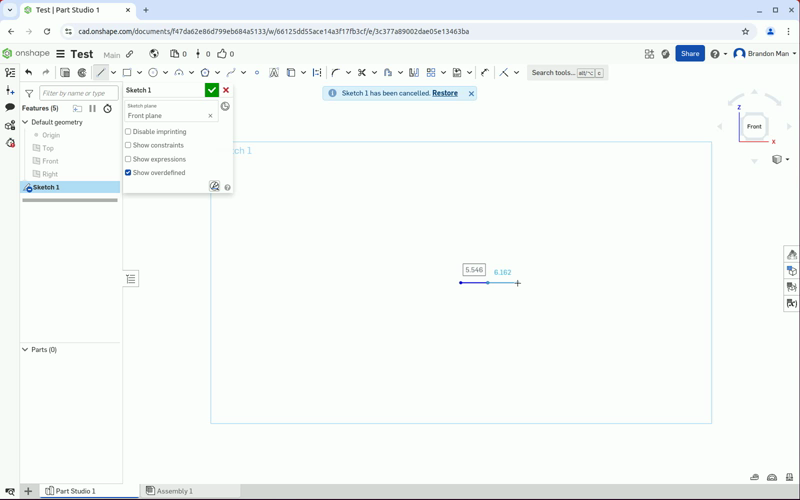
mouse_move(487, 269)
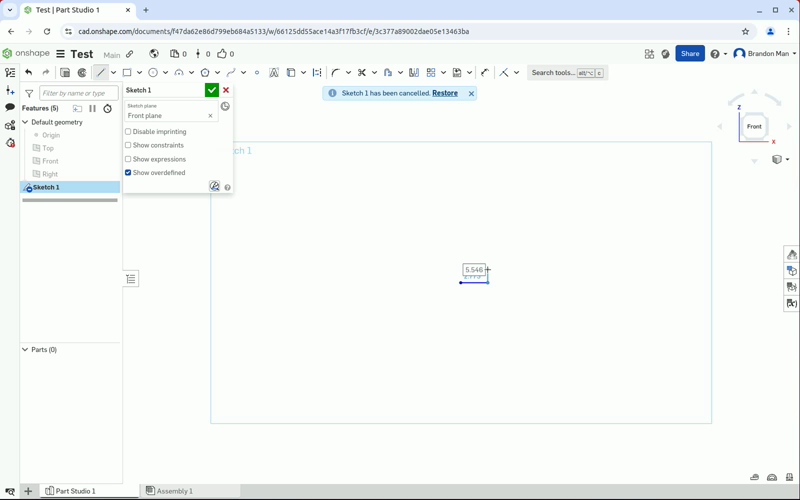
click(487, 269)
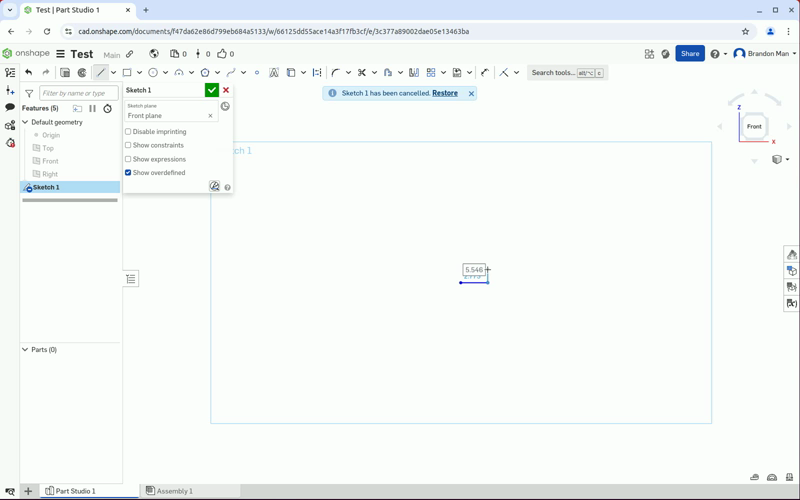
key_up(shift)
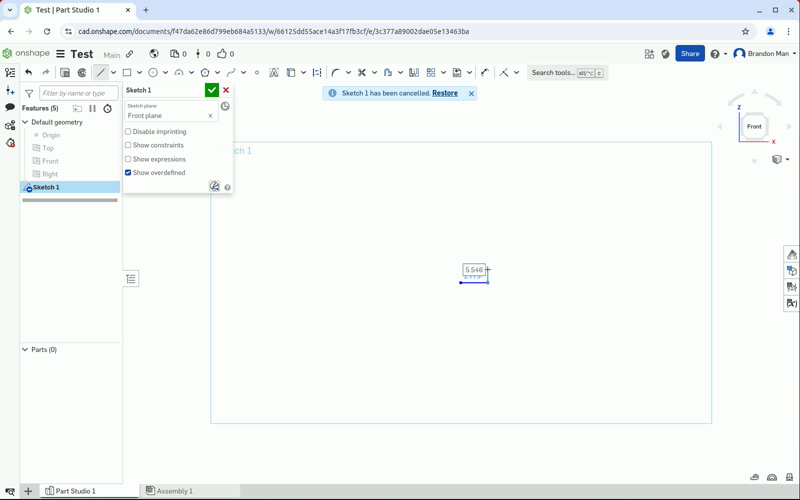
key_down(shift)
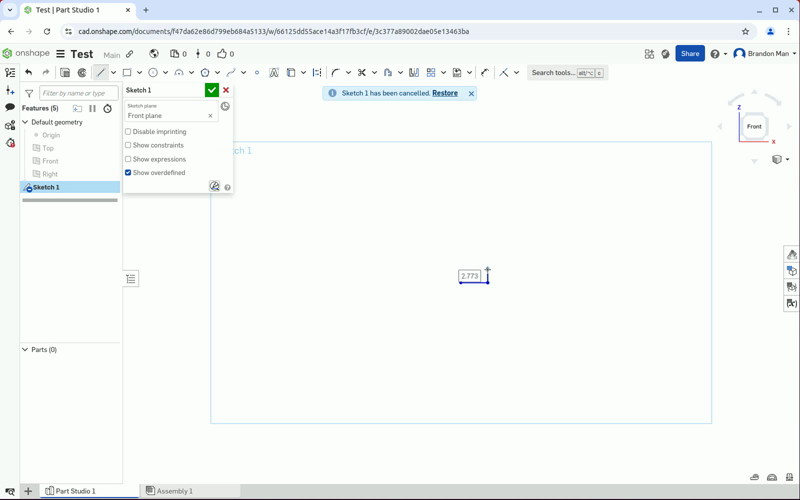
mouse_move(517, 269)
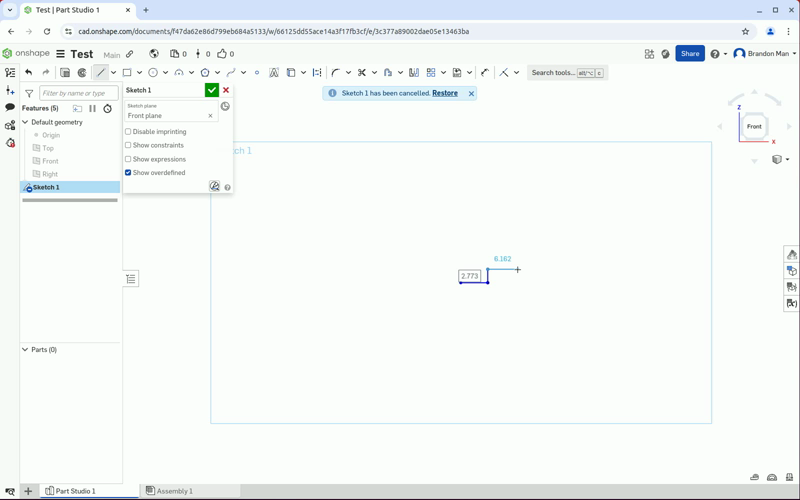
mouse_move(474, 269)
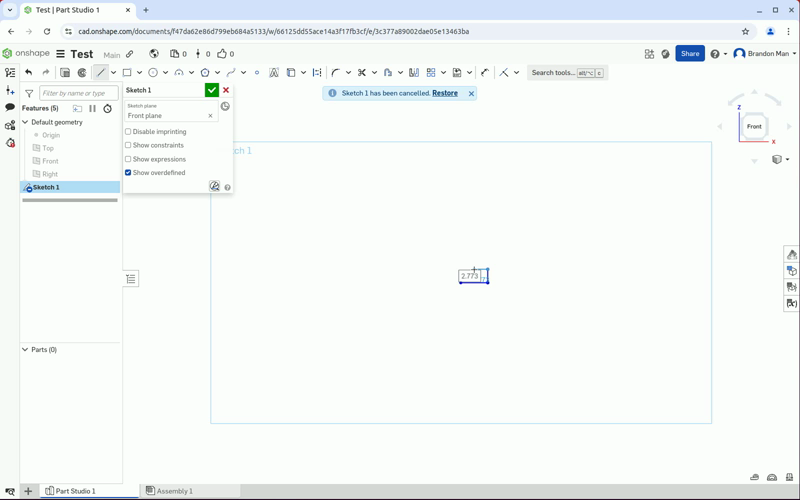
click(474, 269)
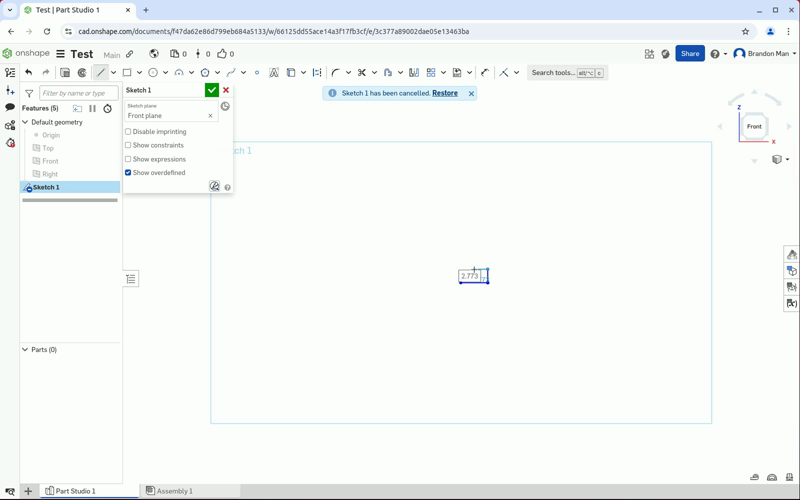
key_up(shift)
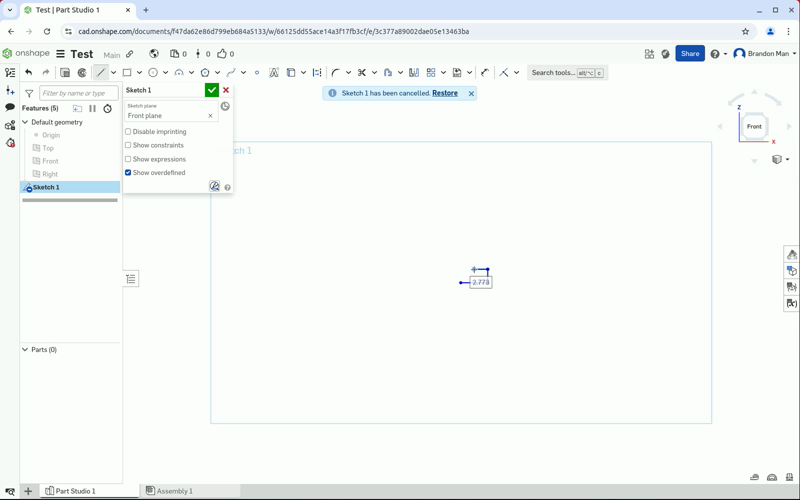
key_down(shift)
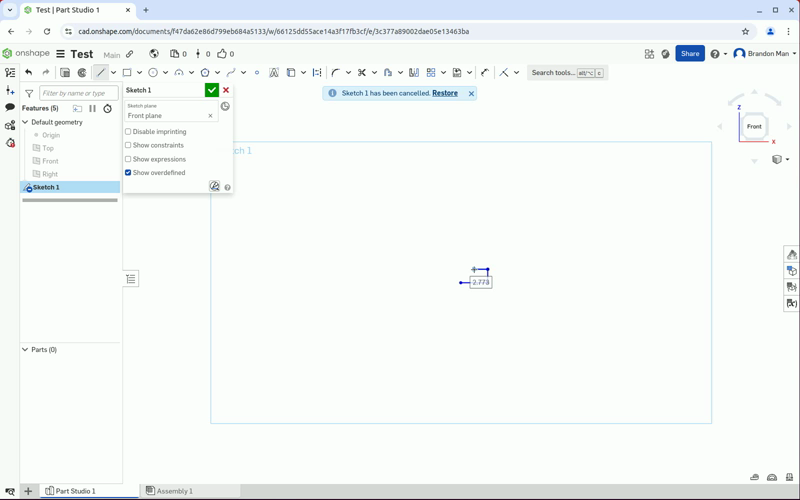
mouse_move(504, 269)
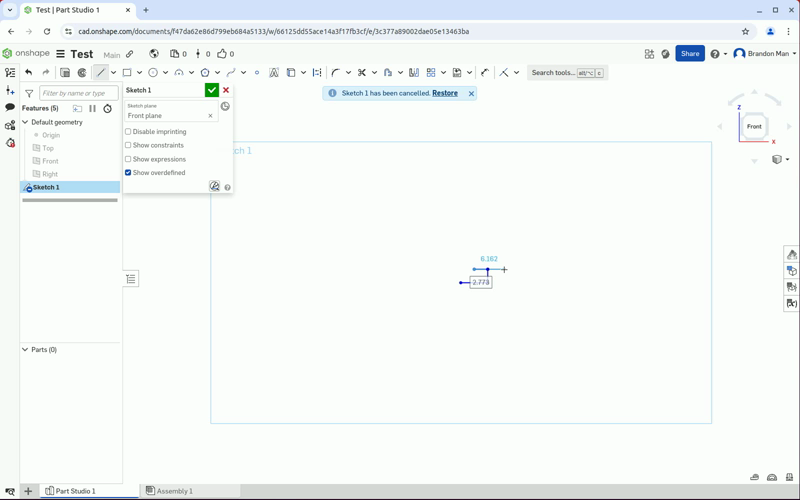
mouse_move(474, 256)
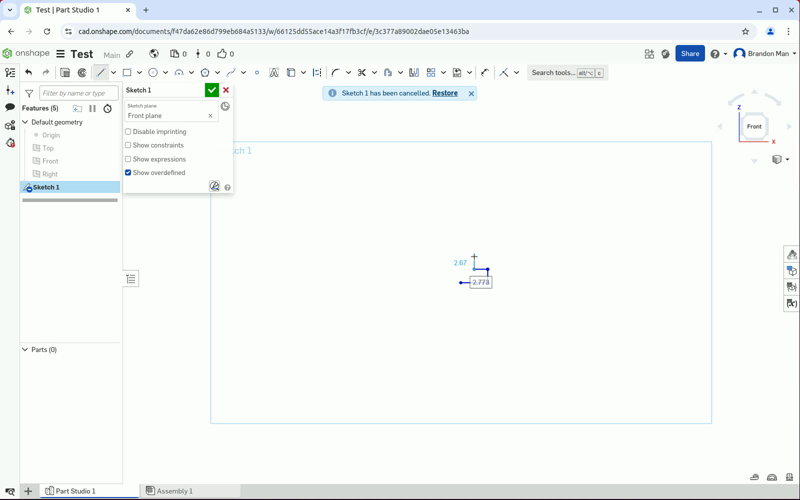
click(474, 256)
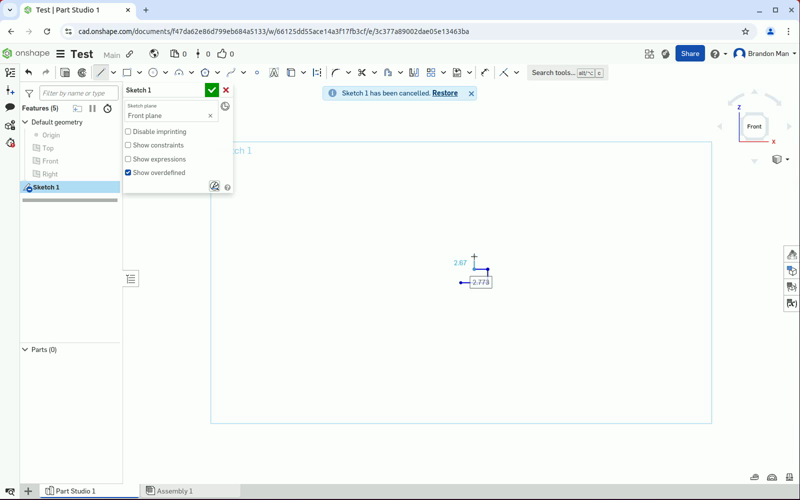
key_up(shift)
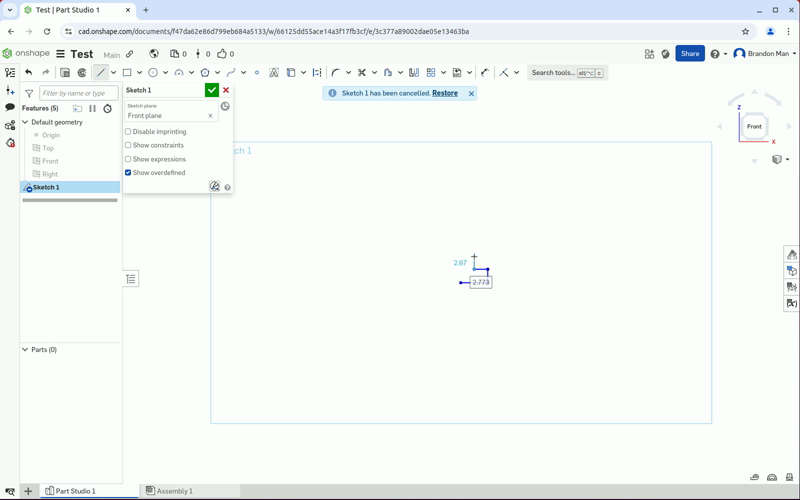
key_down(shift)
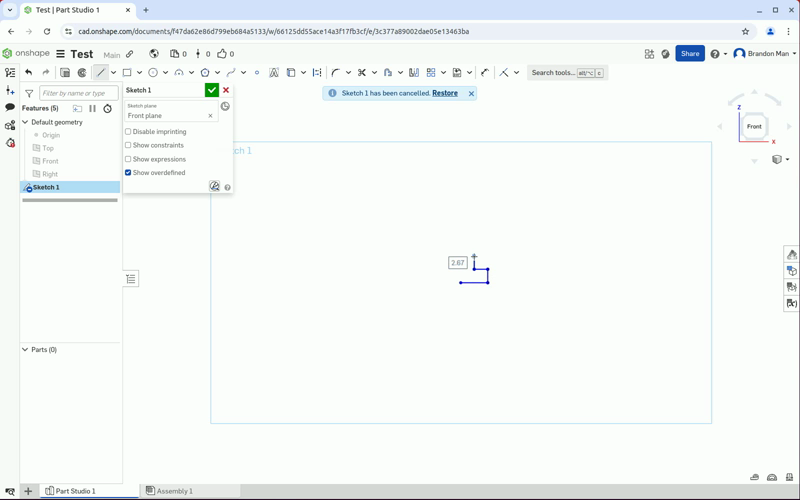
mouse_move(504, 256)
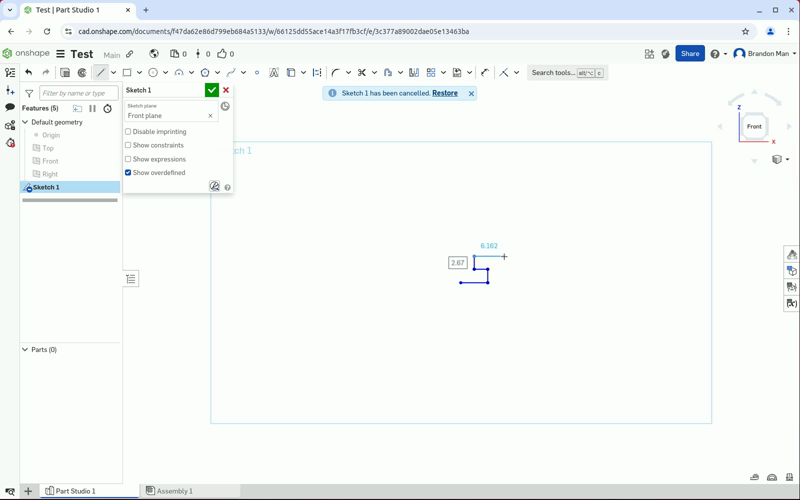
mouse_move(460, 256)
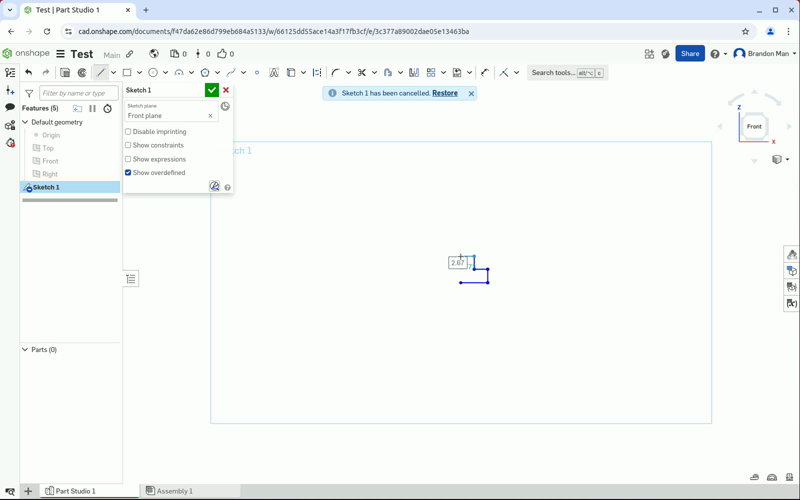
click(460, 256)
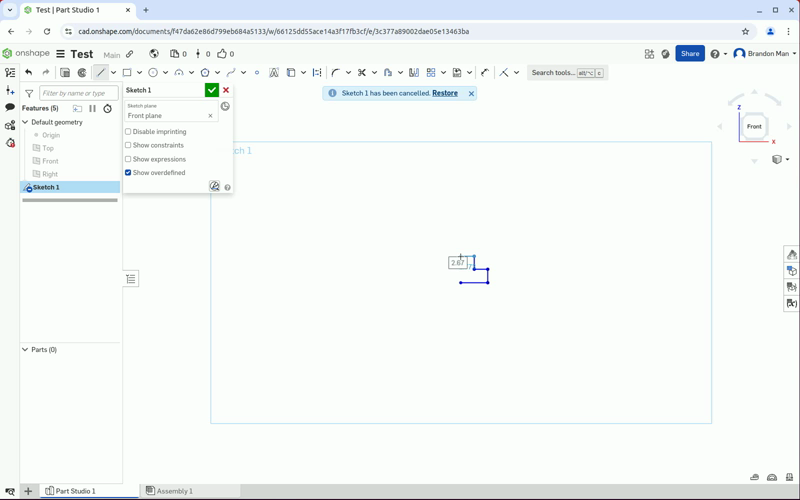
key_up(shift)
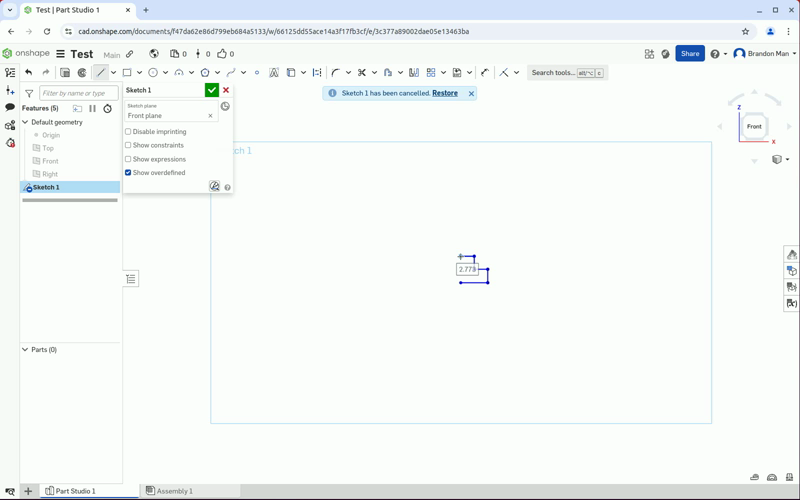
mouse_move(490, 256)
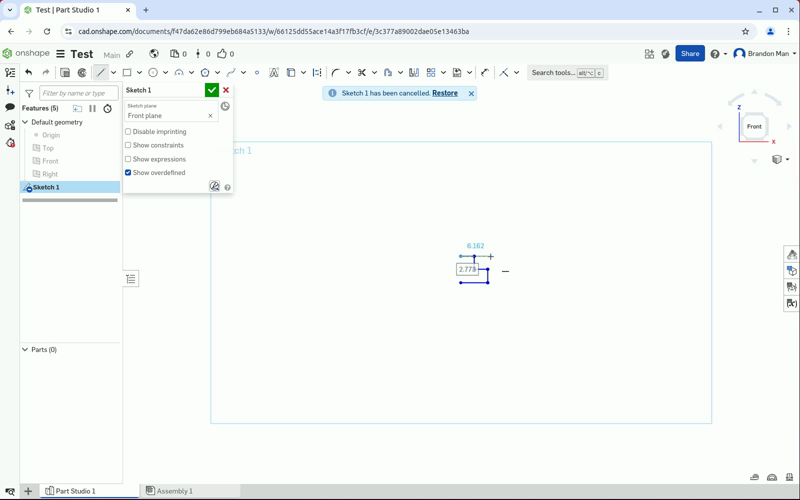
key_down(shift)
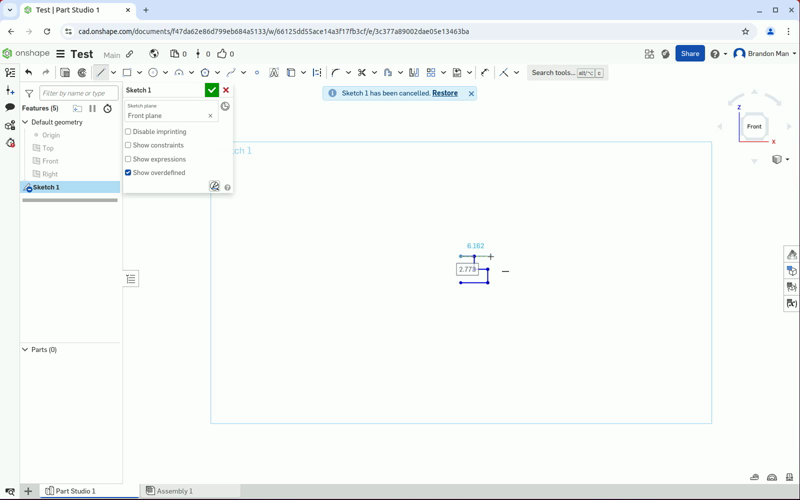
mouse_move(460, 282)
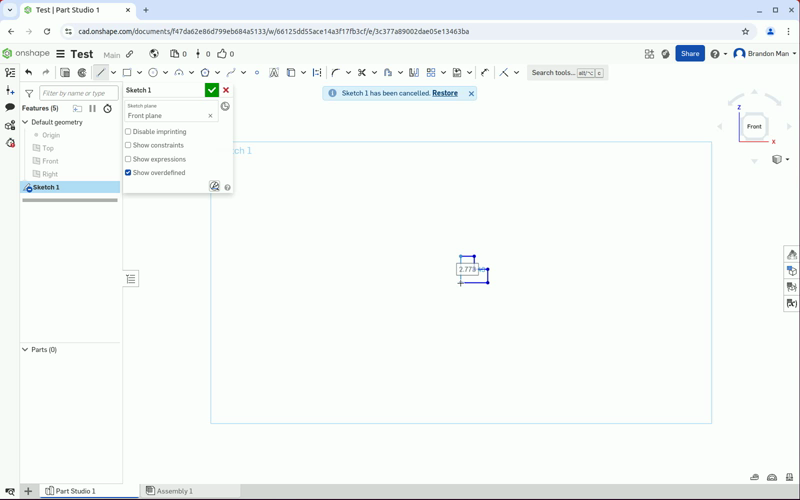
key_up(shift)
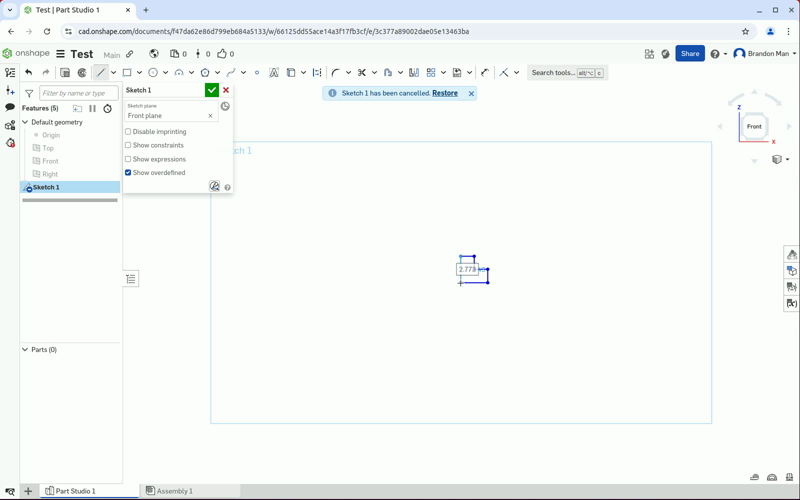
click(460, 282)
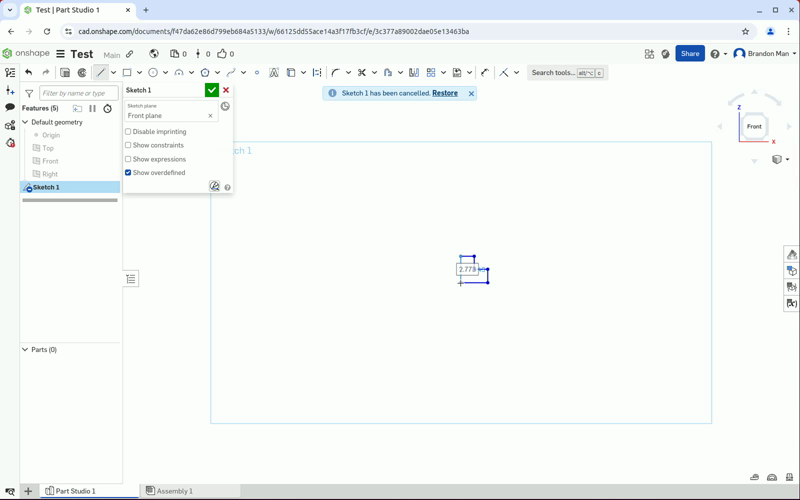
key(esc)
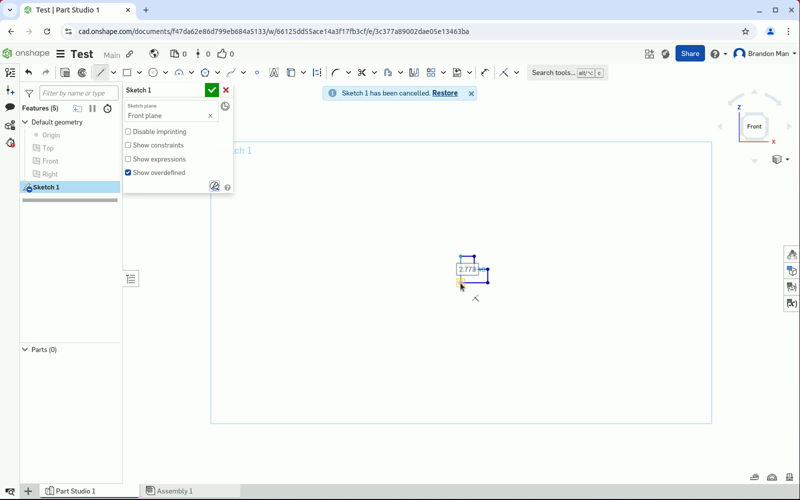
mouse_move(475, 278)
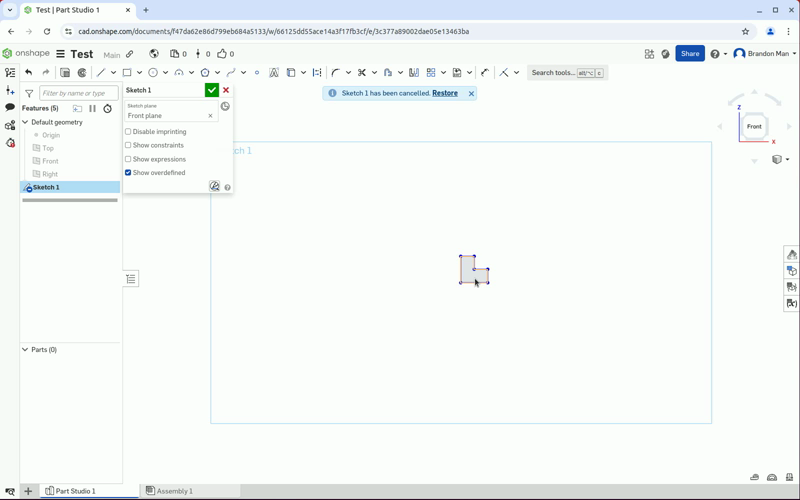
scroll(6)
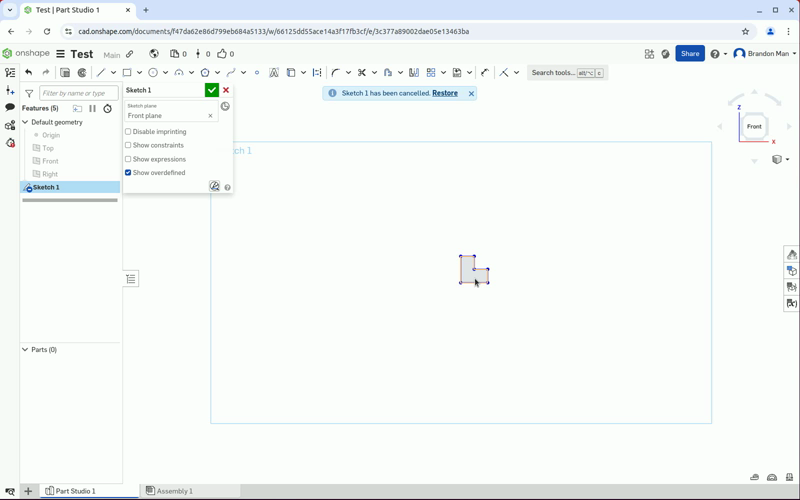
scroll(6)
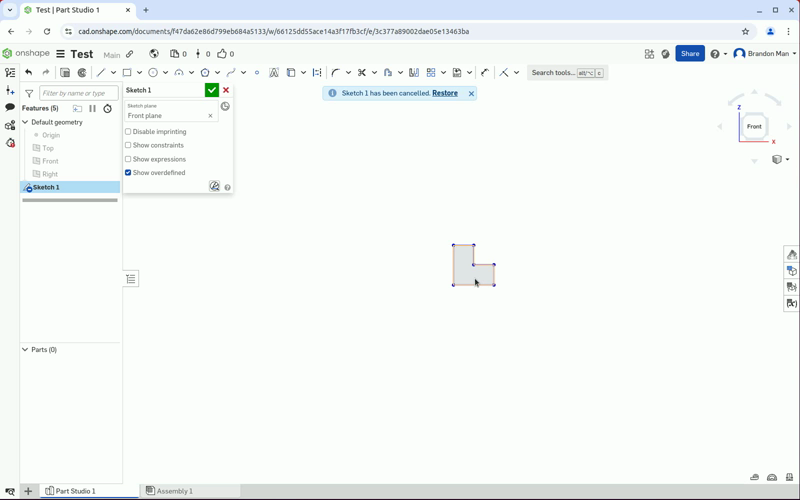
scroll(6)
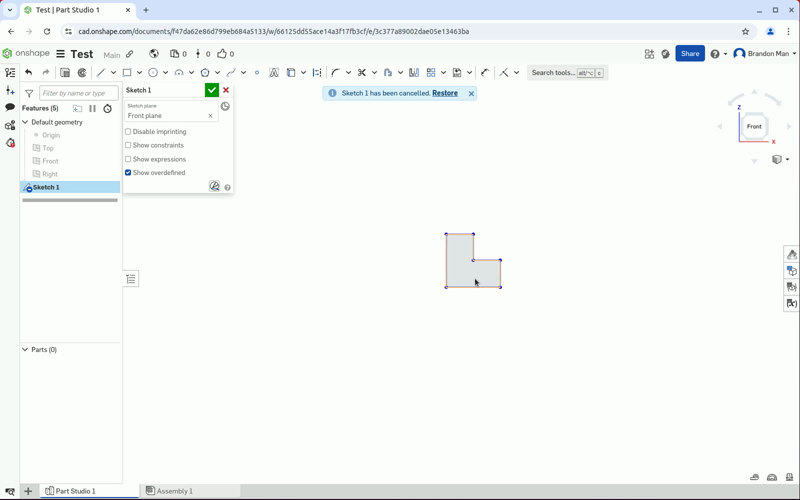
scroll(6)
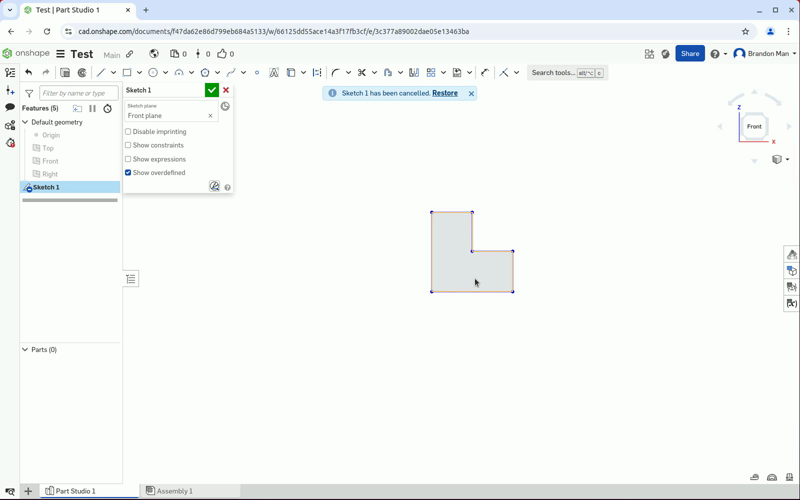
scroll(6)
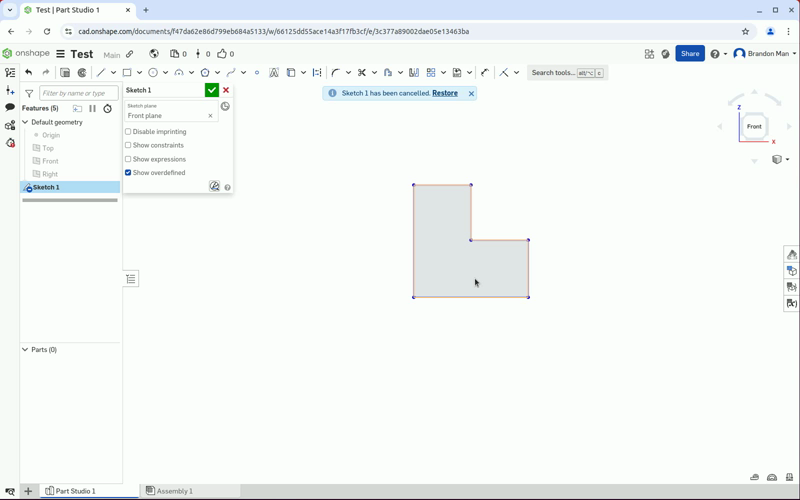
scroll(6)
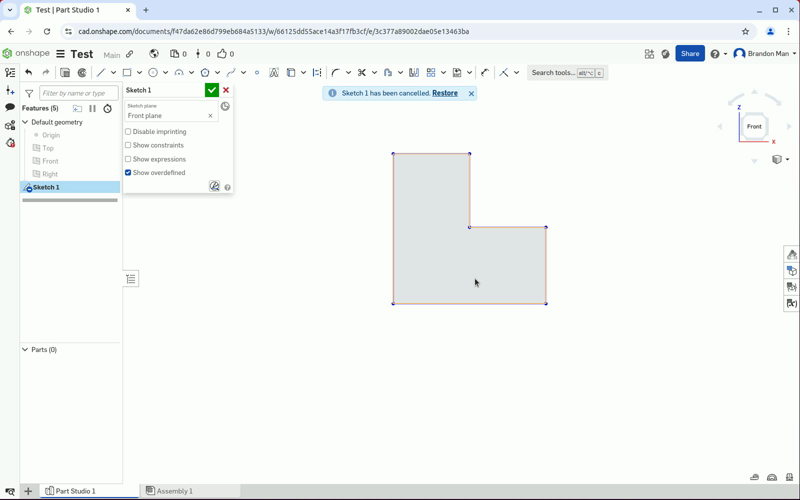
scroll(6)
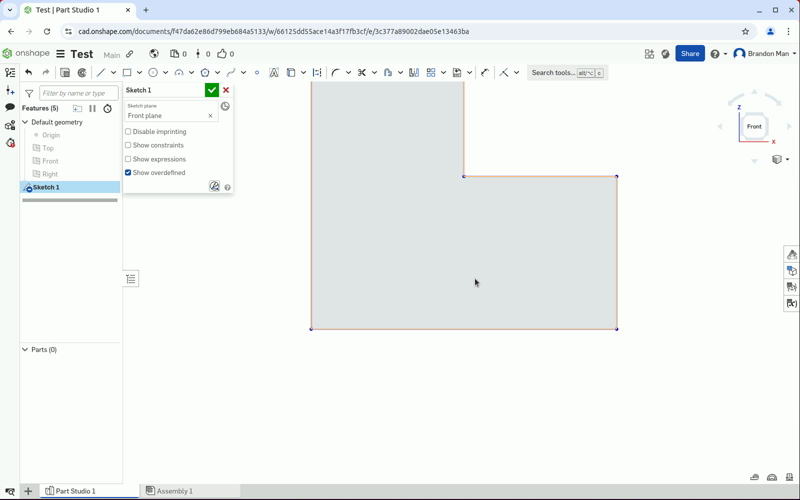
click(475, 278)
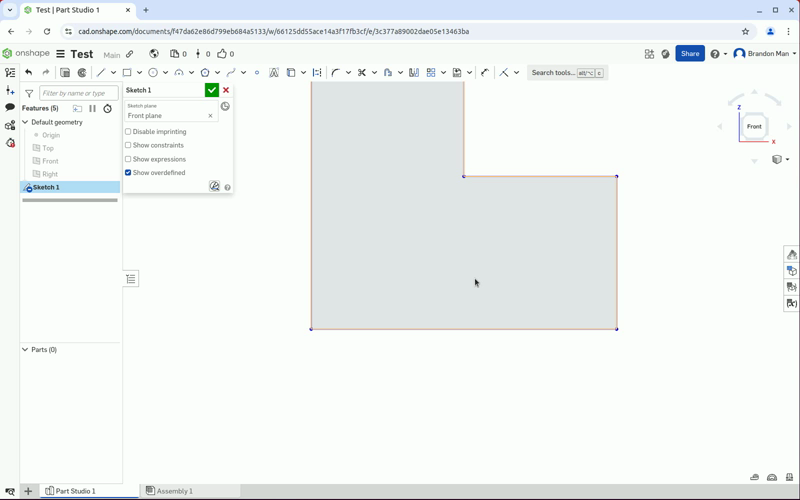
scroll(-6)
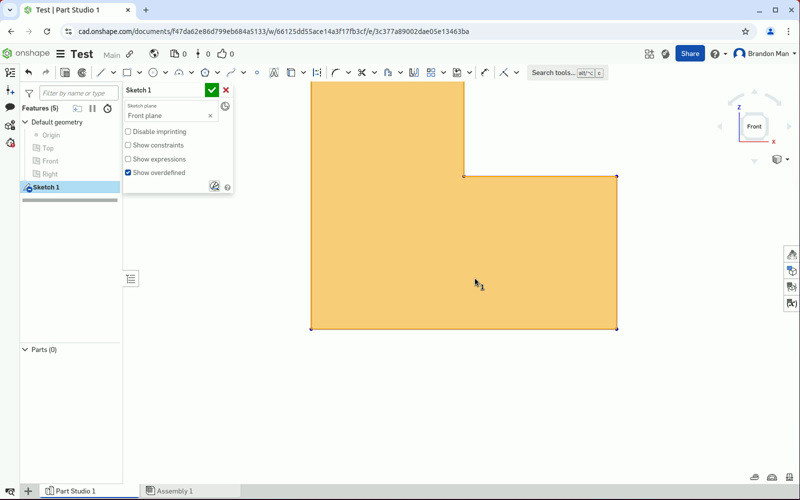
scroll(-6)
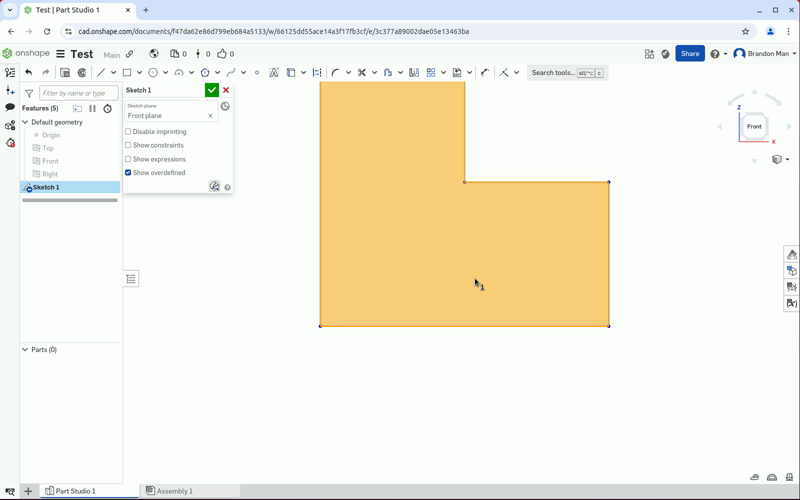
scroll(-6)
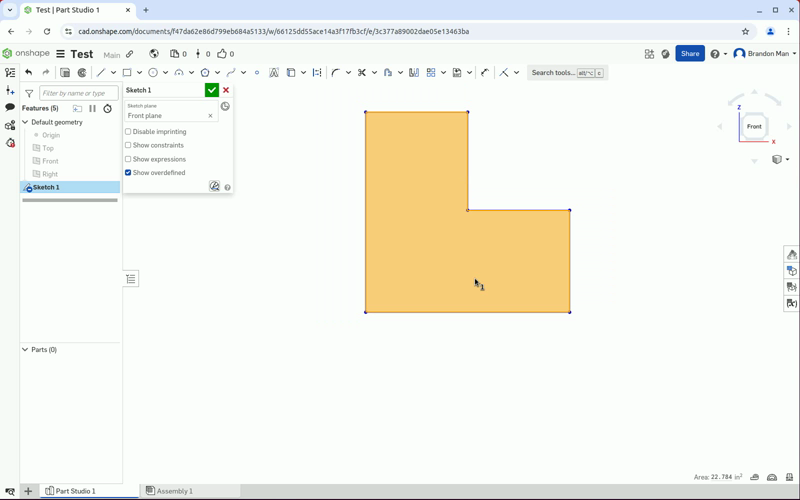
scroll(-6)
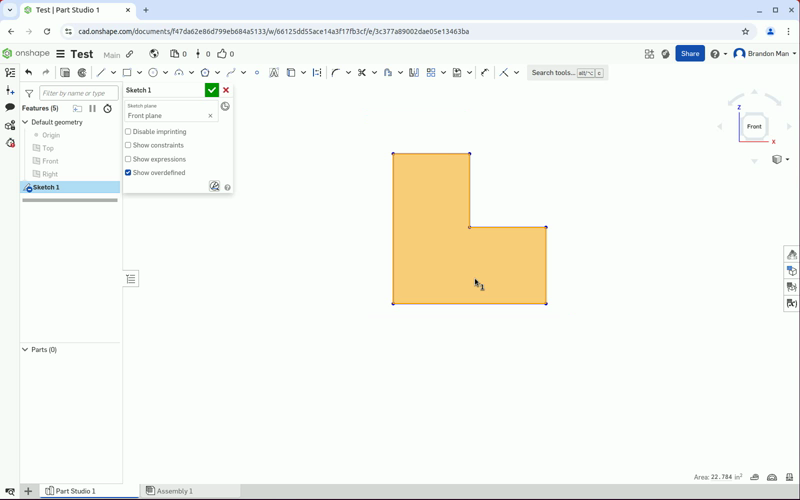
scroll(-6)
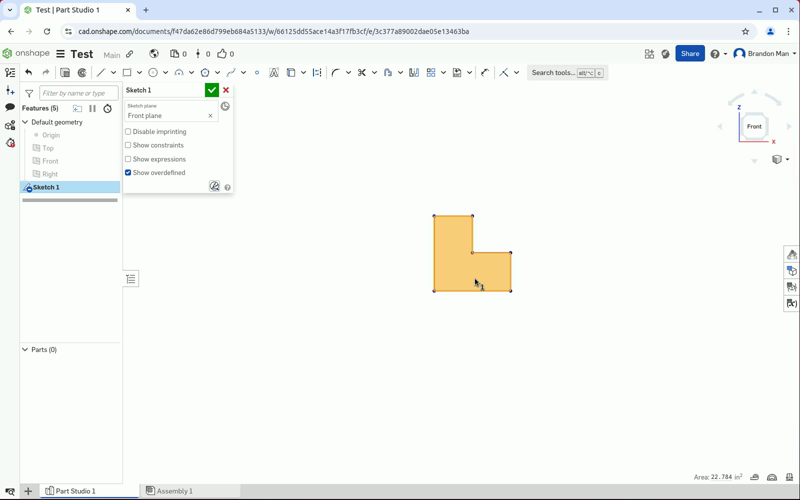
scroll(-6)
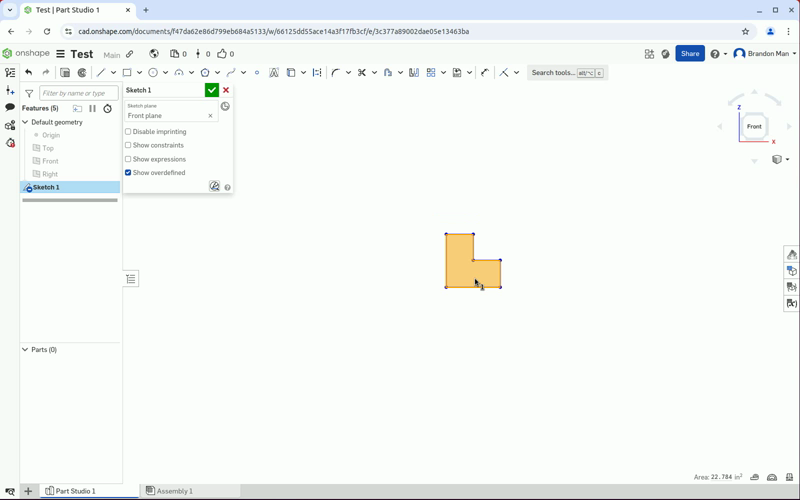
scroll(-6)
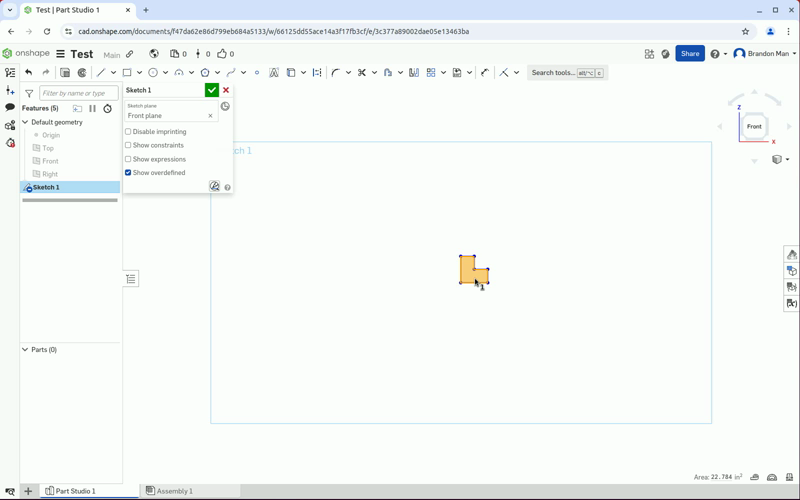
mouse_move(73, 352)
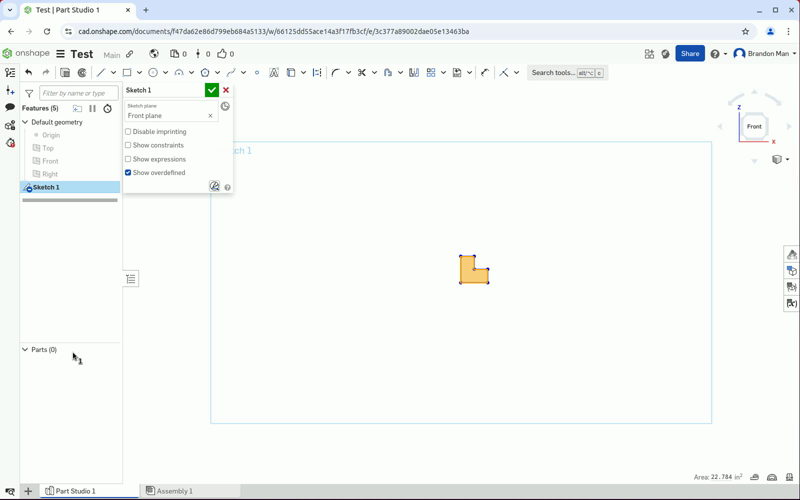
key(shift+y)
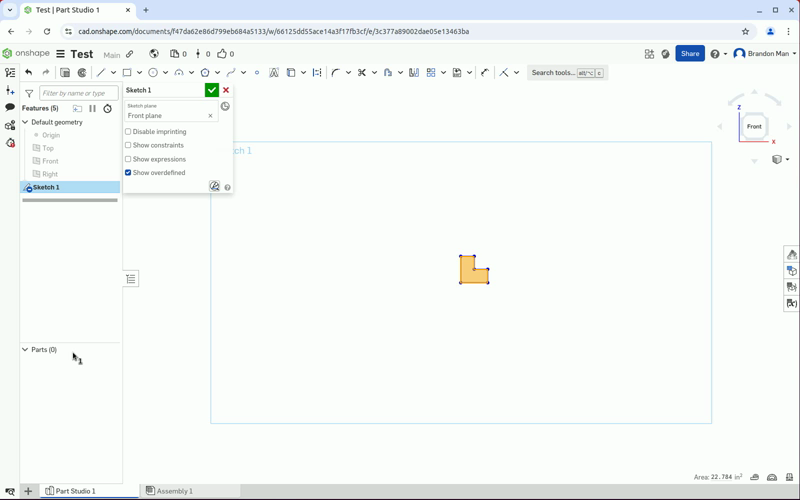
key(shift+e)
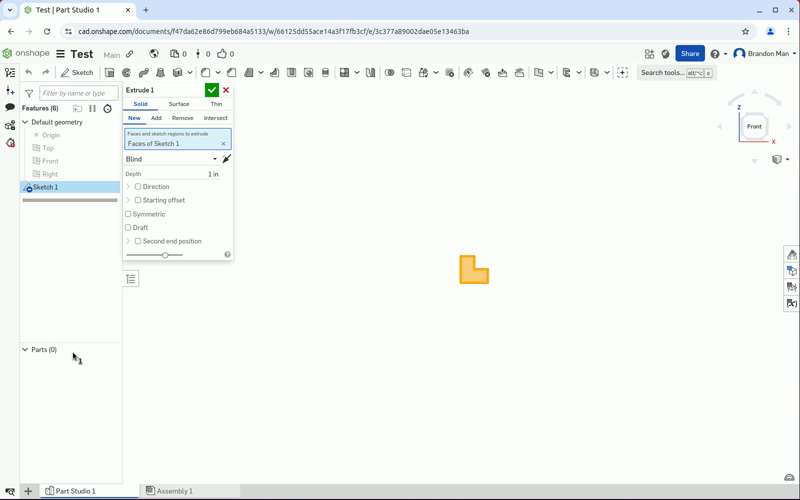
mouse_move(143, 106)
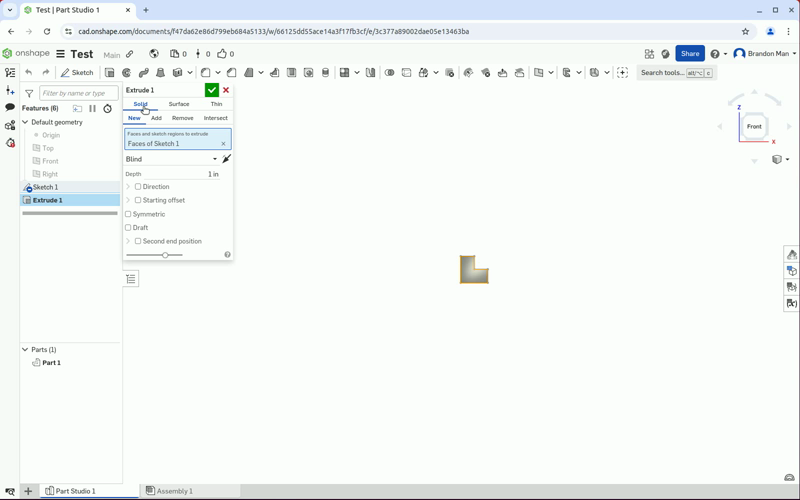
click(143, 106)
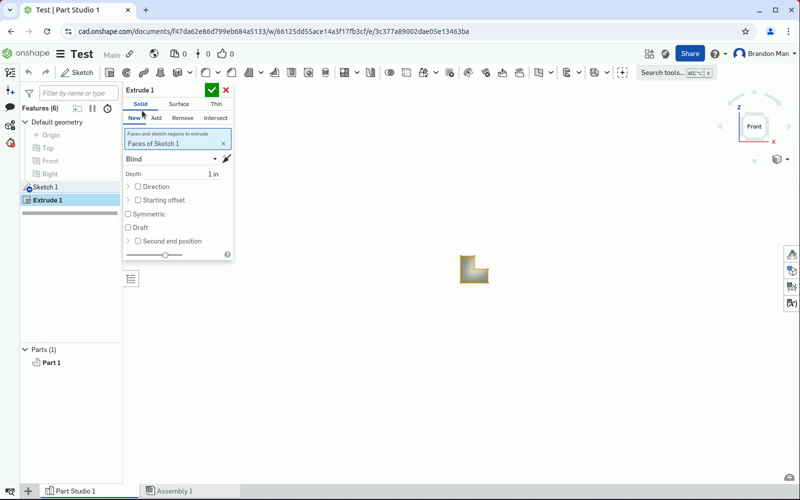
mouse_move(137, 120)
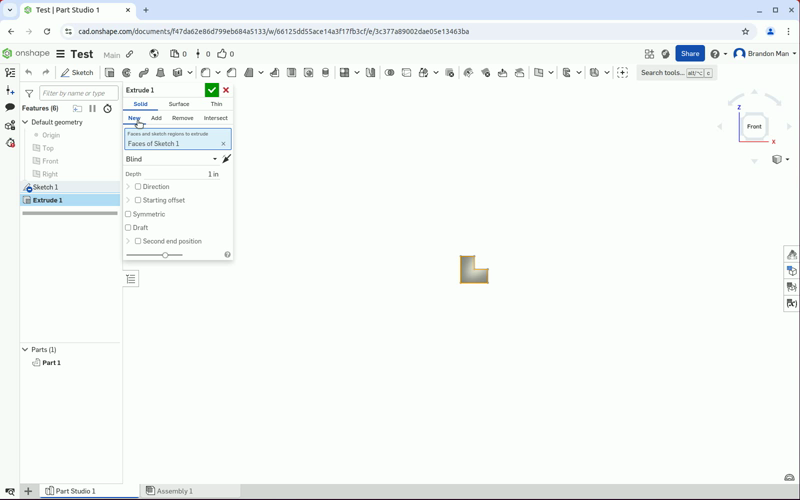
click(137, 120)
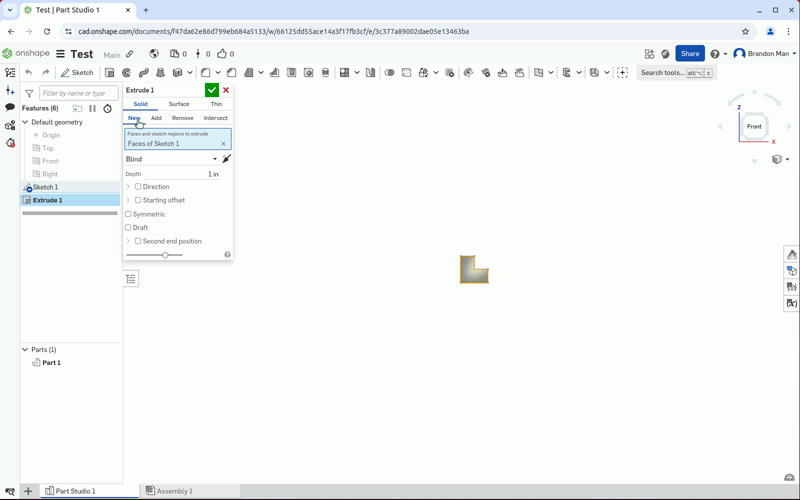
key(tab, 4)
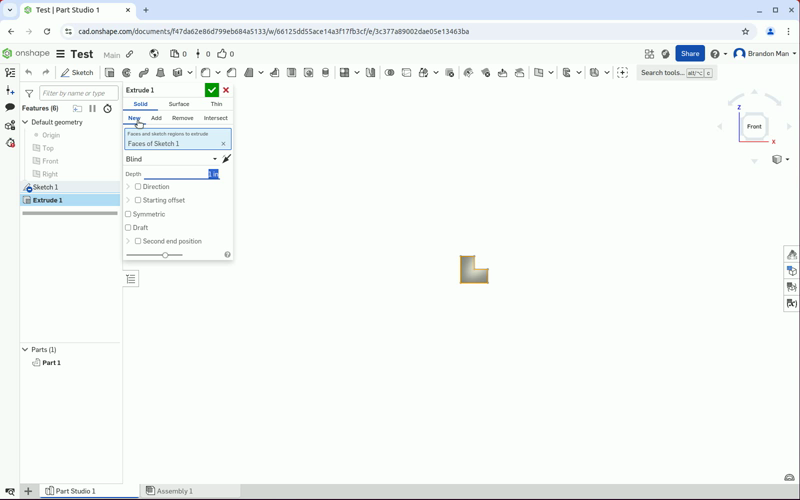
text(23.108)
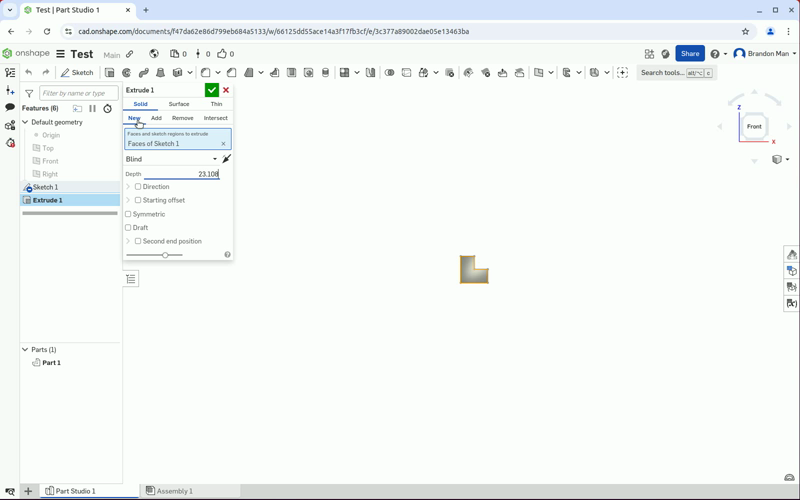
key(enter)
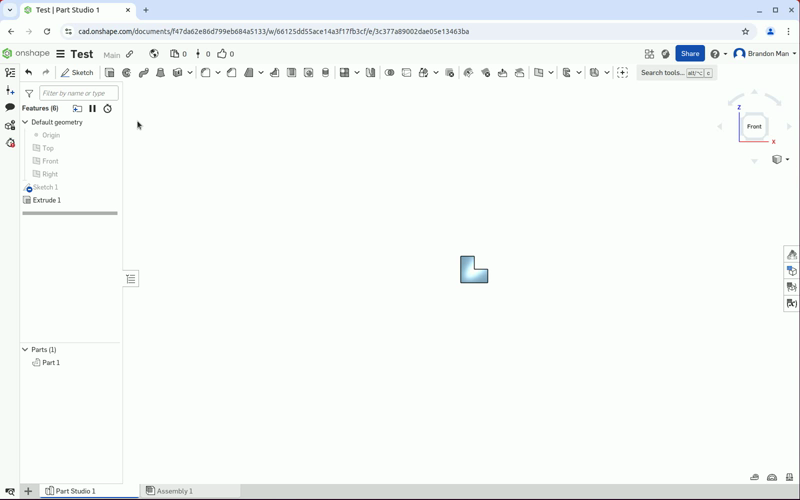
key(shift+h)
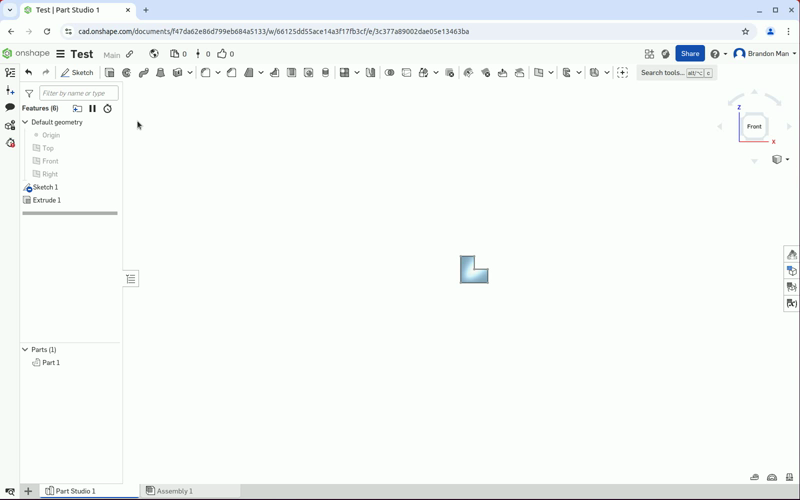
key(shift+h)
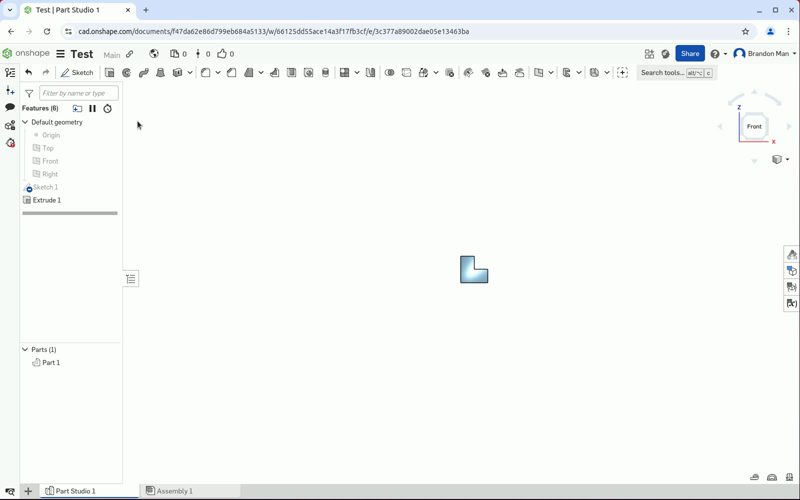
mouse_move(73, 189)
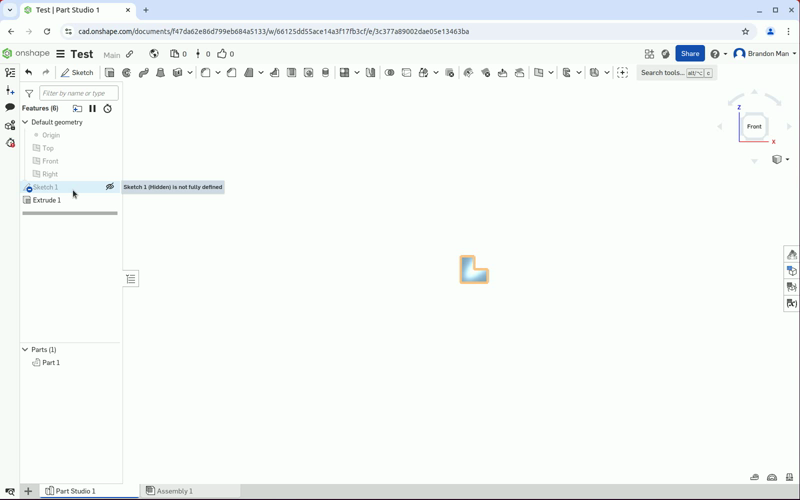
click(73, 189)
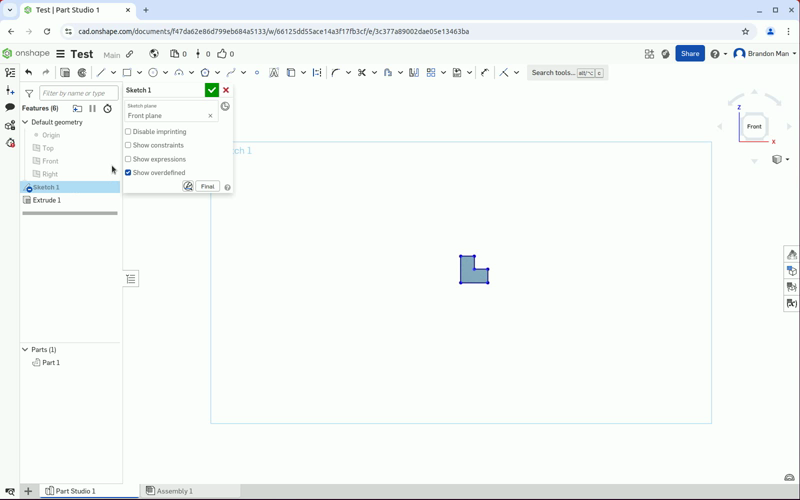
mouse_move(229, 92)
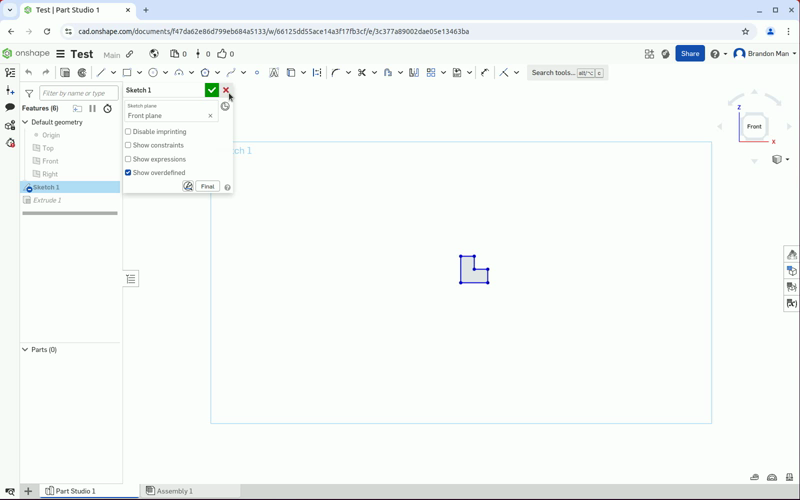
click(229, 92)
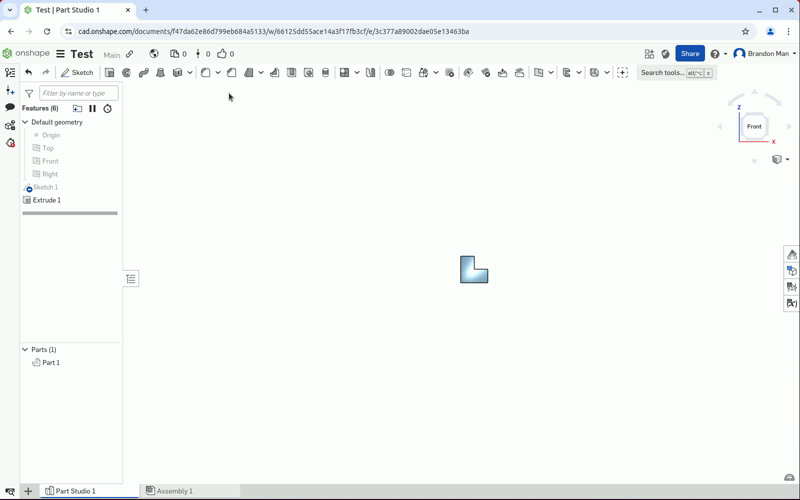
mouse_move(73, 352)
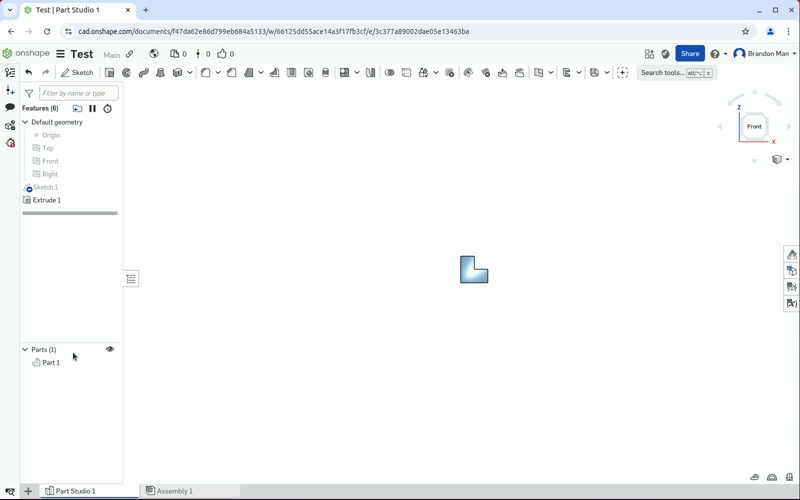
key(y)
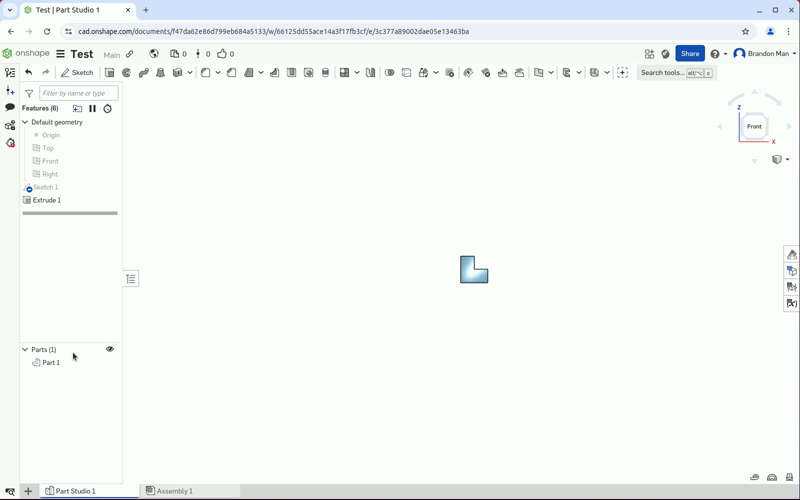
key(shift+p)
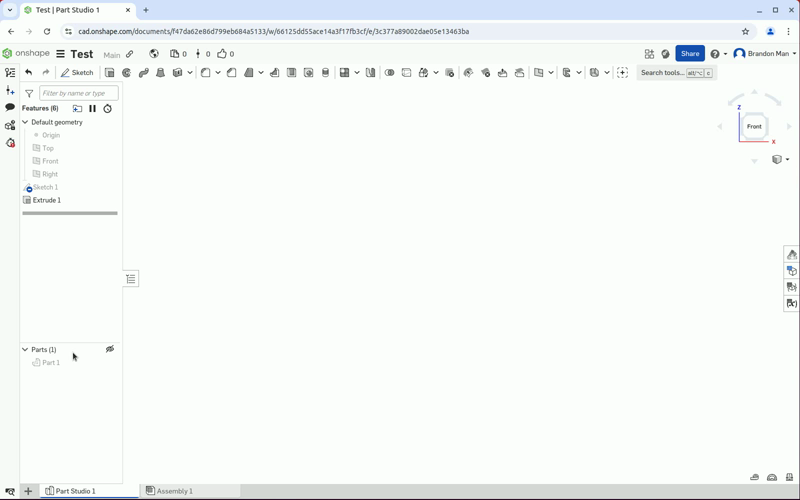
key(space)
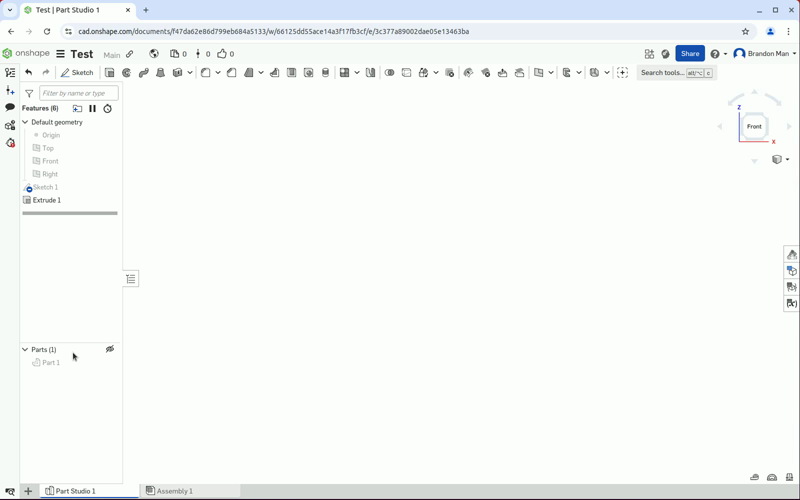
key_down(shift)
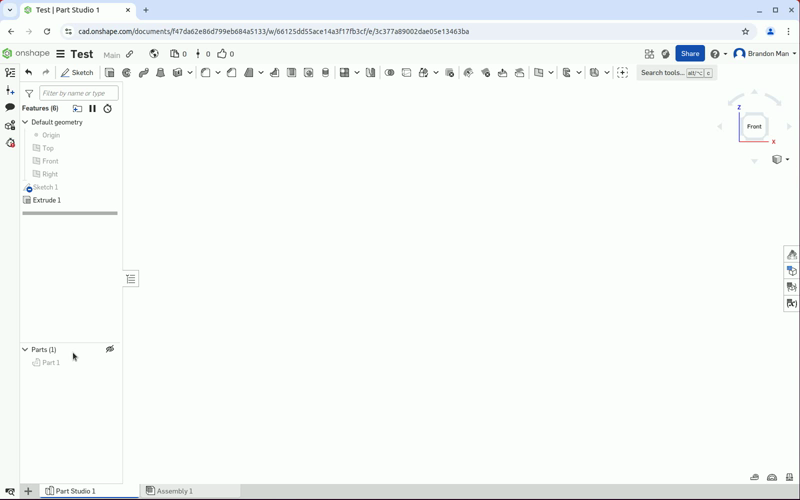
key(down)
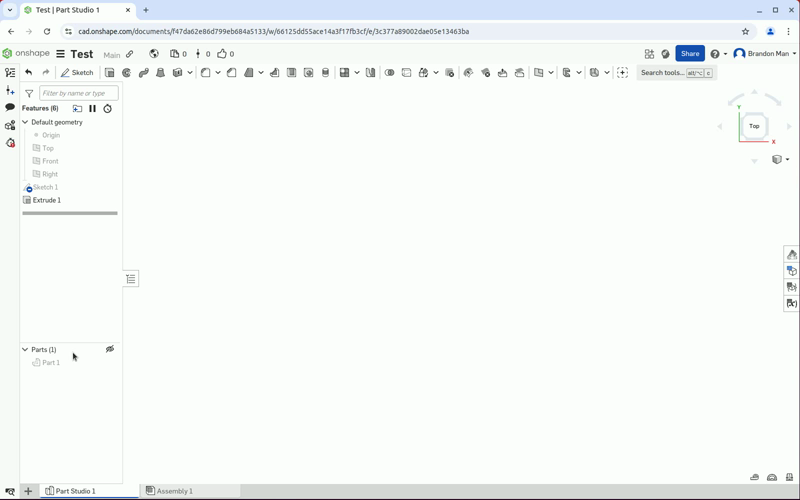
key_up(shift)
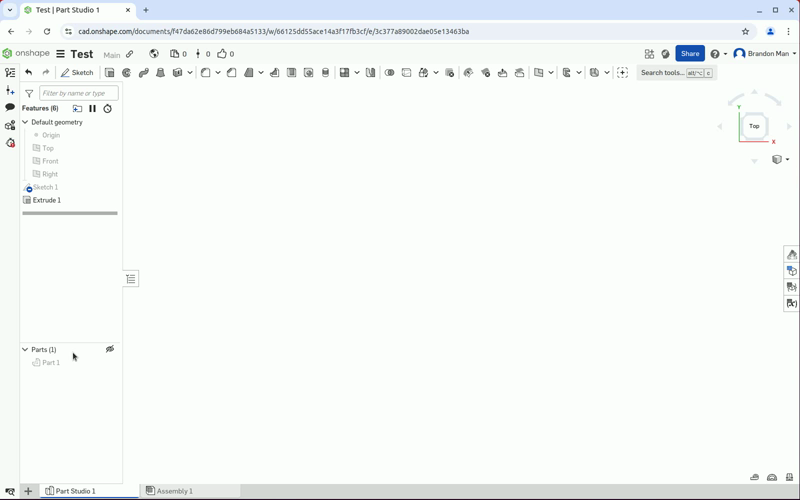
mouse_move(73, 352)
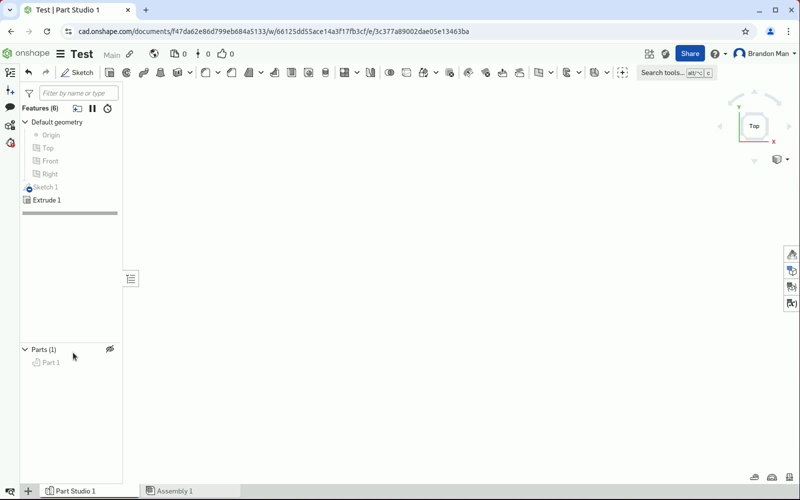
key(shift+y)
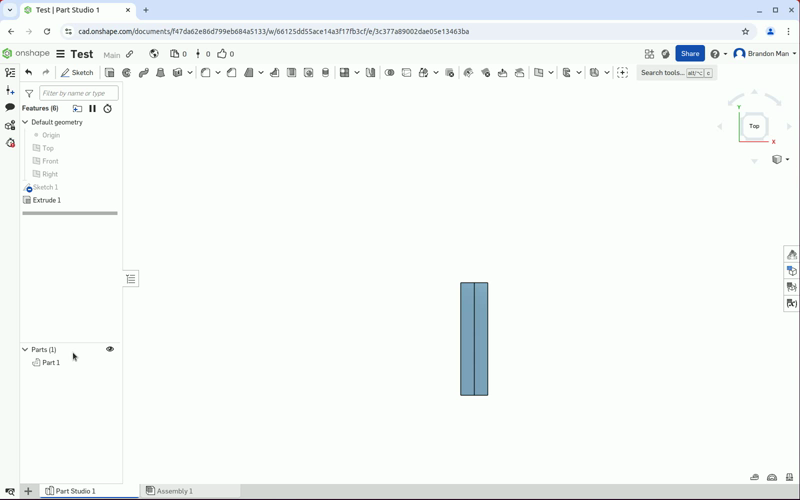
mouse_move(541, 75)
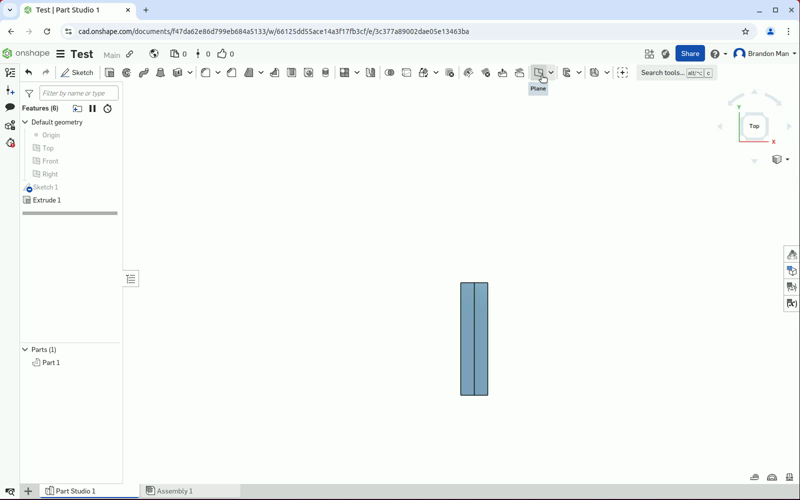
click(541, 75)
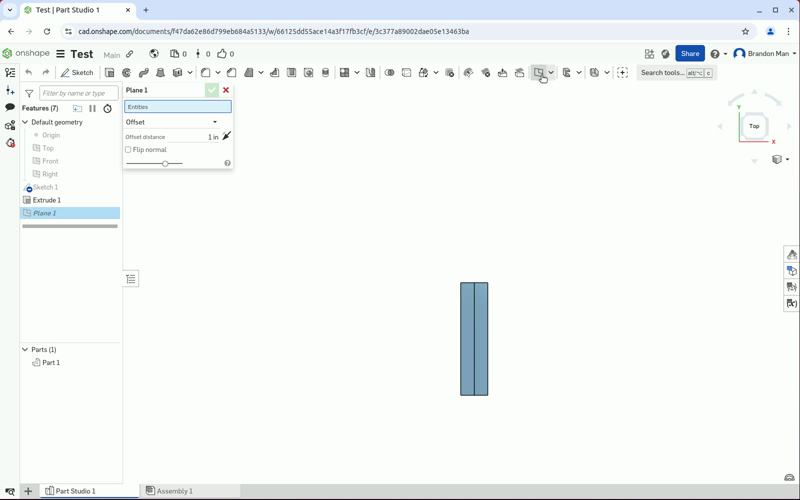
mouse_move(73, 150)
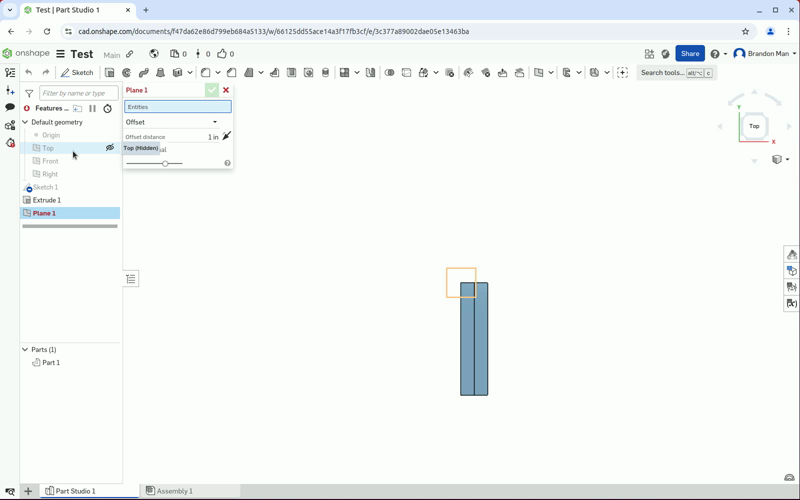
click(73, 150)
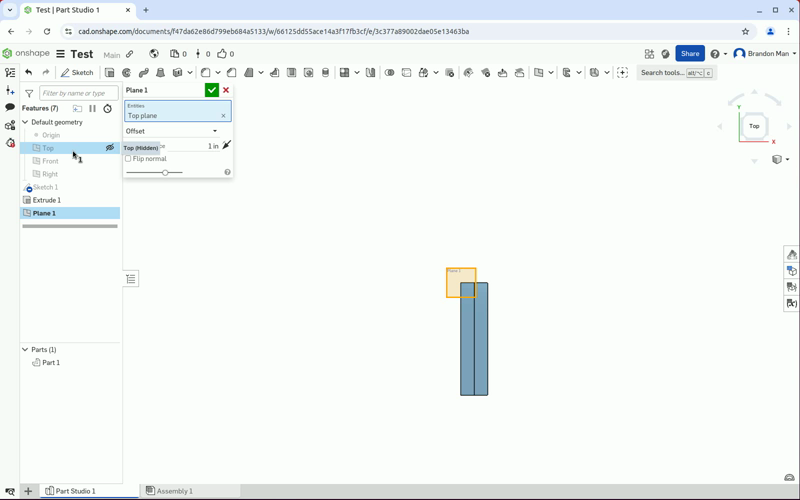
key(tab, 2)
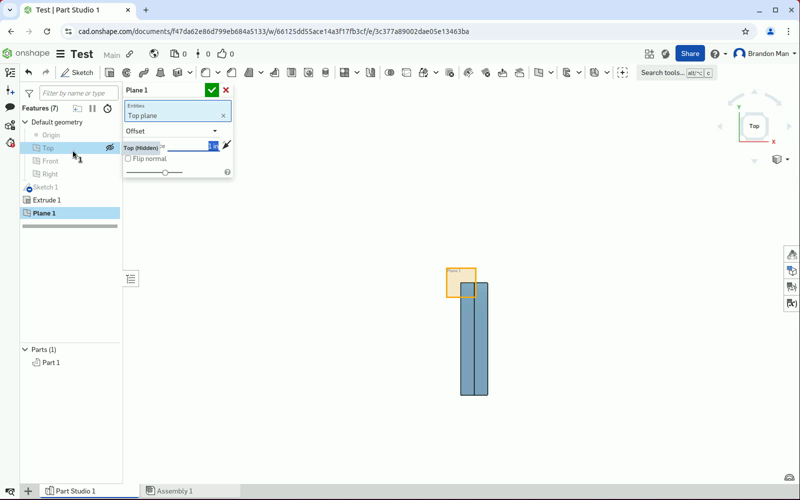
text(2.65)
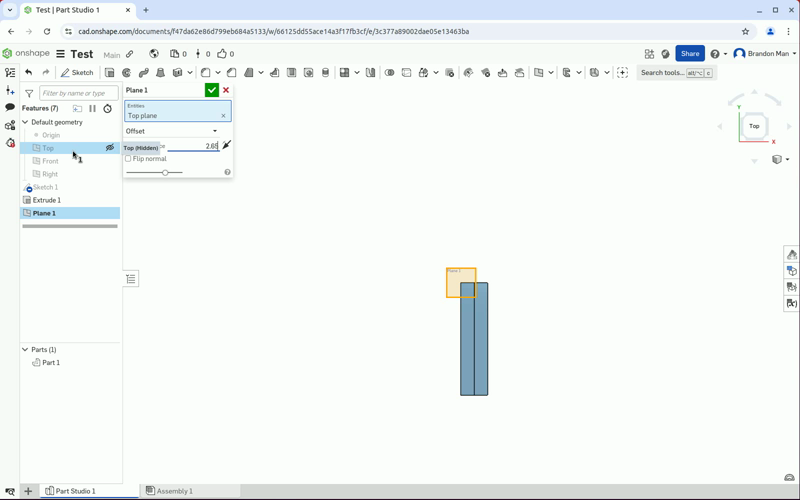
key(enter, 2)
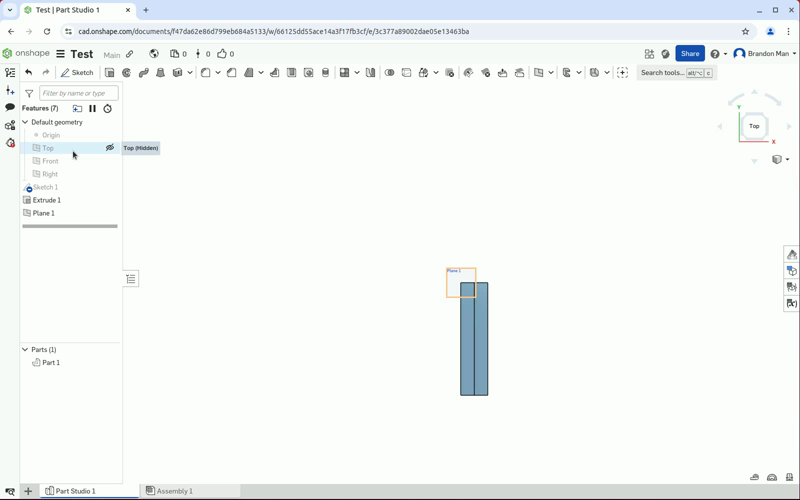
key(shift+s)
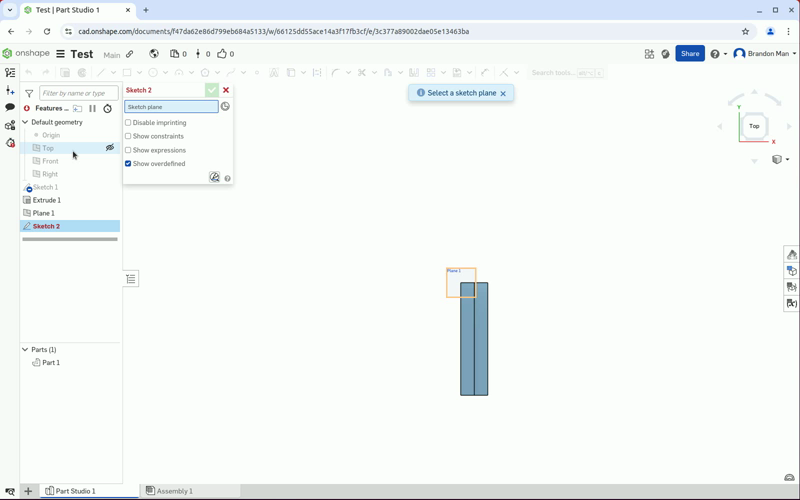
mouse_move(73, 215)
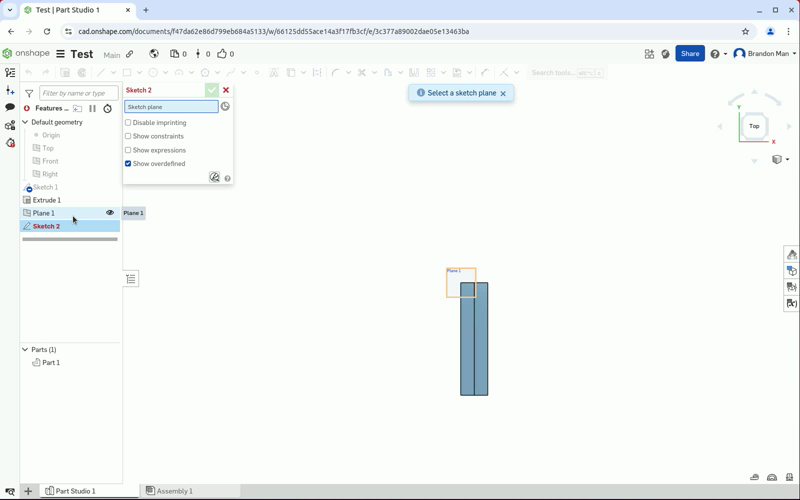
click(73, 215)
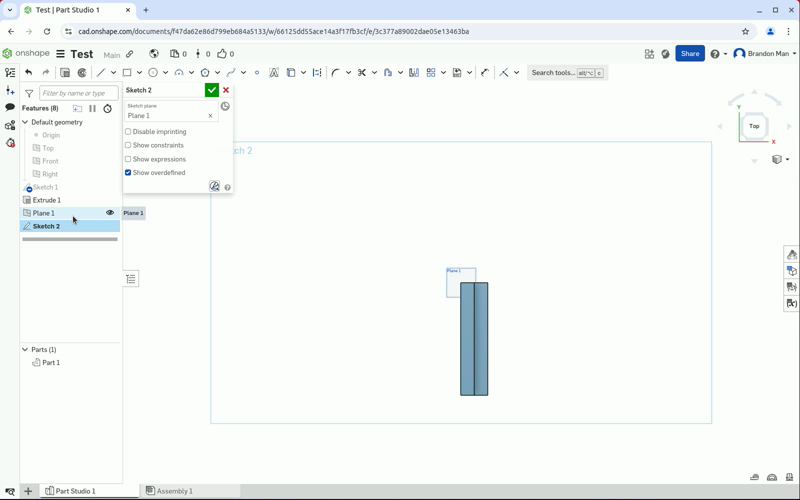
mouse_move(73, 352)
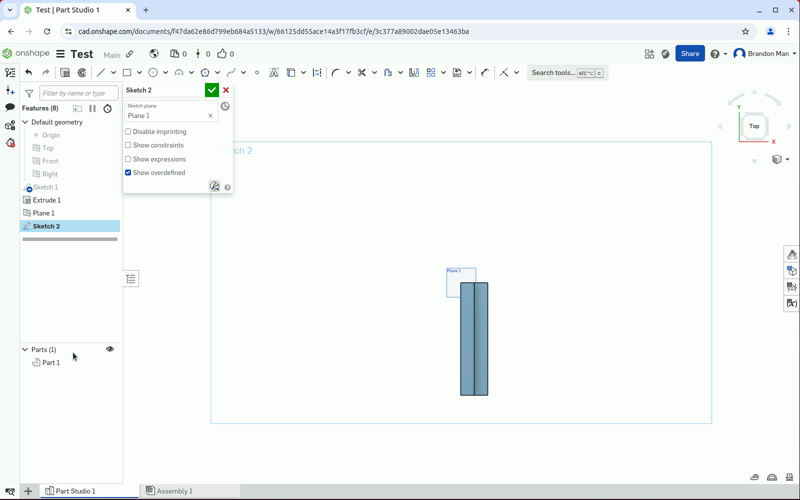
key(y)
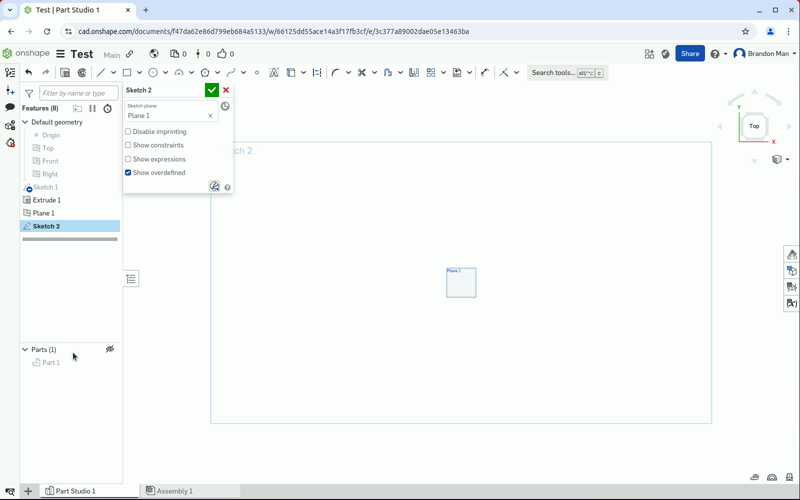
key(c)
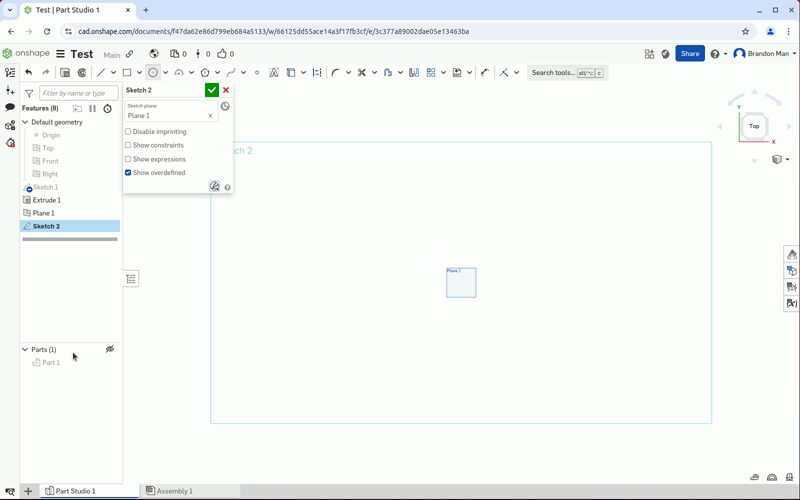
key_down(shift)
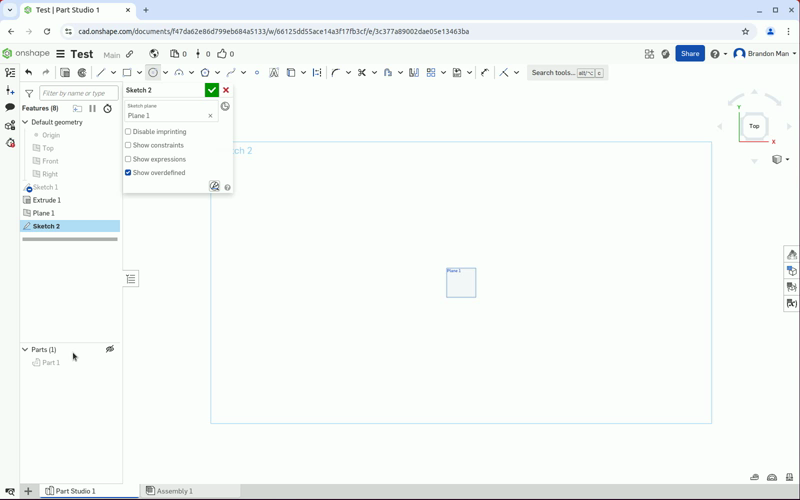
mouse_move(480, 300)
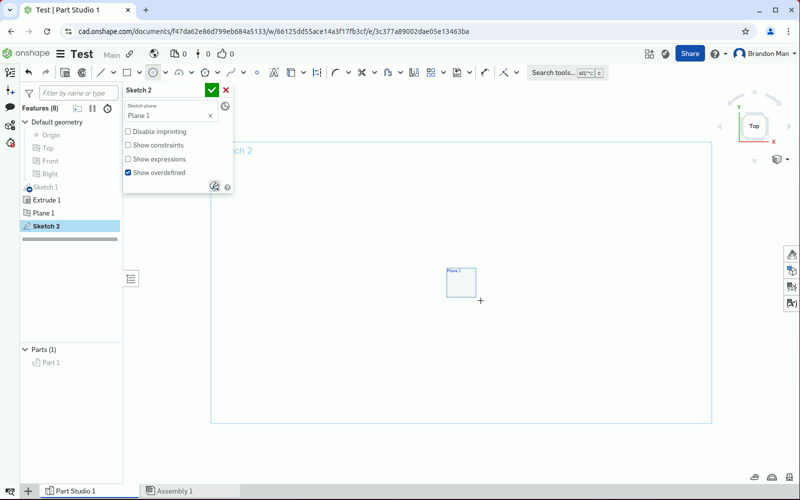
click(480, 300)
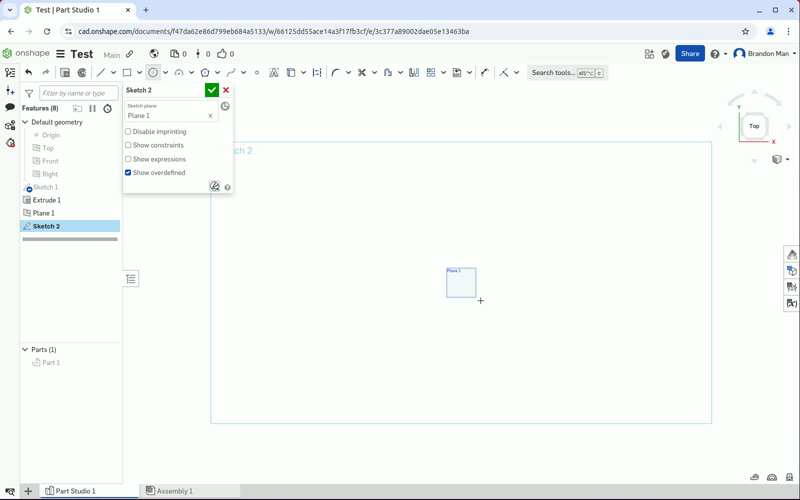
key_up(shift)
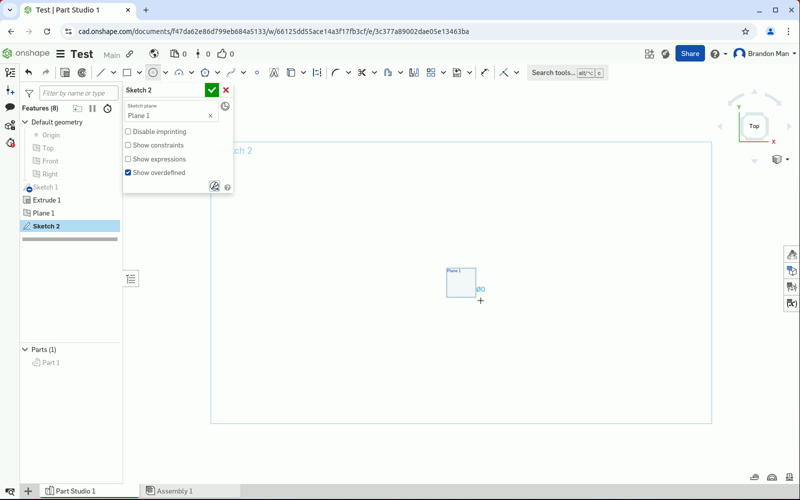
mouse_move(484, 300)
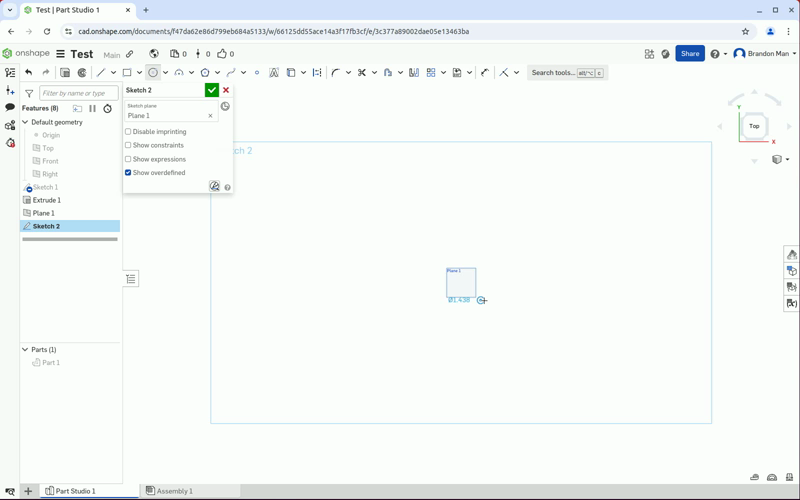
click(484, 300)
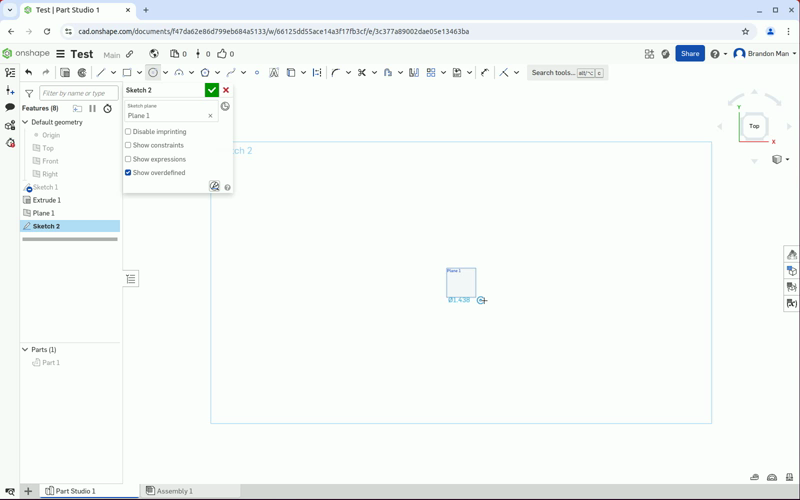
key(esc)
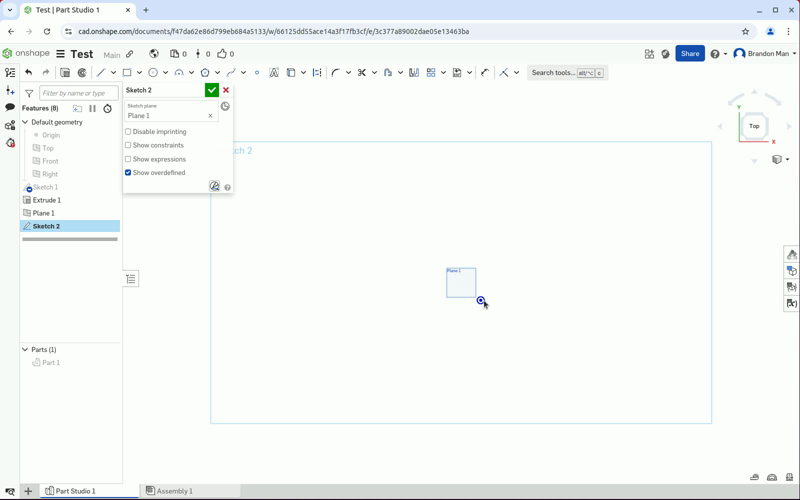
mouse_move(482, 303)
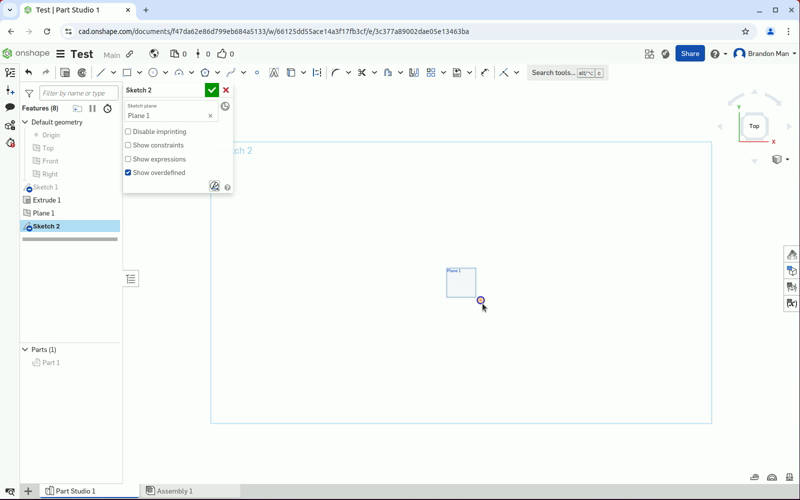
scroll(6)
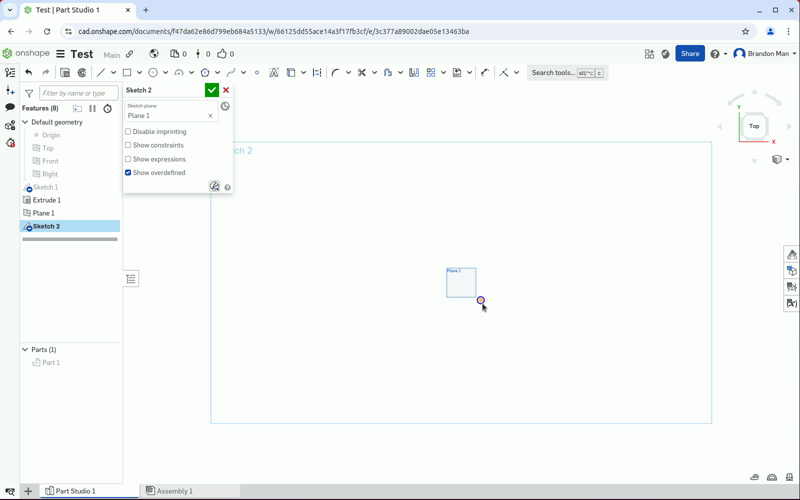
scroll(6)
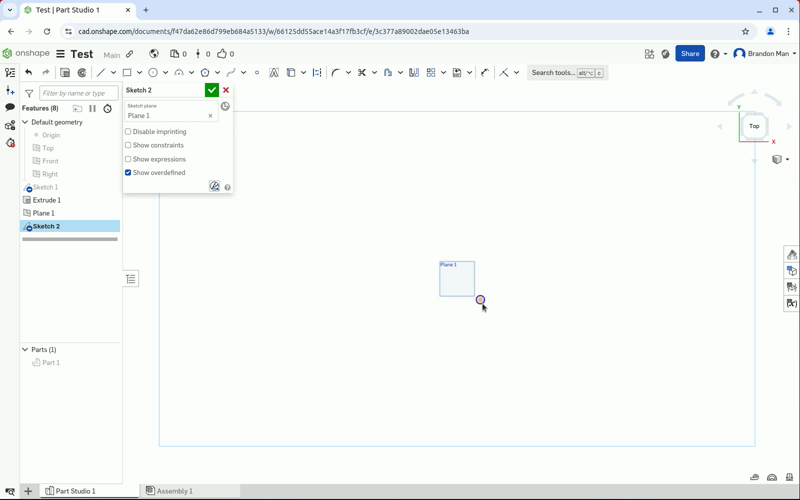
scroll(6)
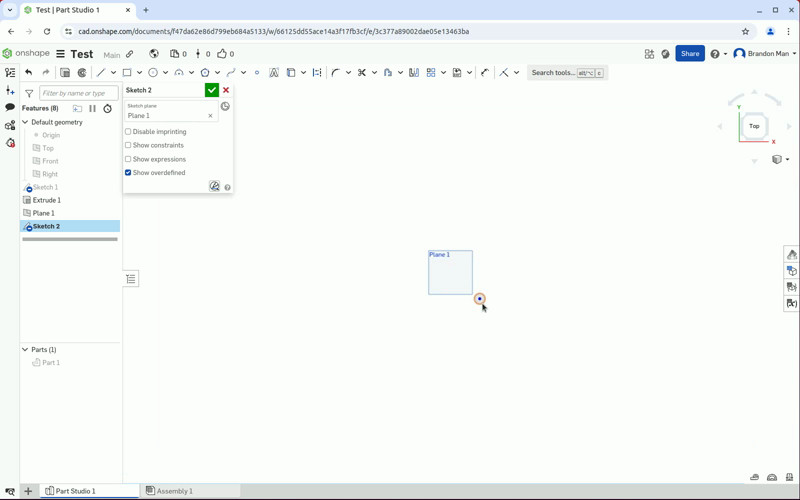
scroll(6)
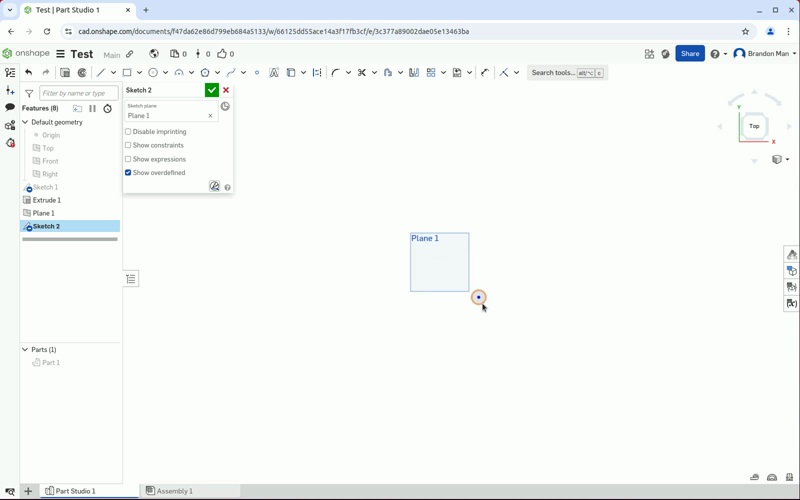
scroll(6)
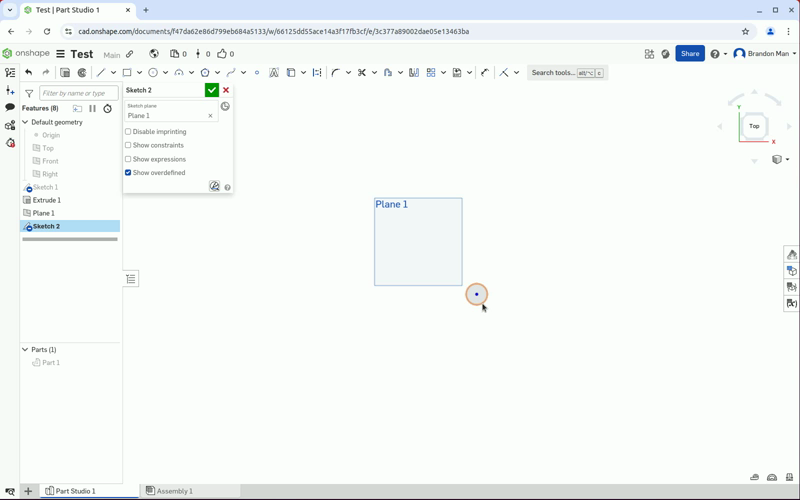
scroll(6)
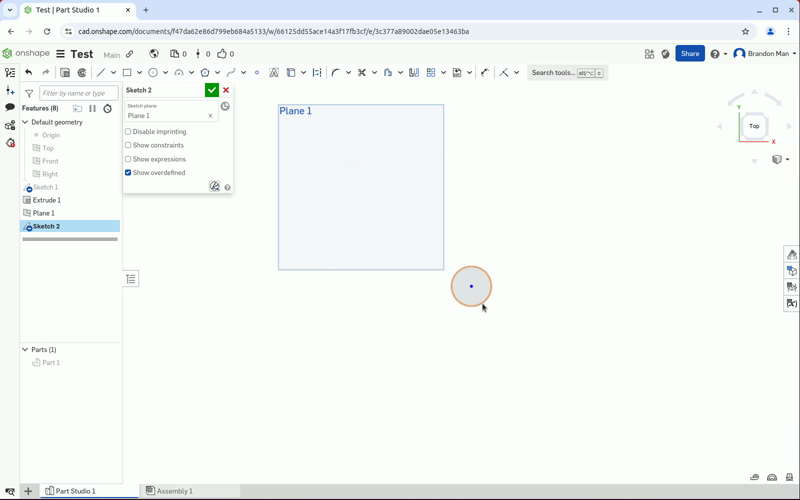
scroll(6)
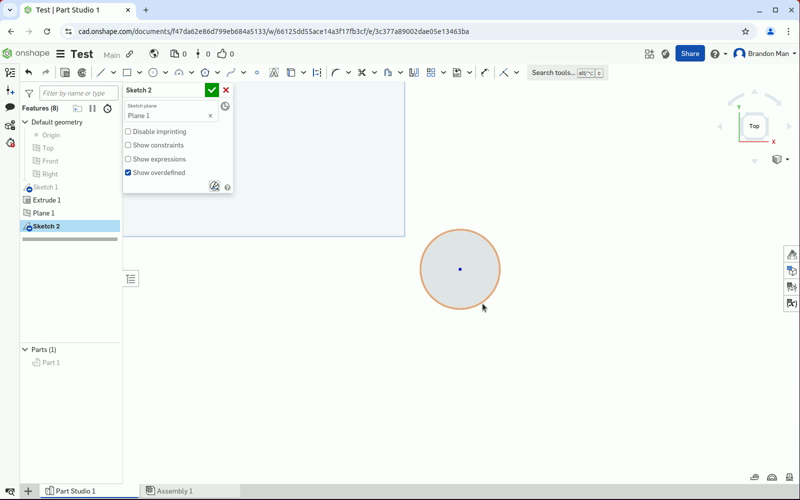
click(482, 303)
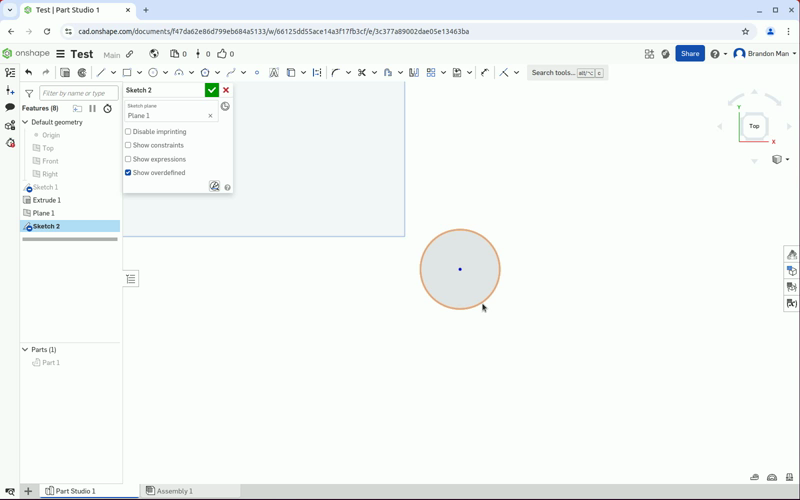
scroll(-6)
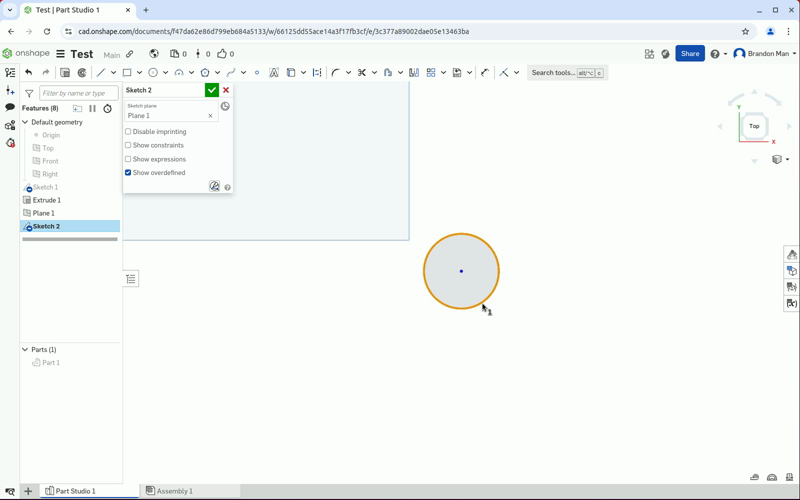
scroll(-6)
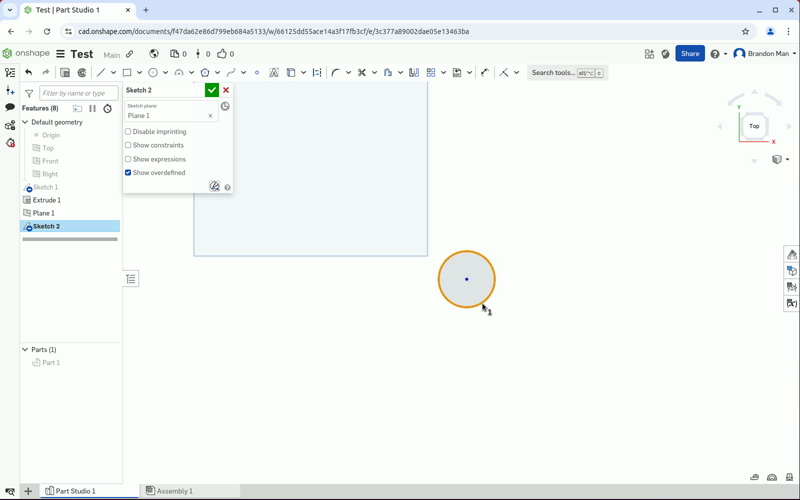
scroll(-6)
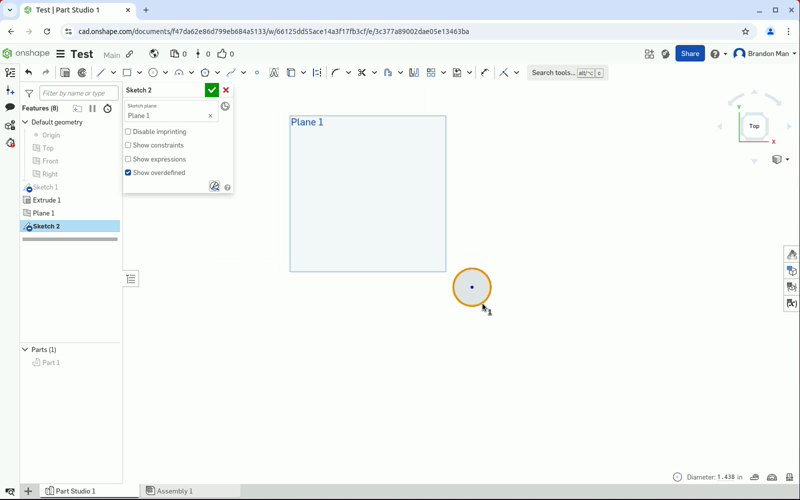
scroll(-6)
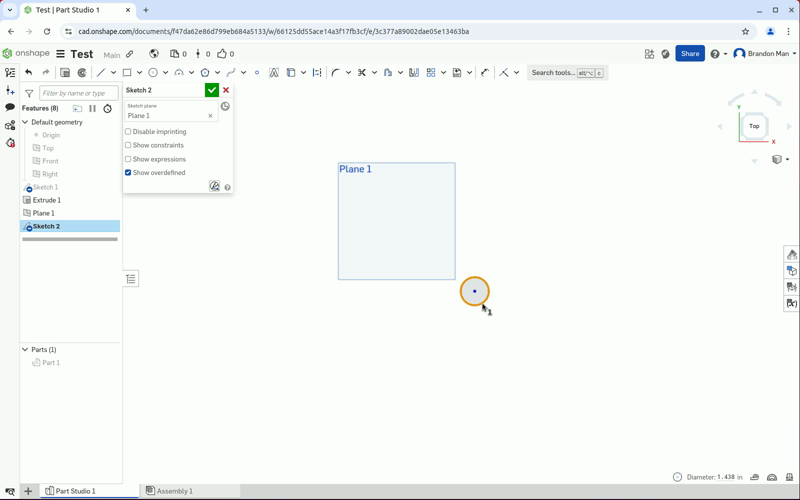
scroll(-6)
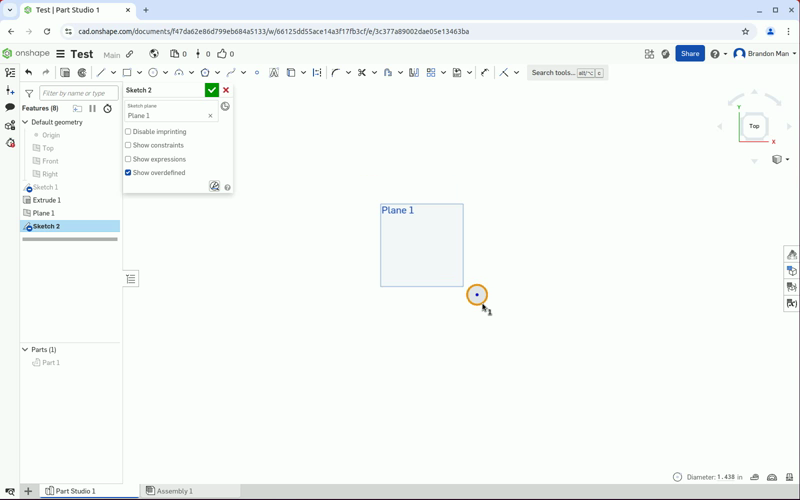
scroll(-6)
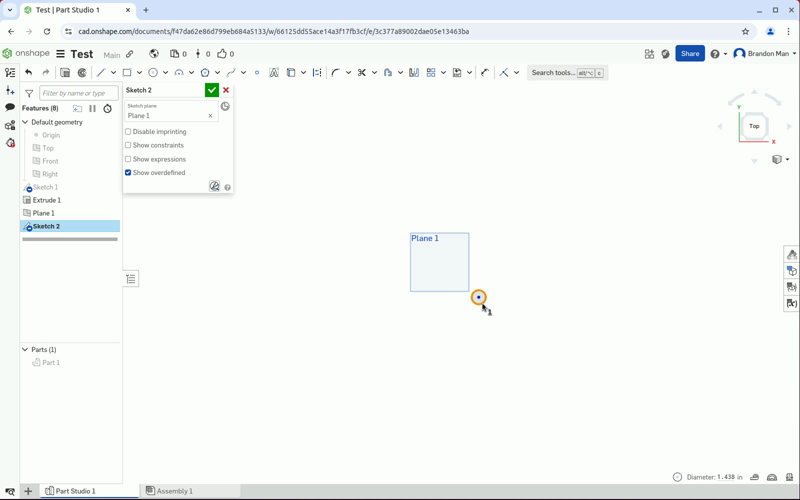
scroll(-6)
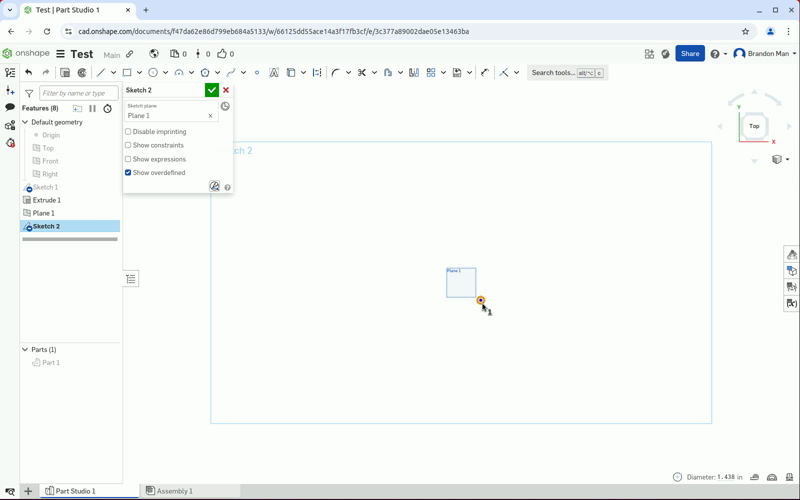
mouse_move(73, 352)
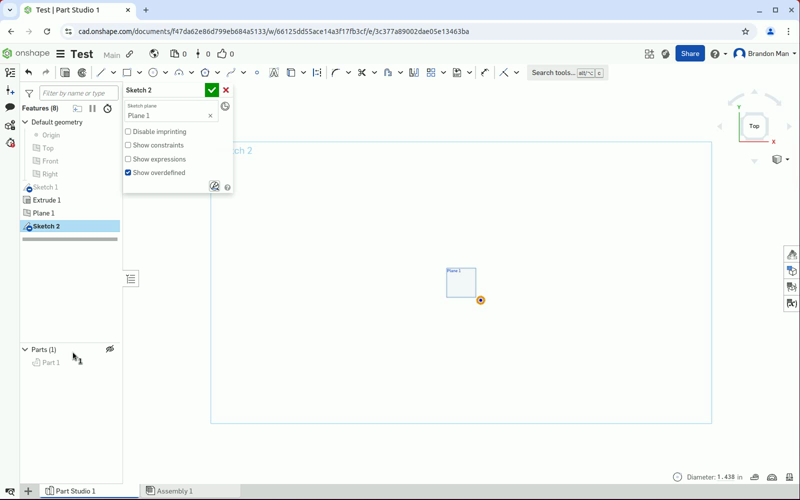
key(shift+y)
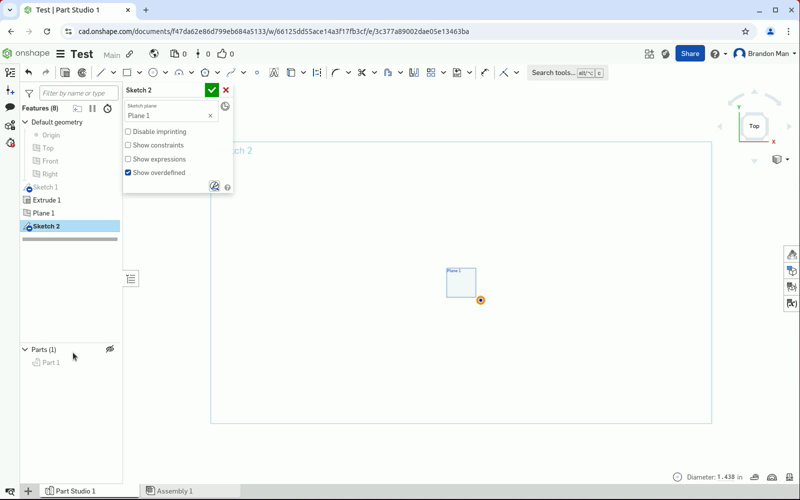
key(shift+e)
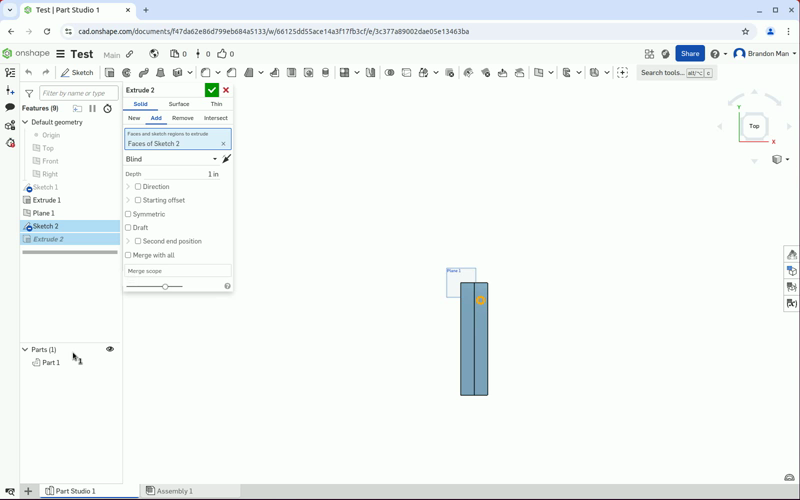
mouse_move(143, 106)
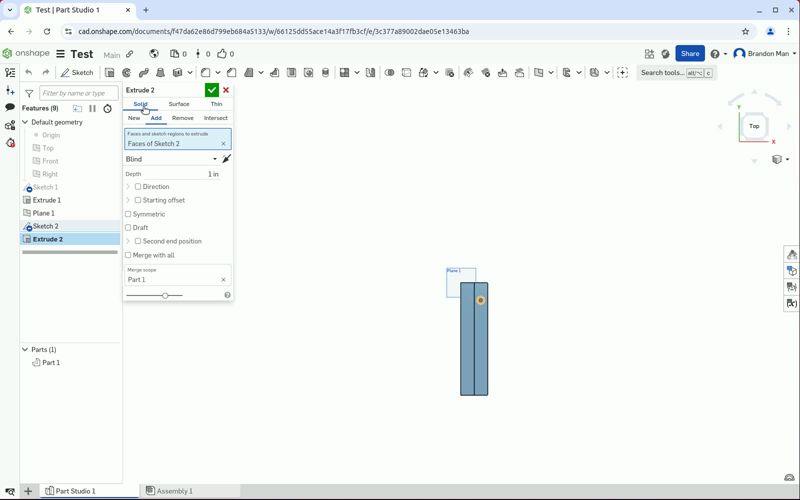
click(143, 106)
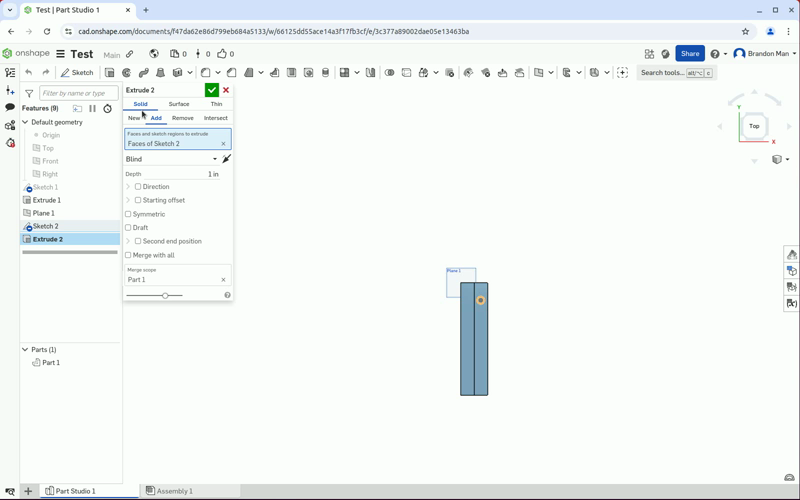
mouse_move(137, 120)
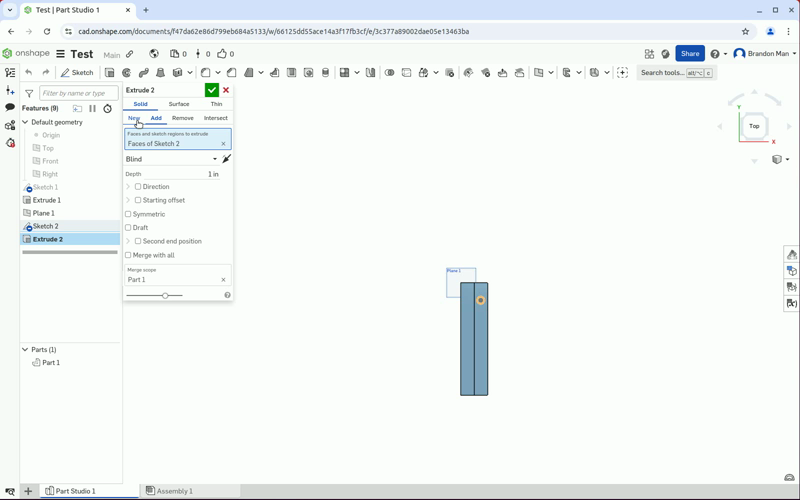
click(137, 120)
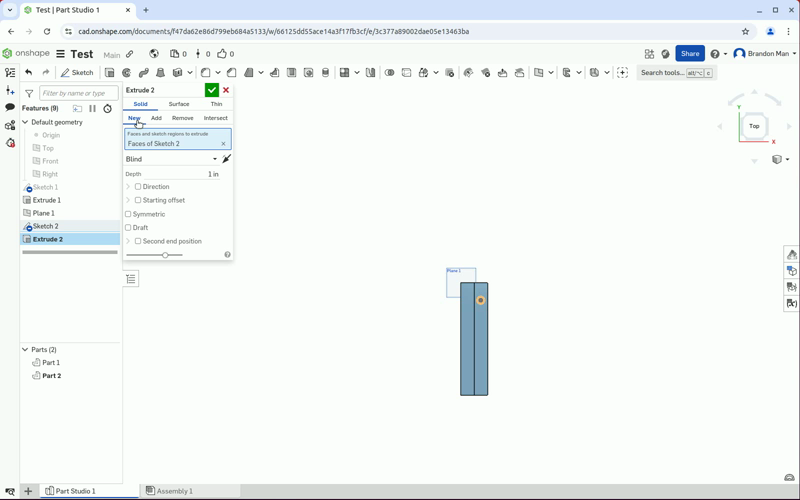
key(tab, 4)
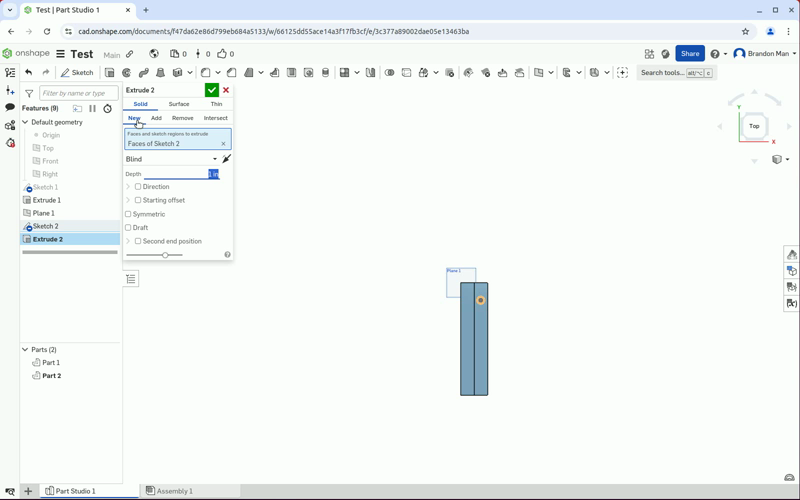
text(6.018)
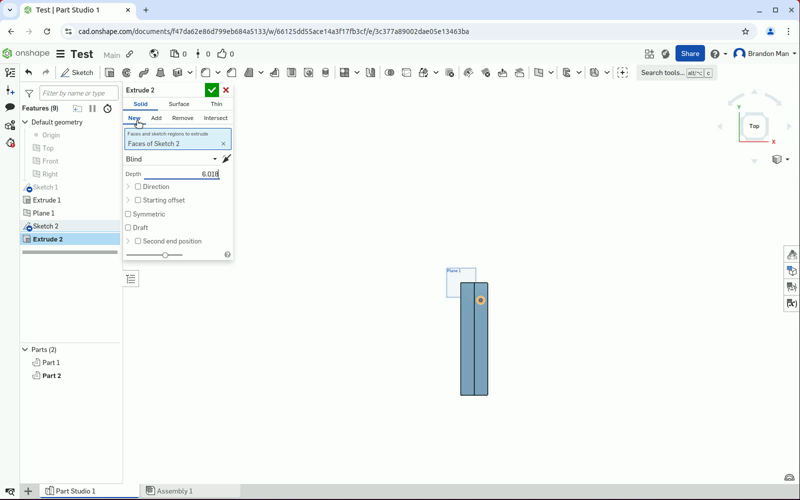
key(enter)
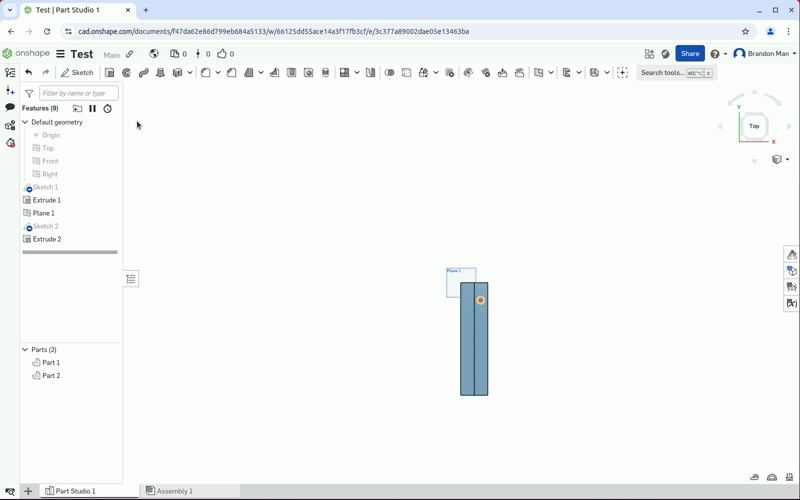
key(shift+h)
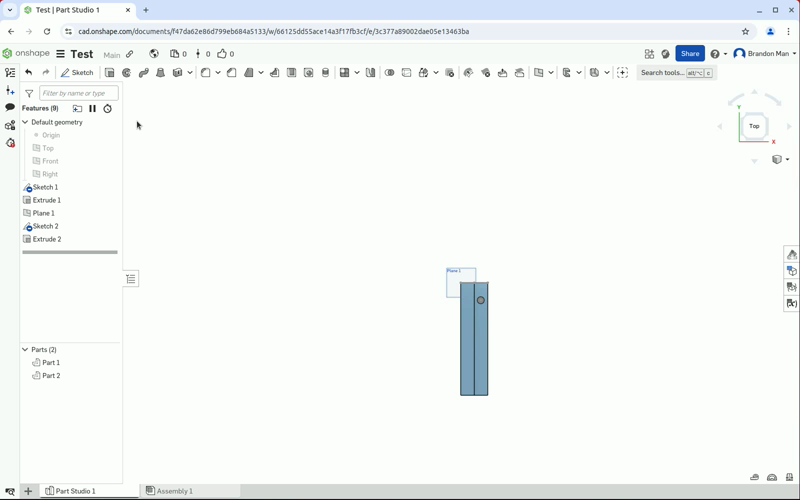
key(shift+h)
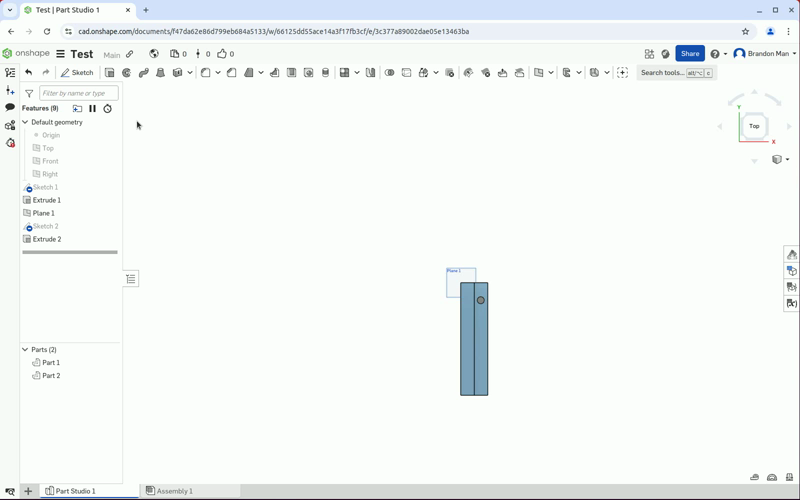
mouse_move(73, 189)
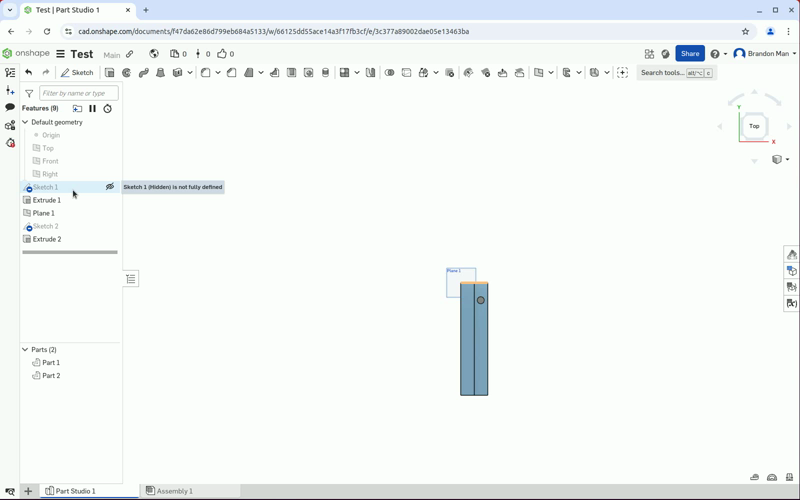
click(73, 189)
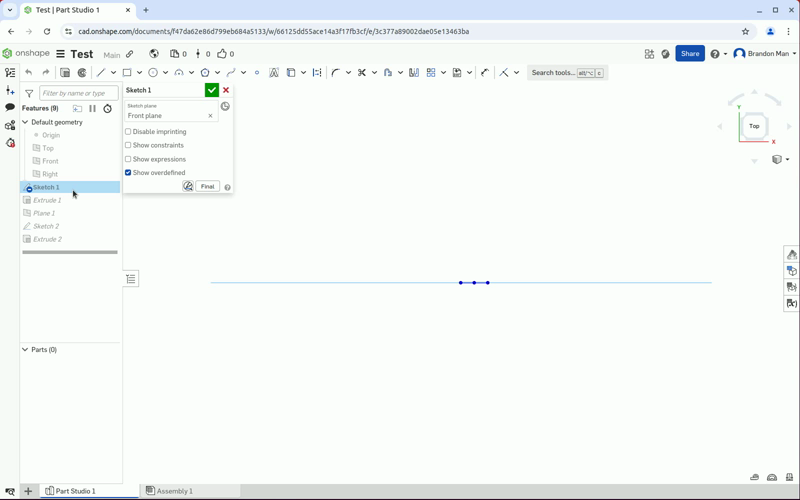
mouse_move(229, 92)
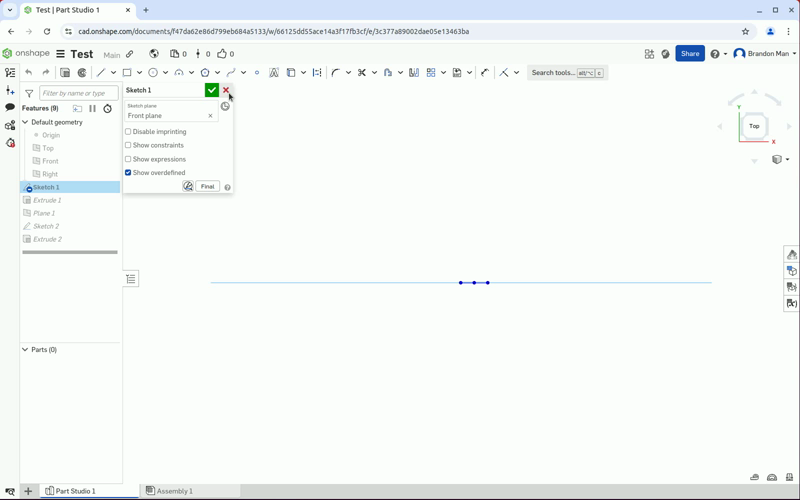
click(229, 92)
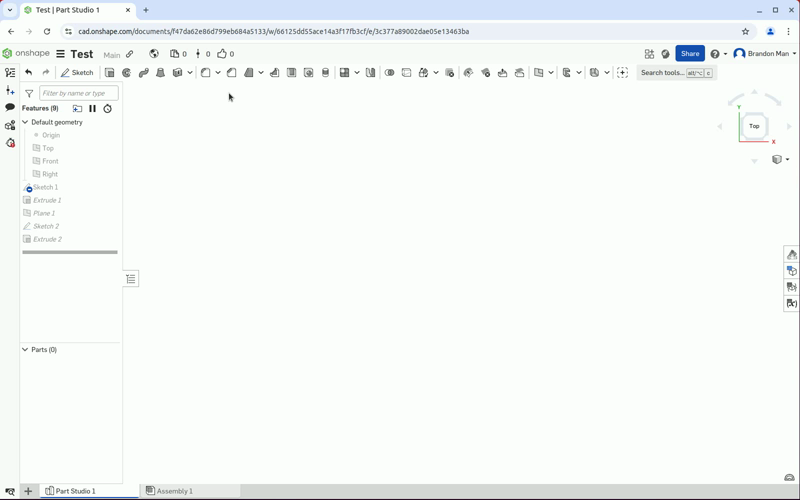
key(shift+s)
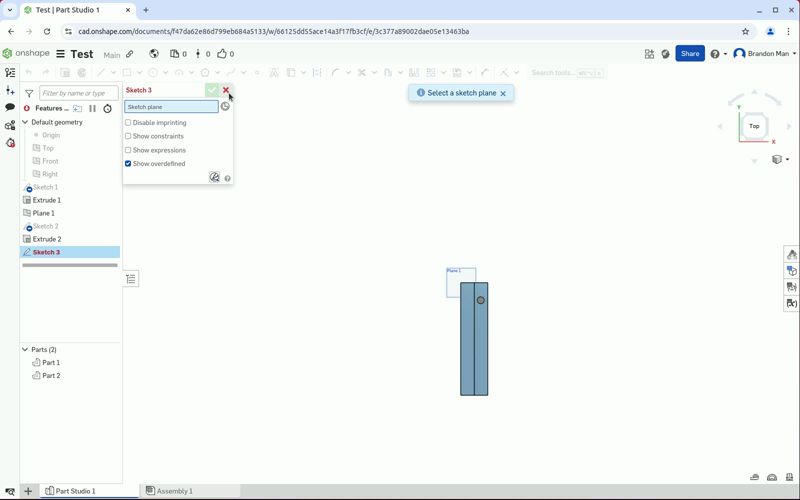
mouse_move(73, 215)
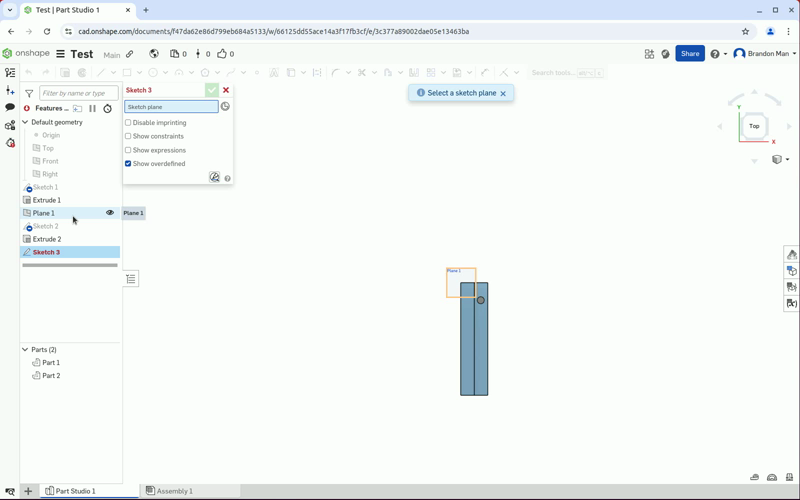
click(73, 215)
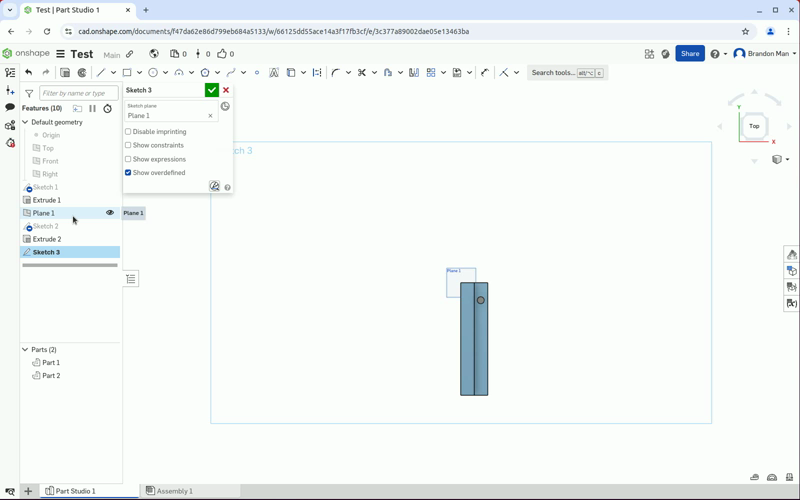
mouse_move(73, 352)
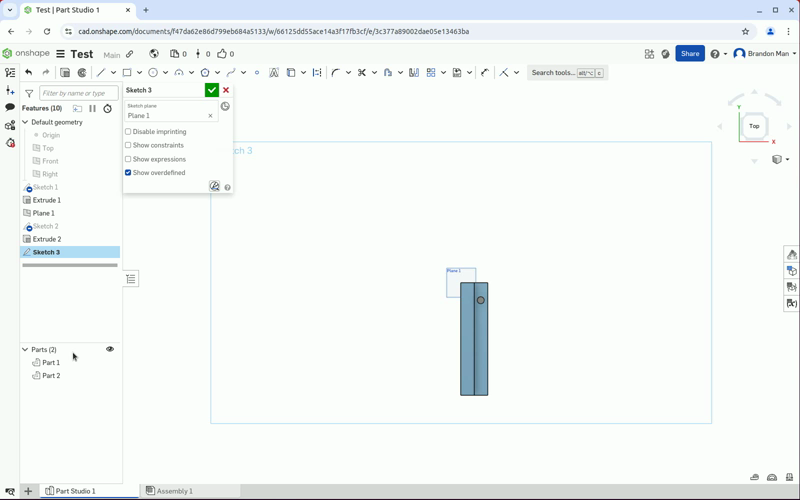
key(y)
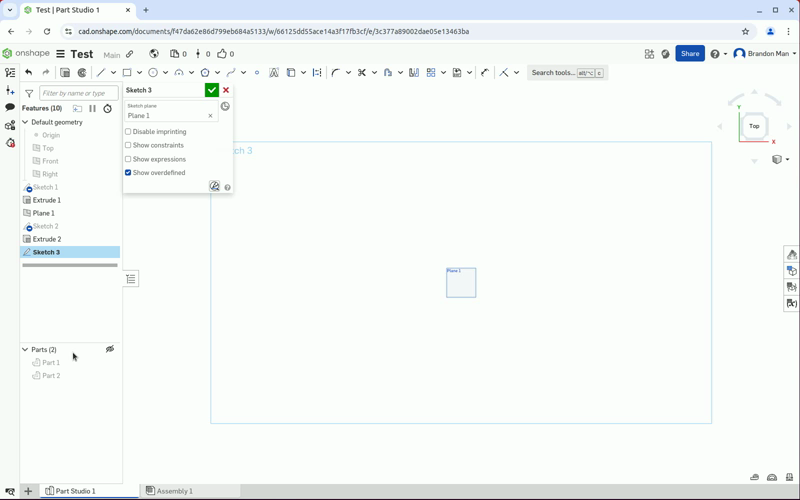
key(c)
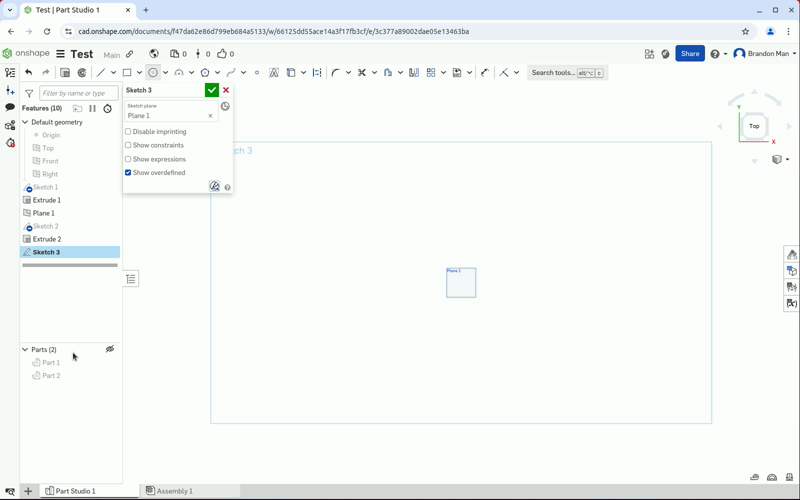
key_down(shift)
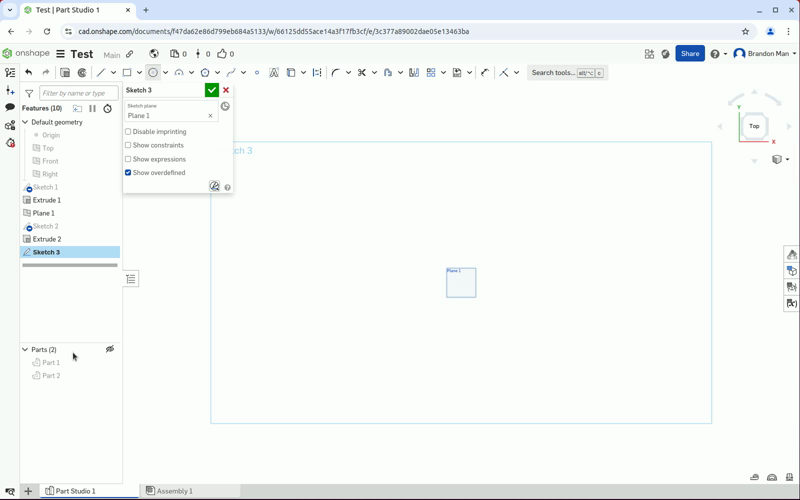
mouse_move(480, 378)
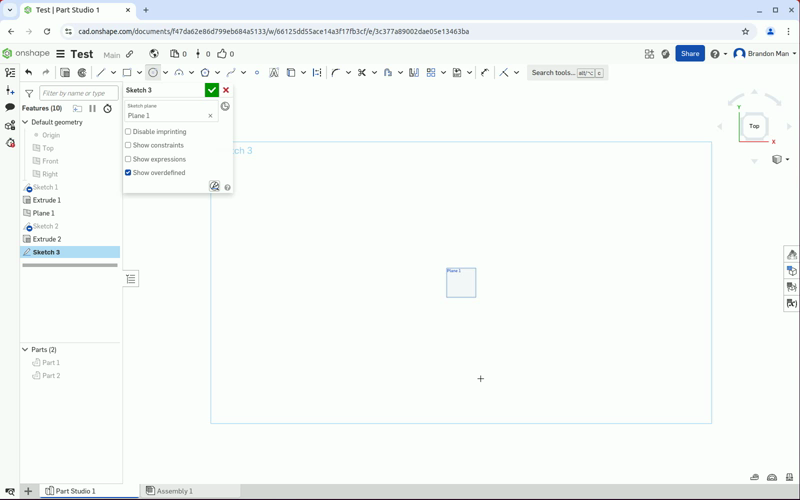
click(480, 378)
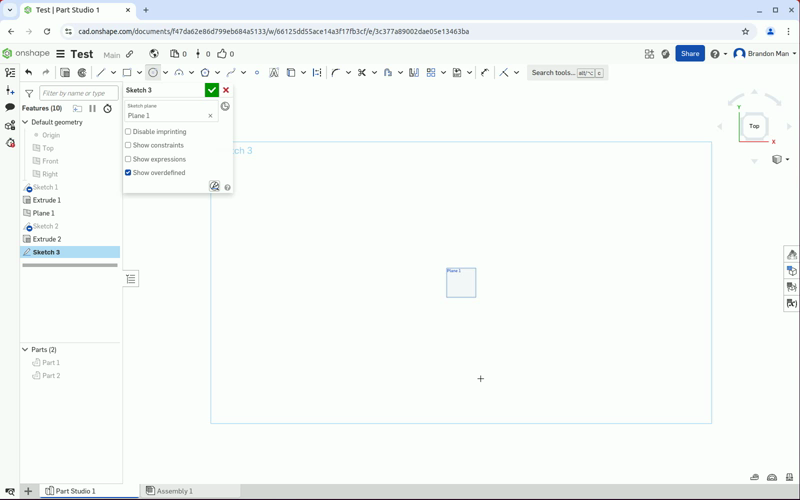
key_up(shift)
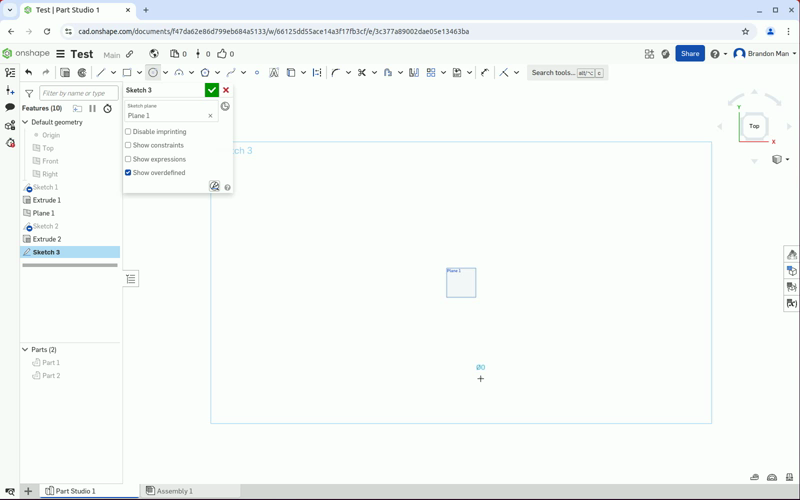
mouse_move(484, 378)
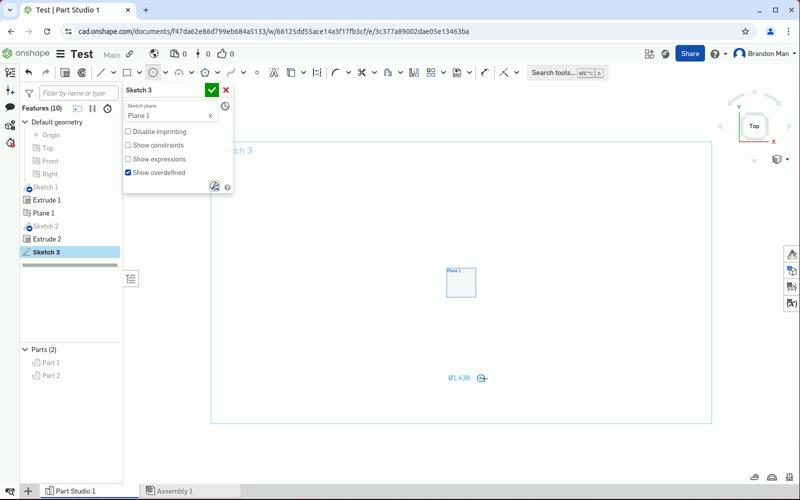
click(484, 378)
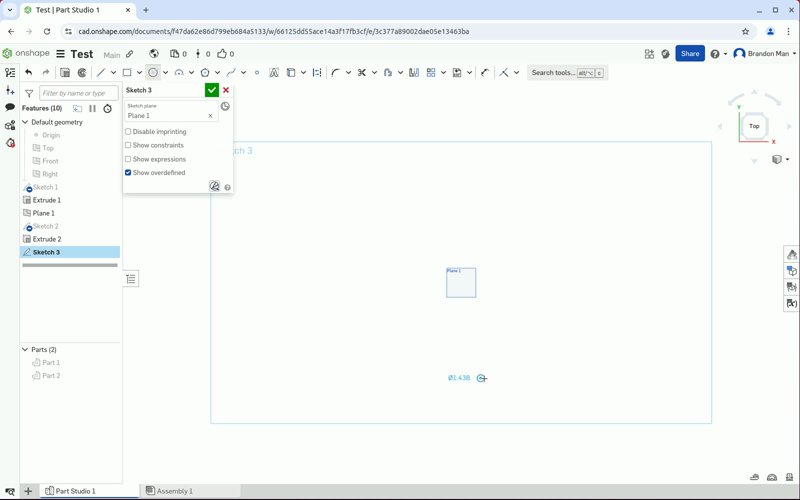
key(esc)
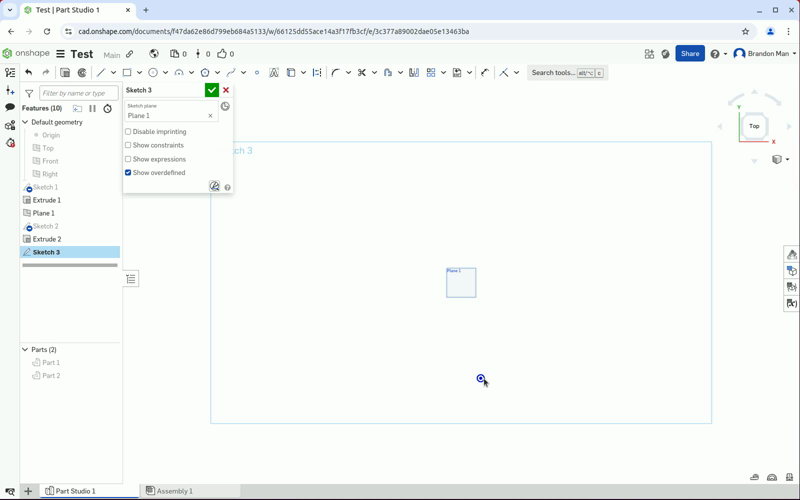
mouse_move(479, 380)
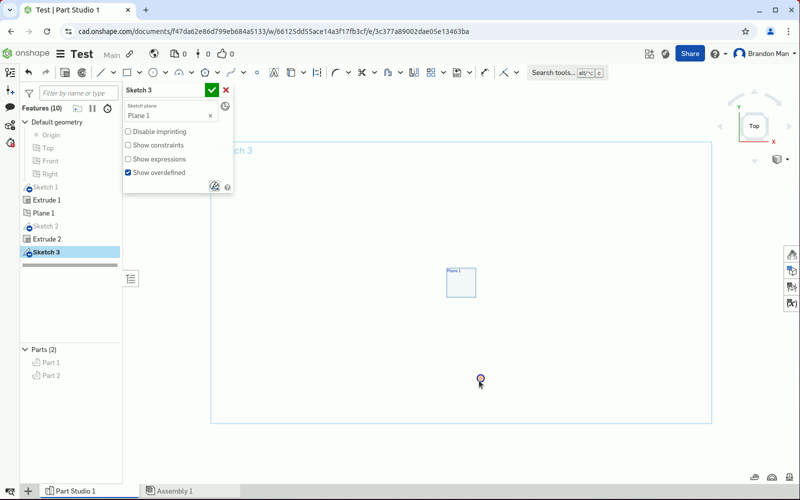
scroll(6)
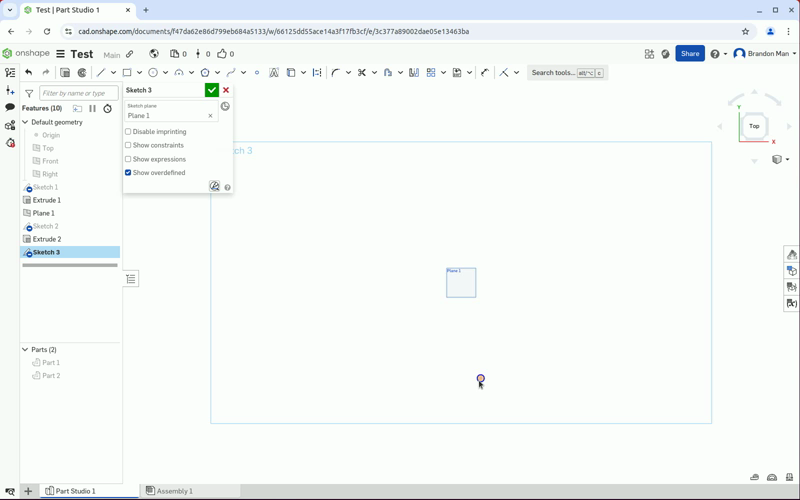
scroll(6)
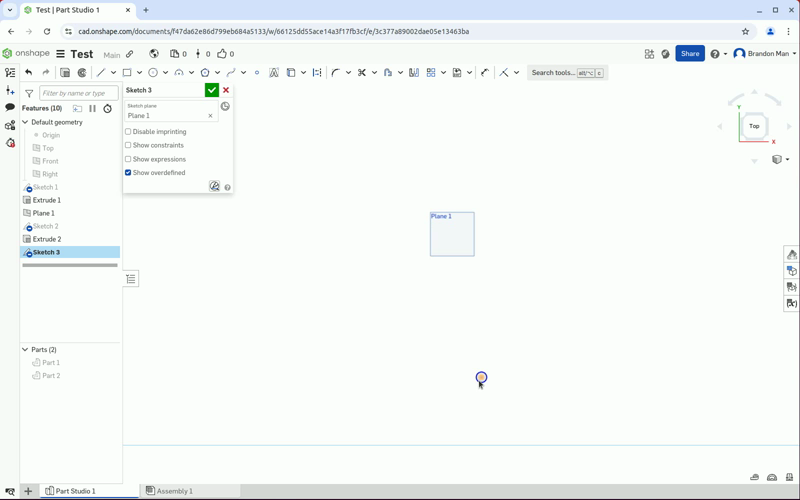
scroll(6)
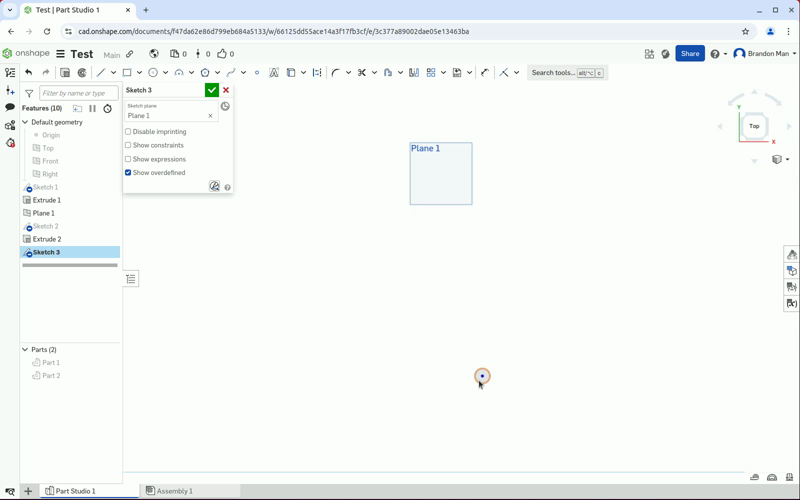
scroll(6)
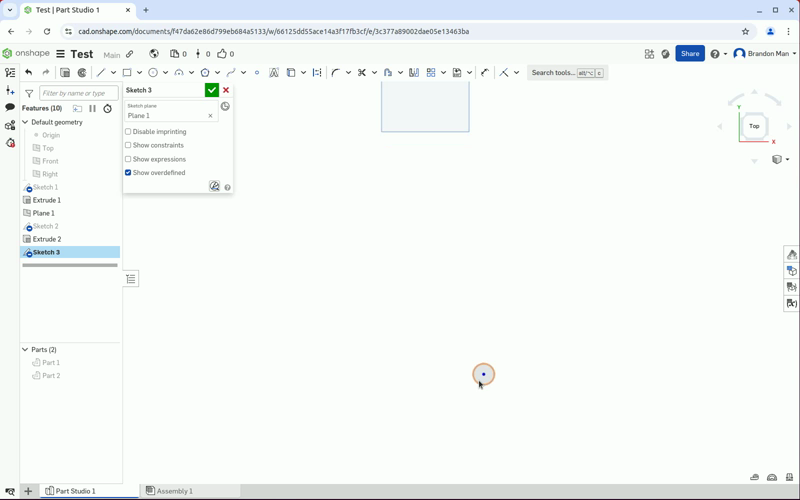
scroll(6)
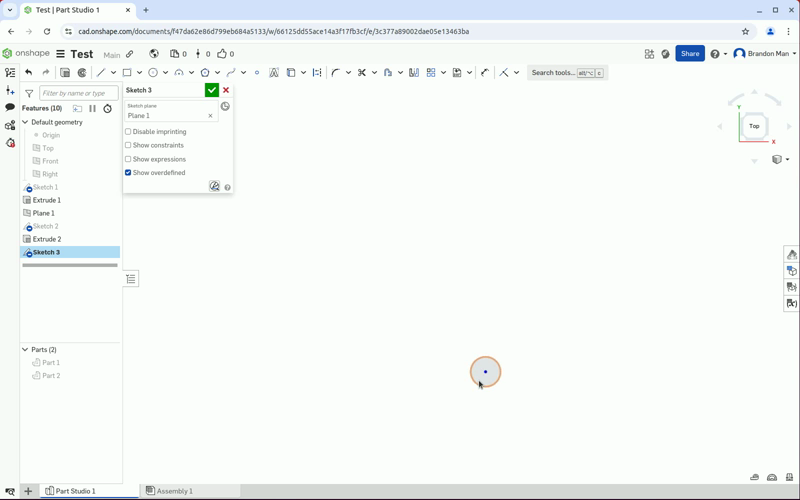
scroll(6)
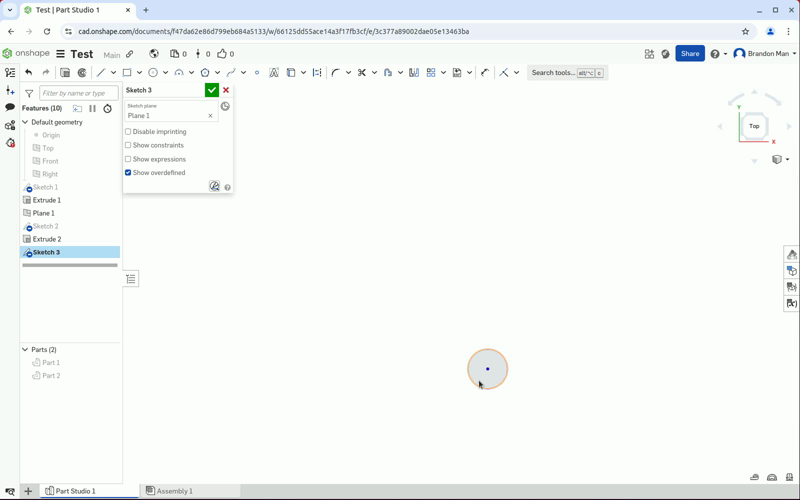
scroll(6)
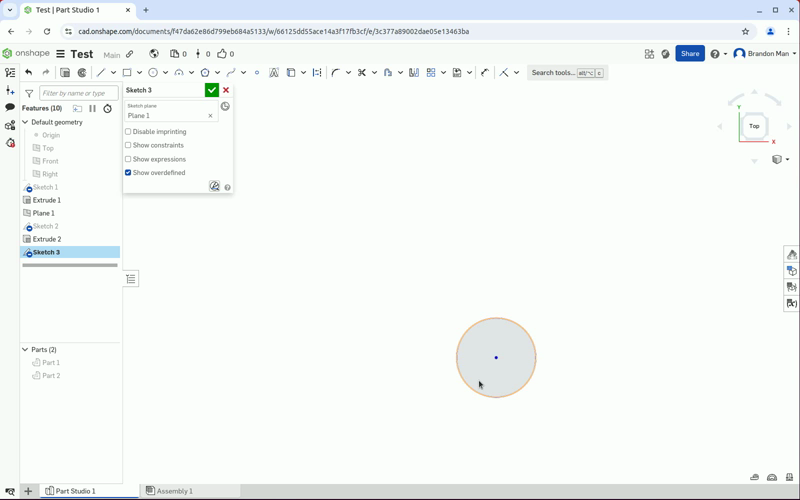
click(479, 380)
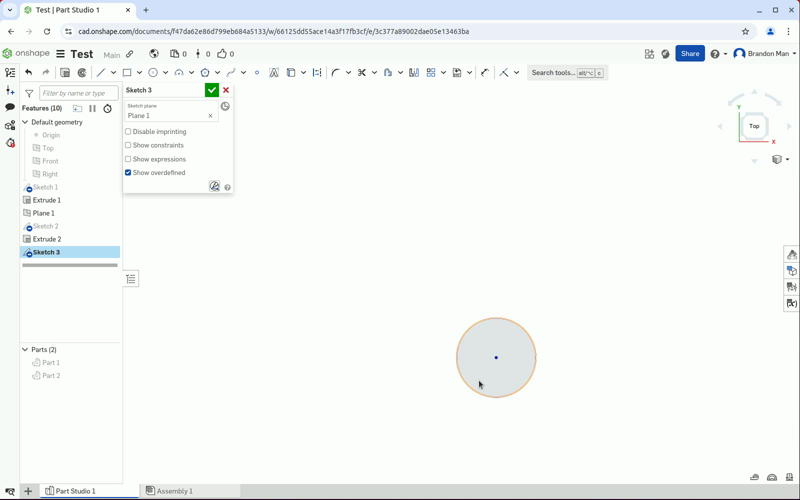
scroll(-6)
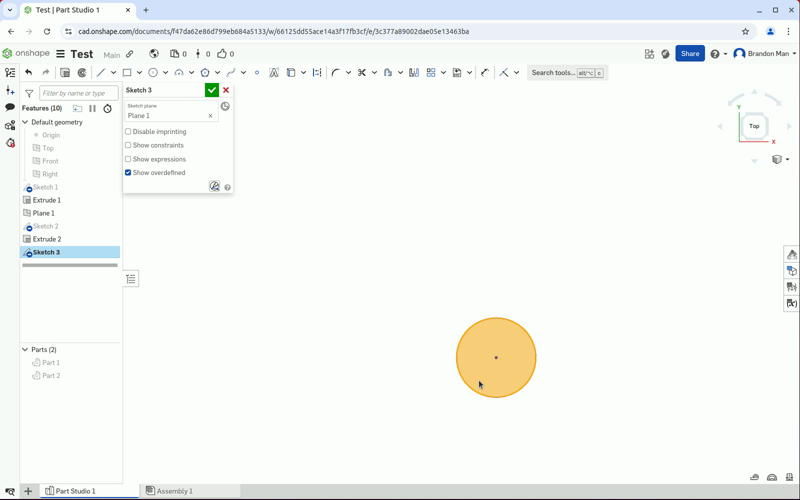
scroll(-6)
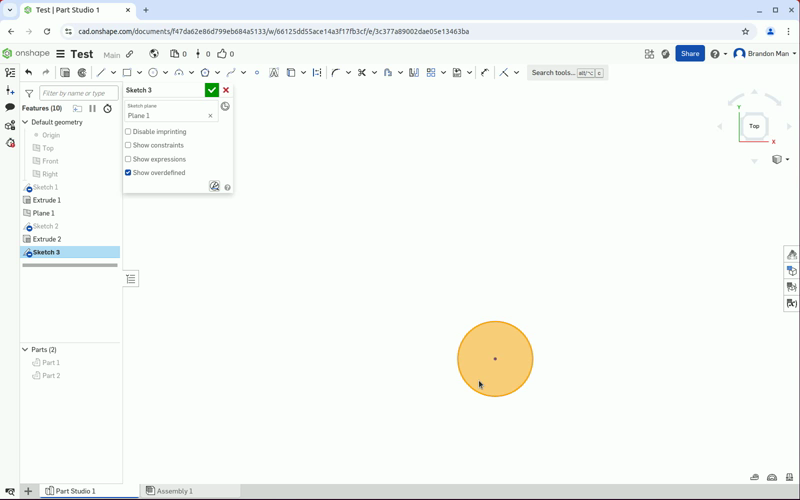
scroll(-6)
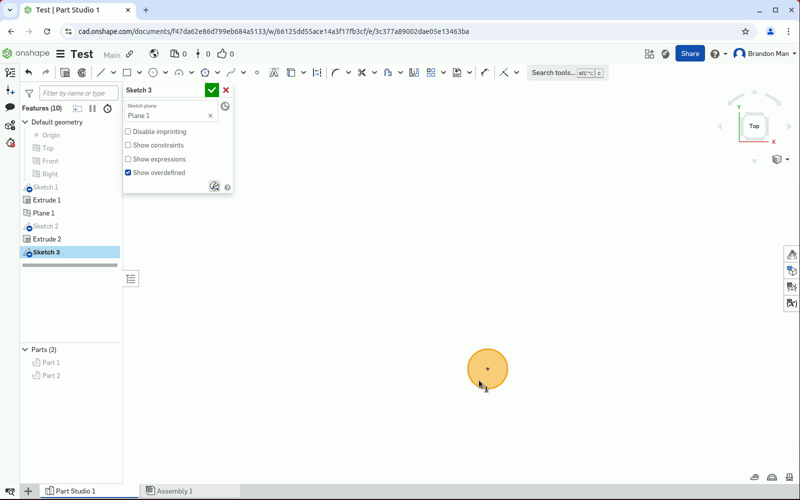
scroll(-6)
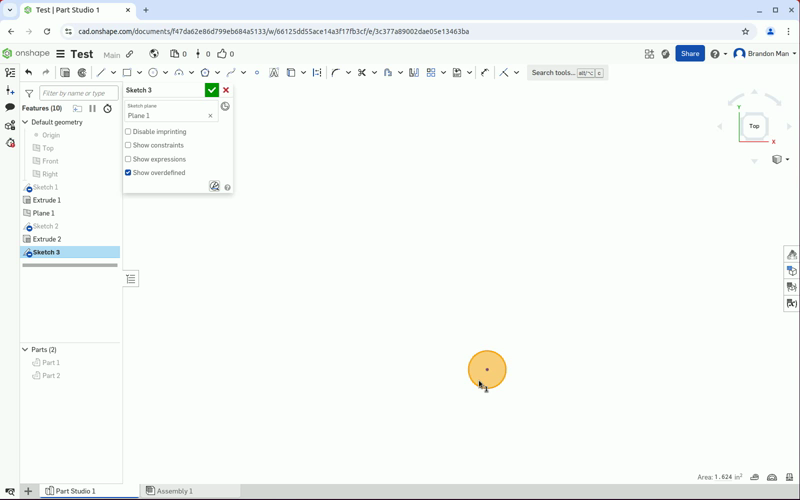
scroll(-6)
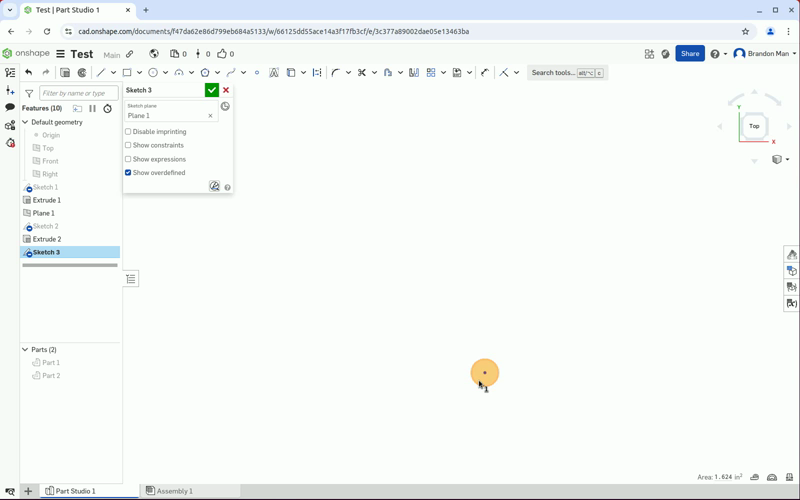
scroll(-6)
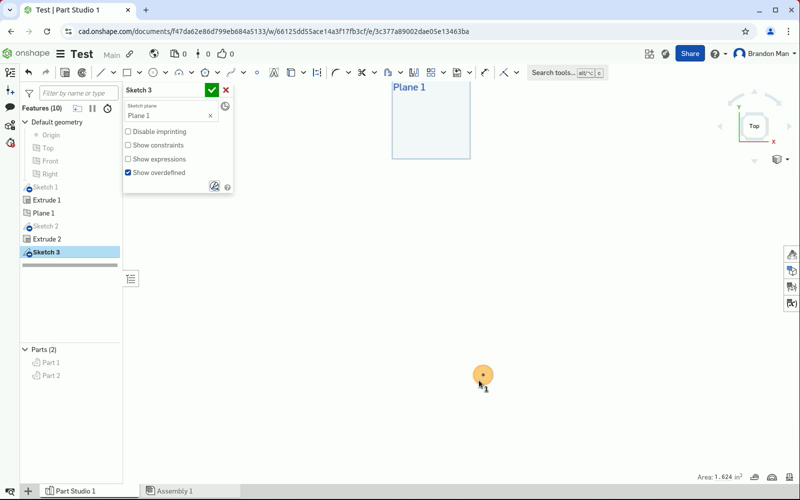
scroll(-6)
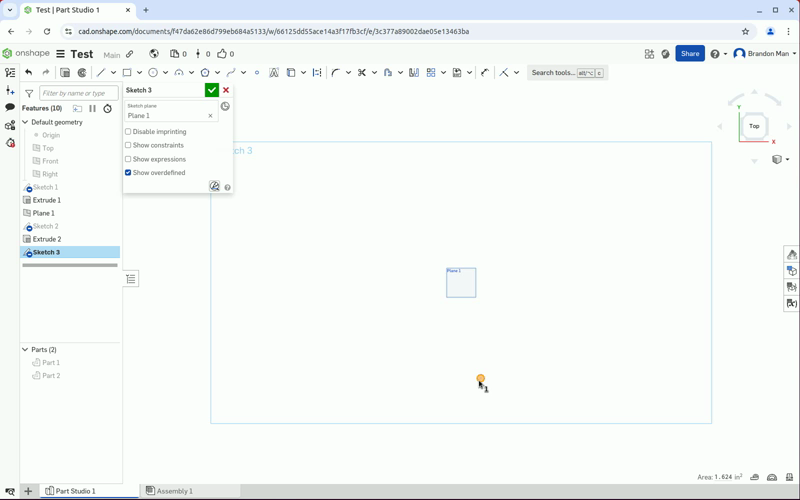
mouse_move(73, 352)
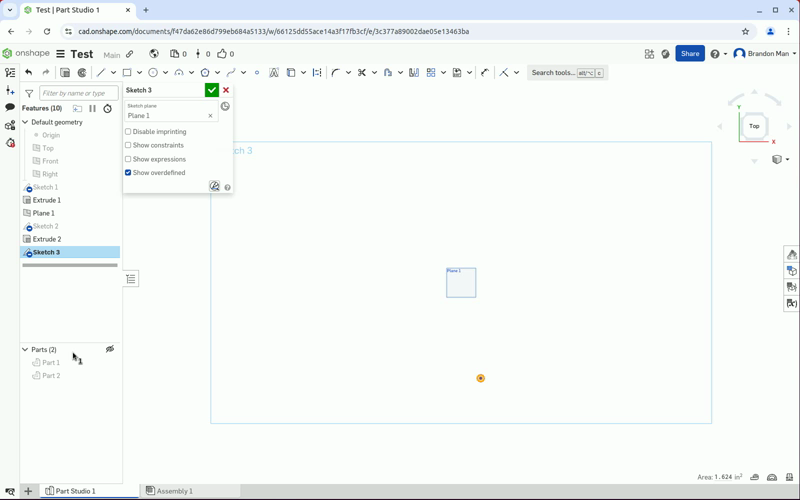
key(shift+y)
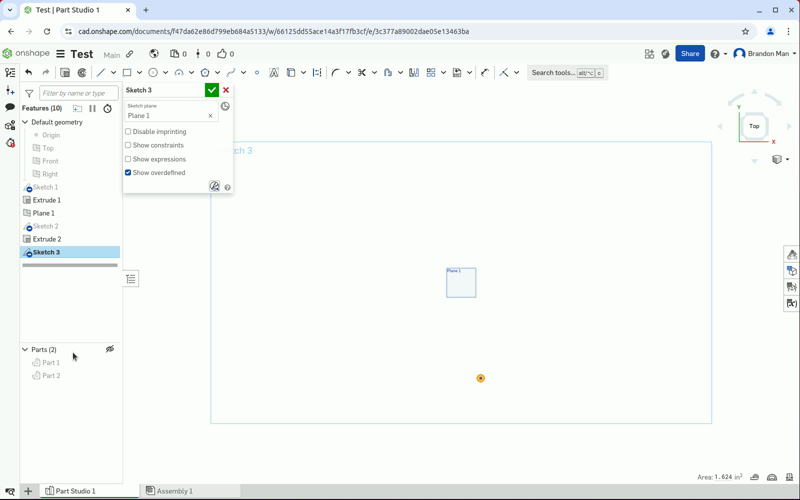
key(shift+e)
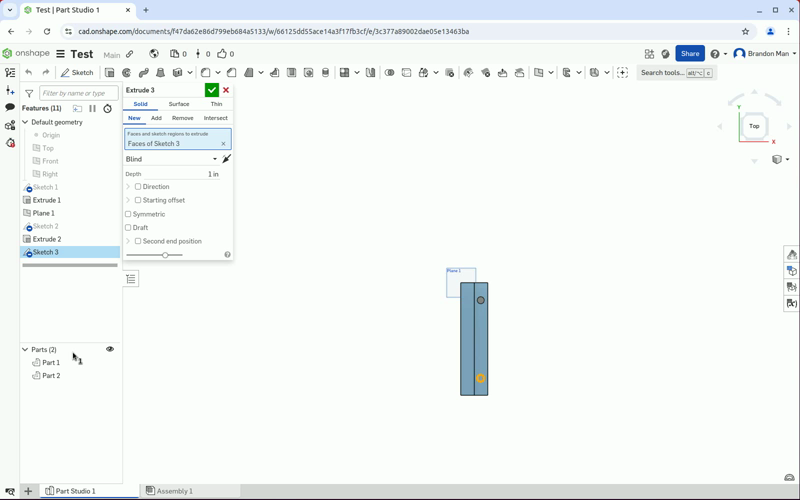
mouse_move(143, 106)
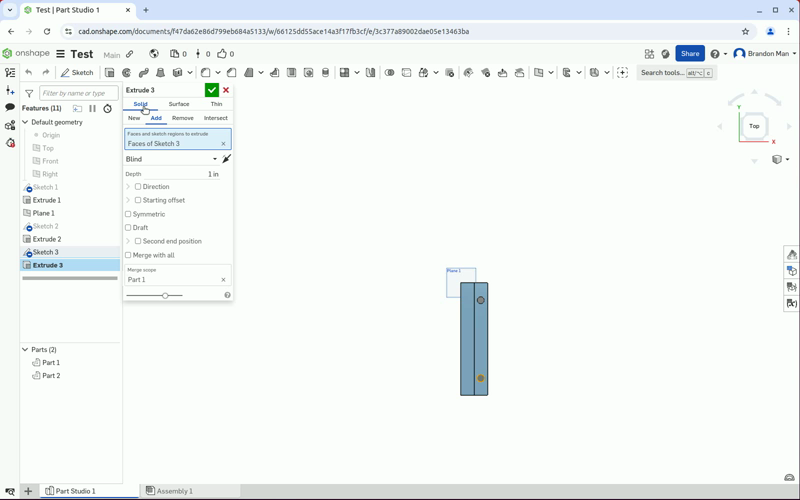
click(143, 106)
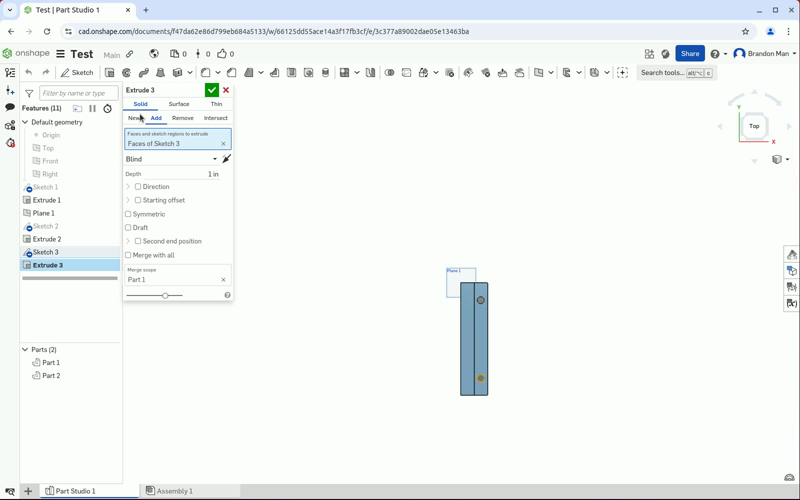
mouse_move(137, 120)
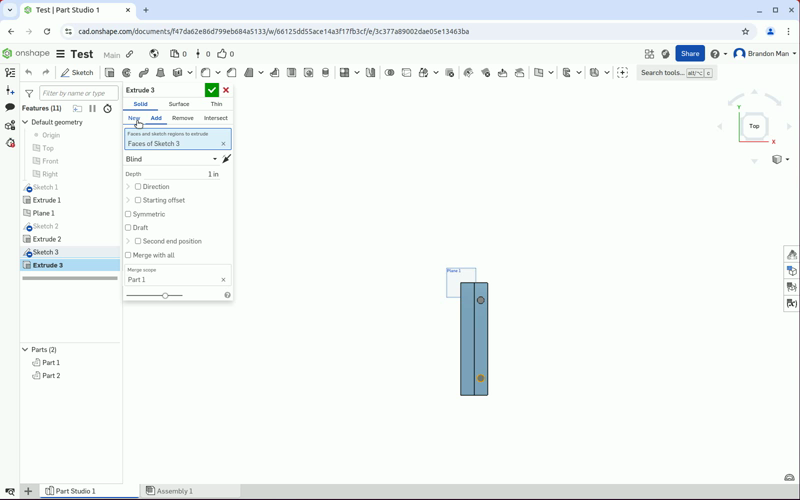
click(137, 120)
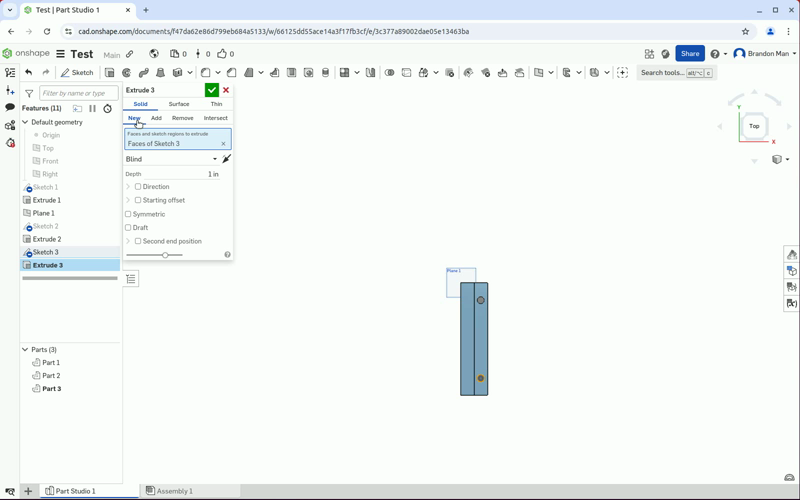
key(tab, 4)
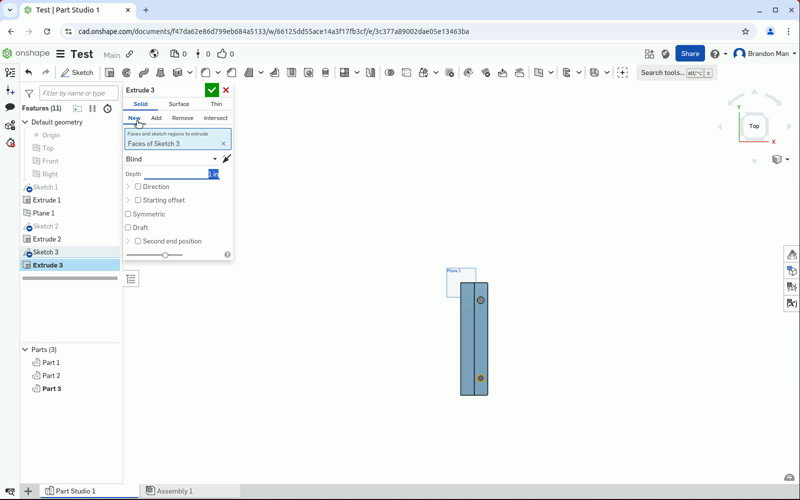
text(6.018)
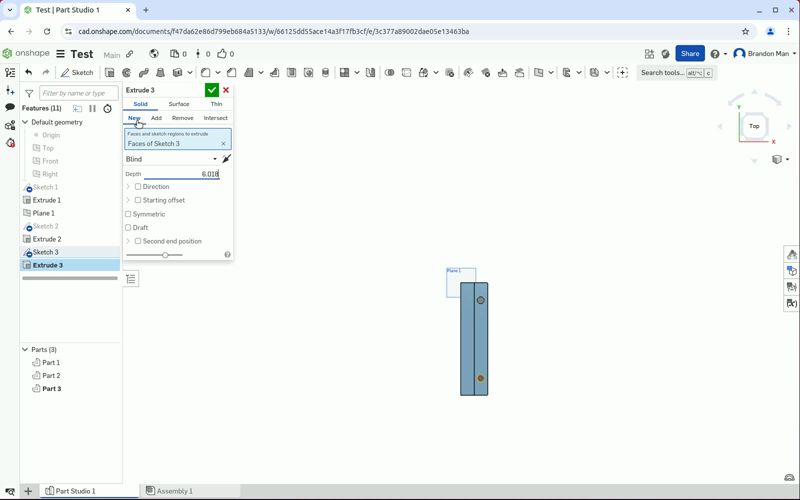
key(enter)
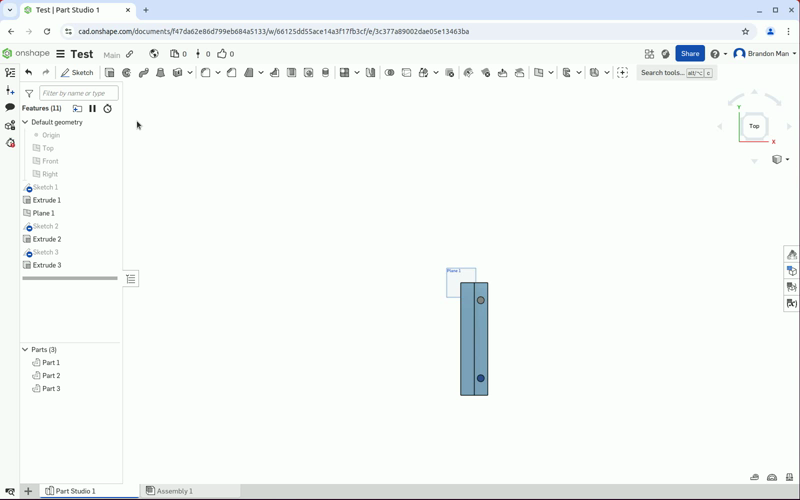
key(shift+h)
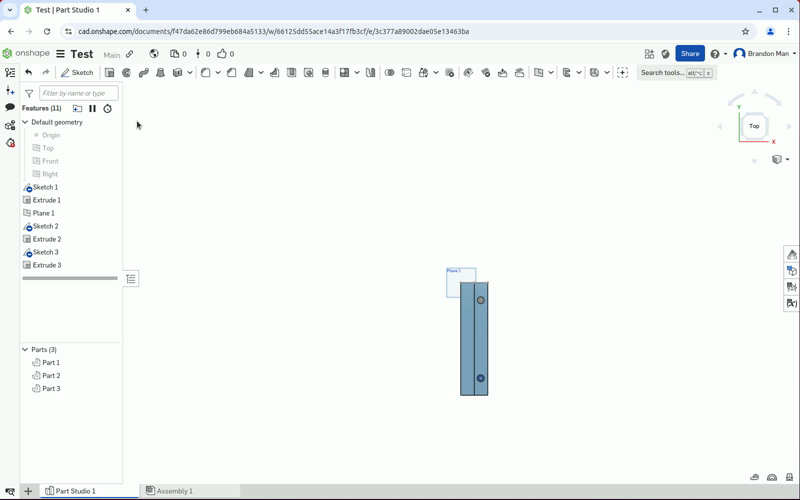
key(shift+h)
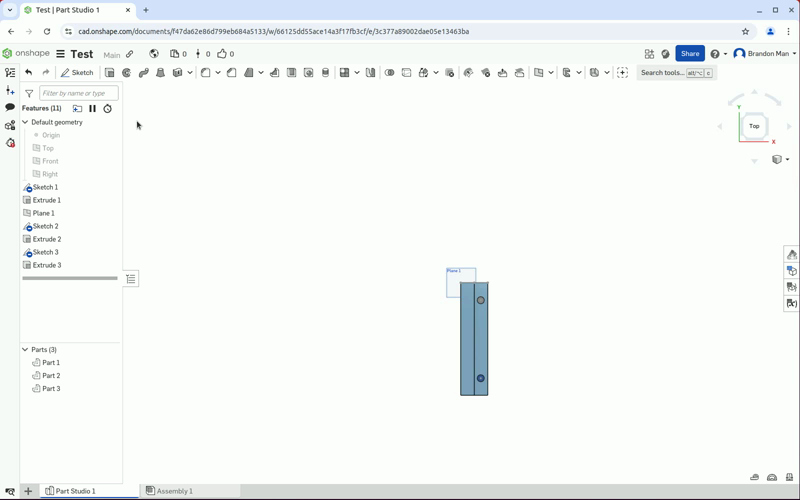
key(shift+7)
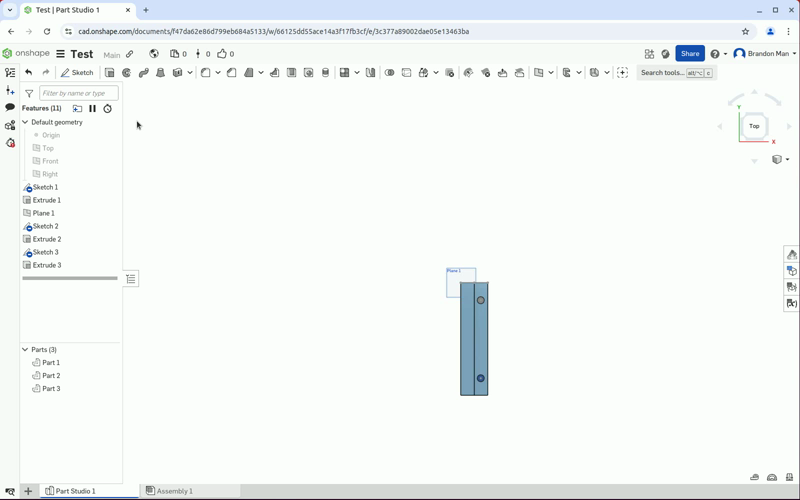
key(up, 3)
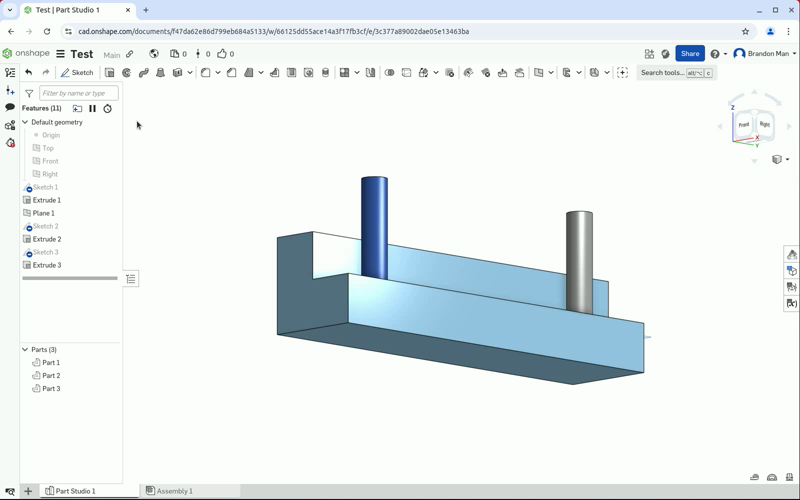
key(left, 3)
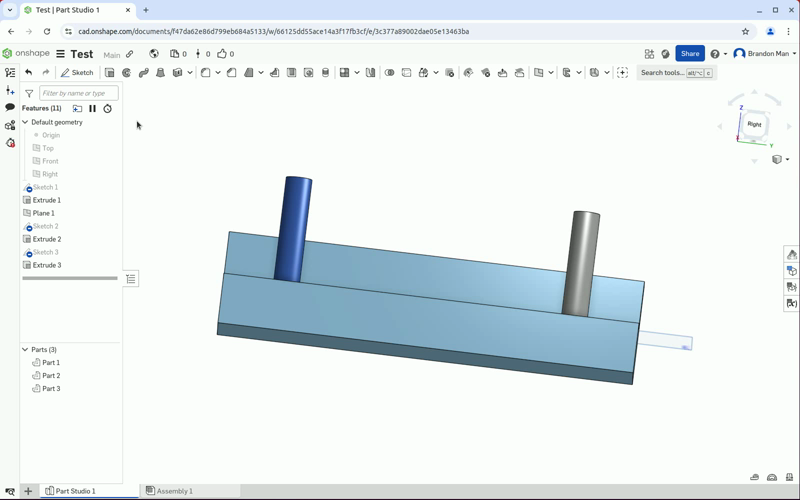
key(right, 3)
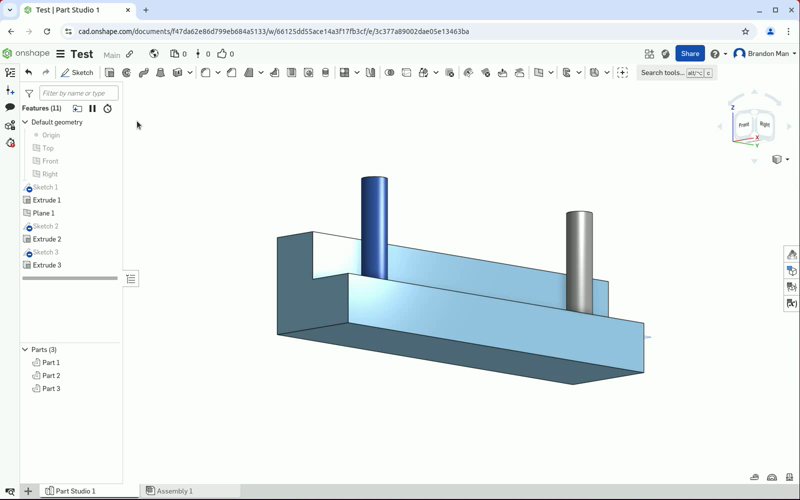
key(down, 3)
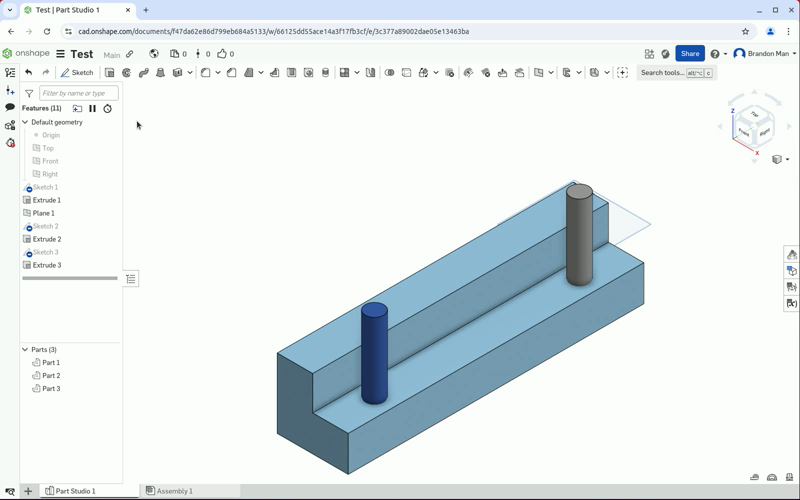
mouse_move(73, 189)
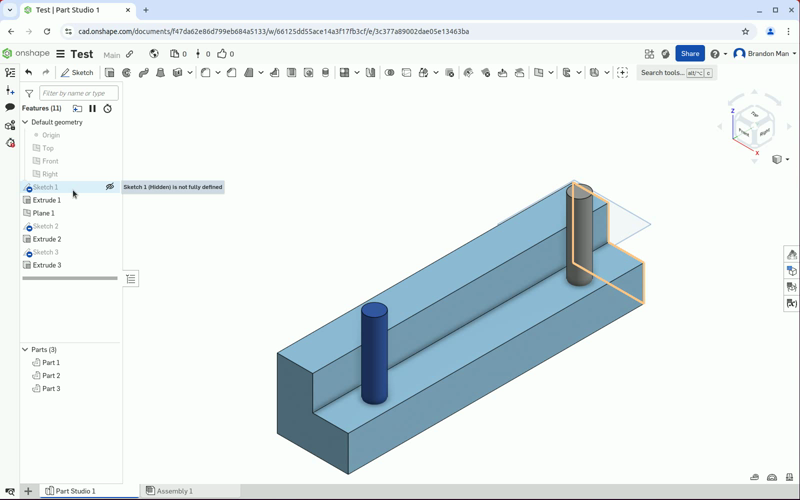
click(73, 189)